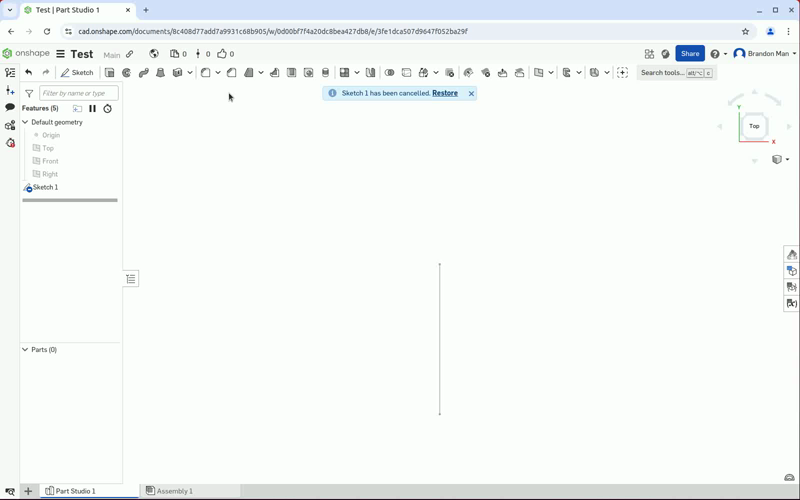
key(shift+h)
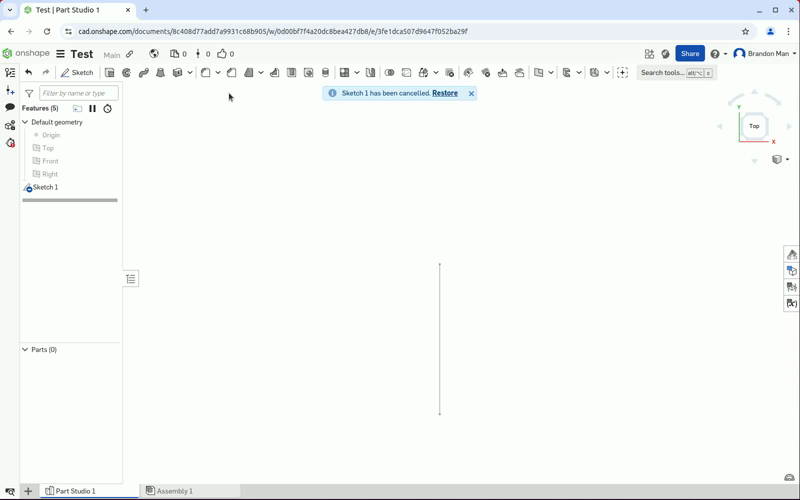
key(shift+s)
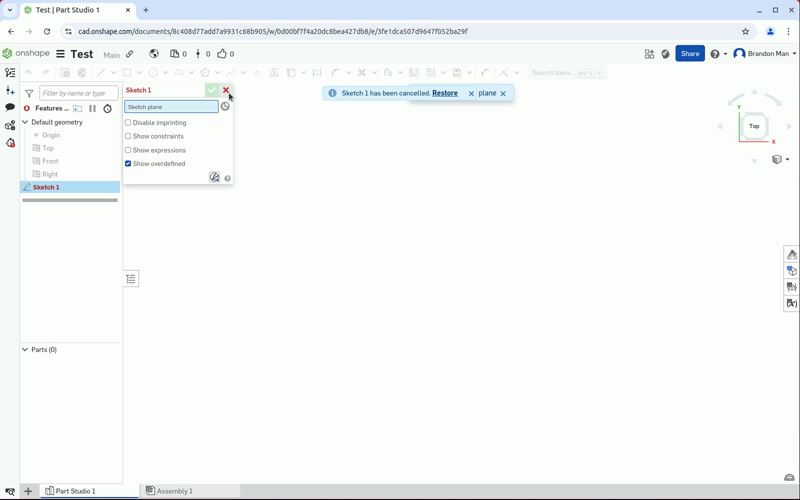
mouse_move(73, 150)
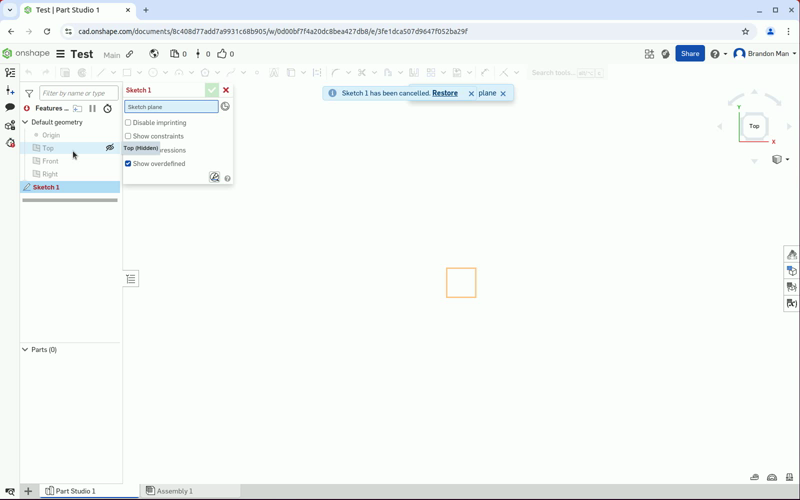
click(73, 150)
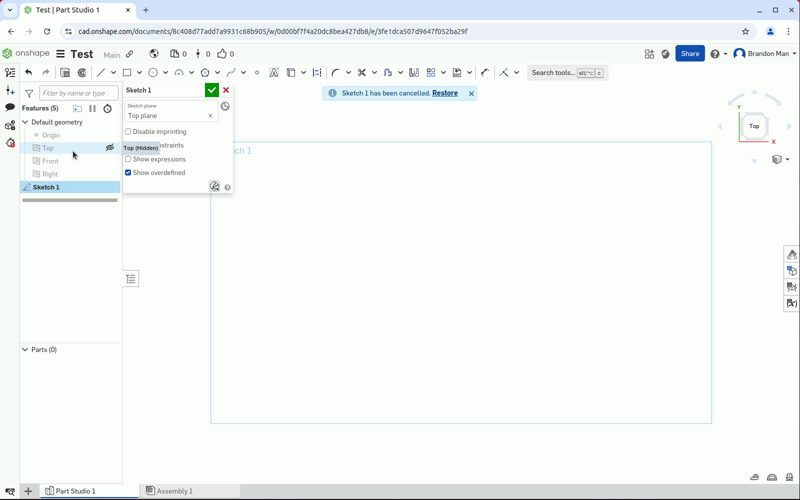
mouse_move(73, 352)
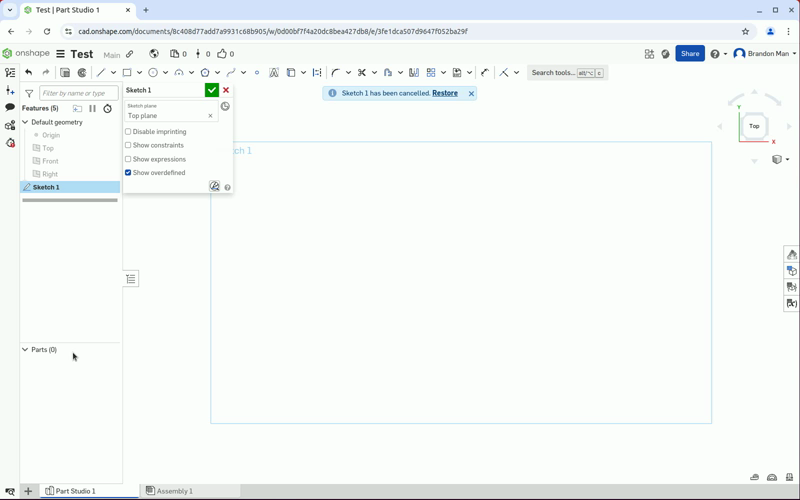
key(y)
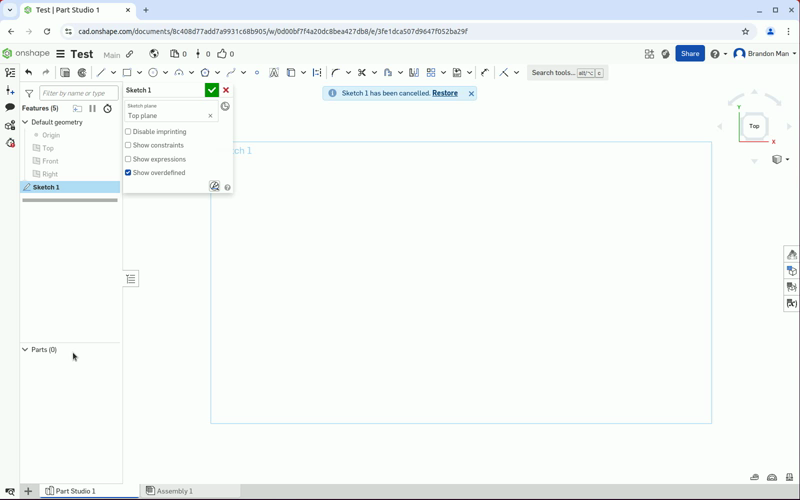
key(l)
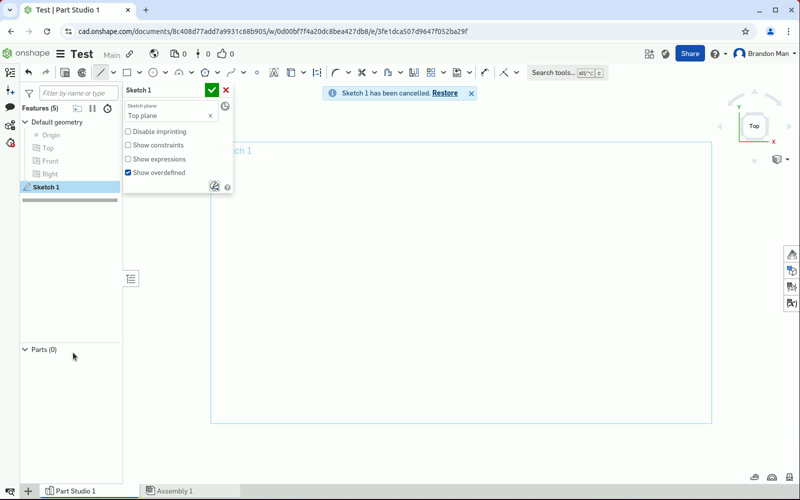
key_down(shift)
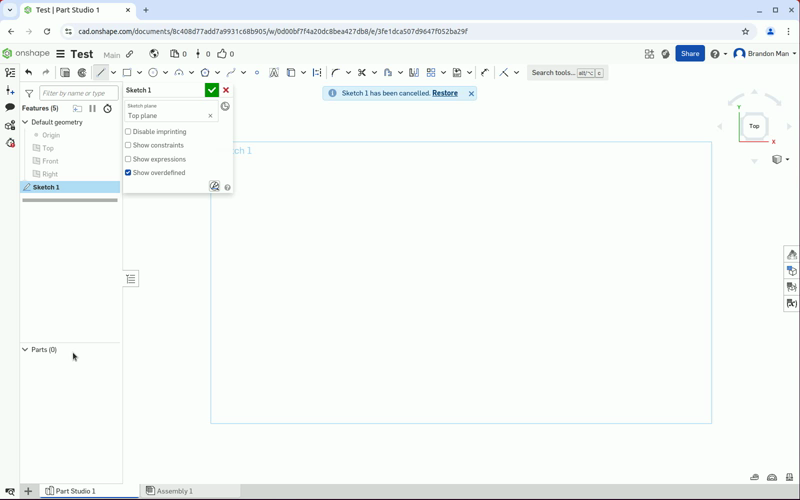
mouse_move(348, 305)
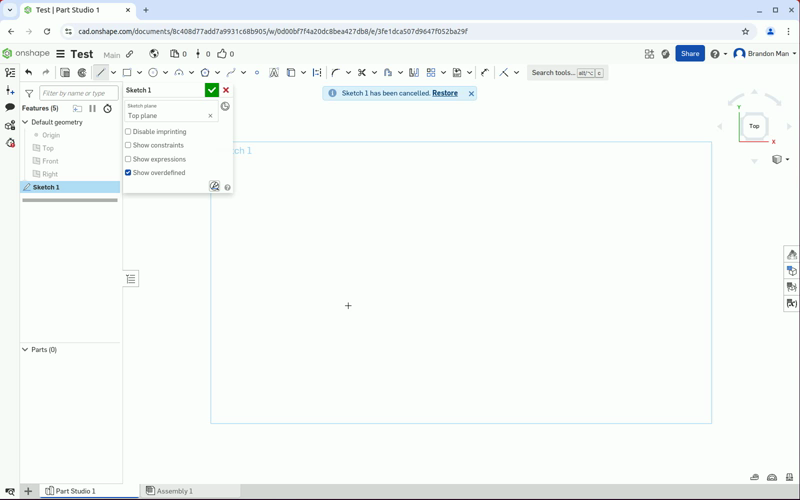
click(348, 305)
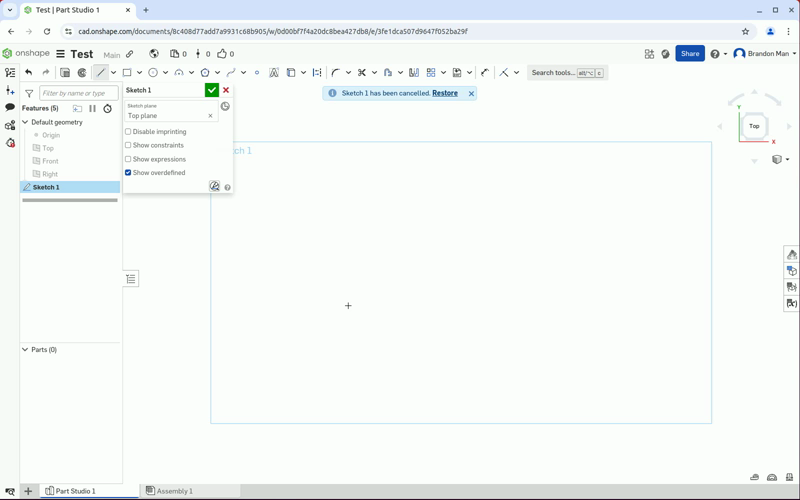
key_up(shift)
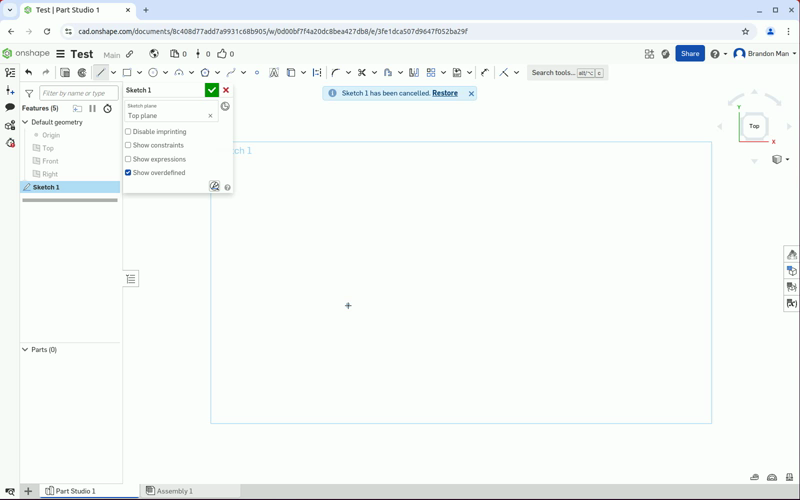
key_down(shift)
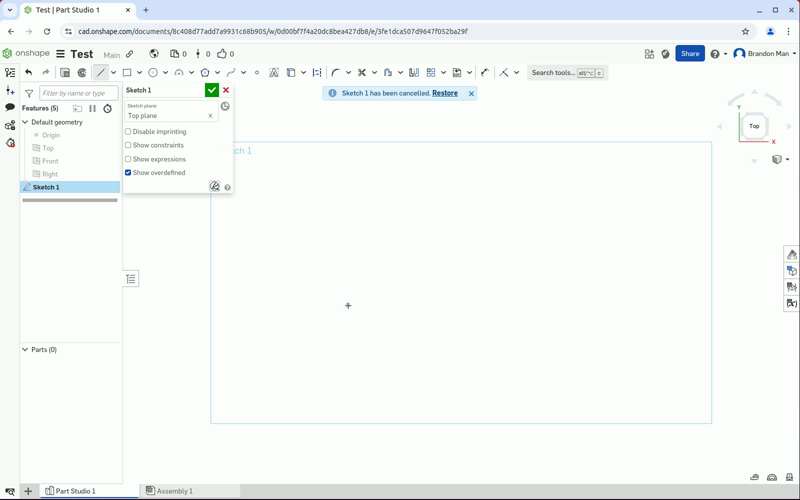
mouse_move(572, 305)
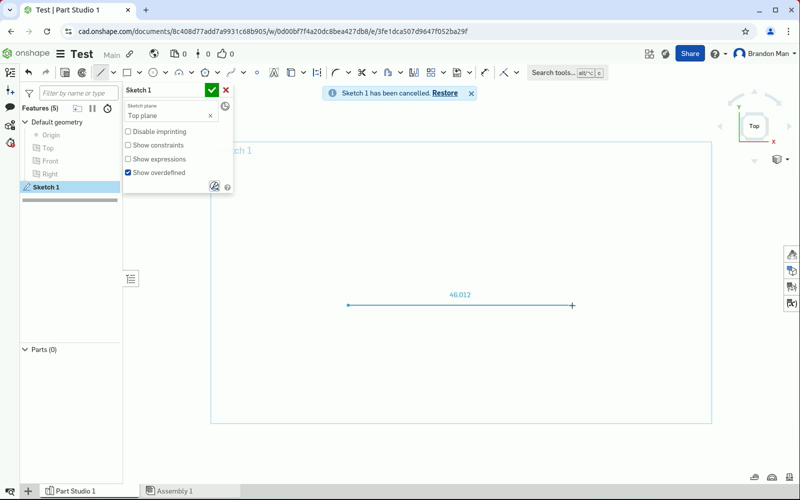
click(572, 305)
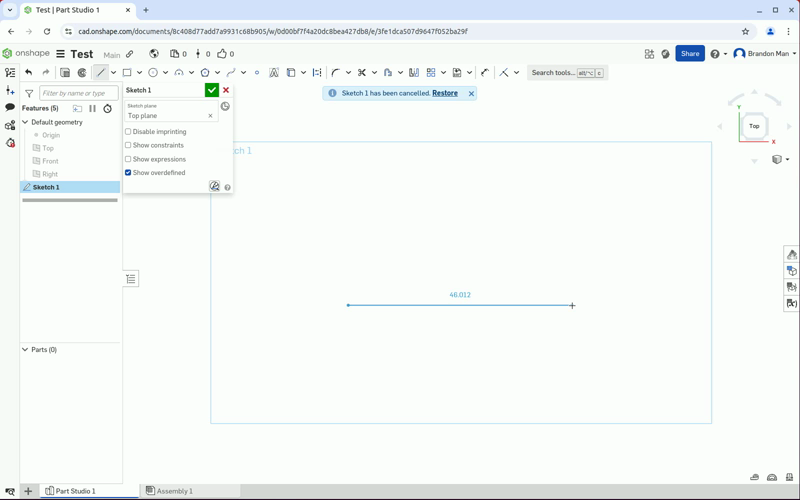
key_up(shift)
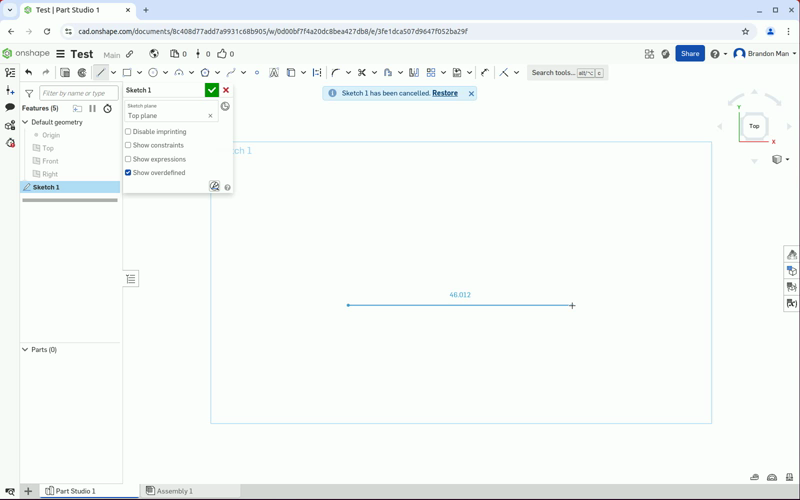
key_down(shift)
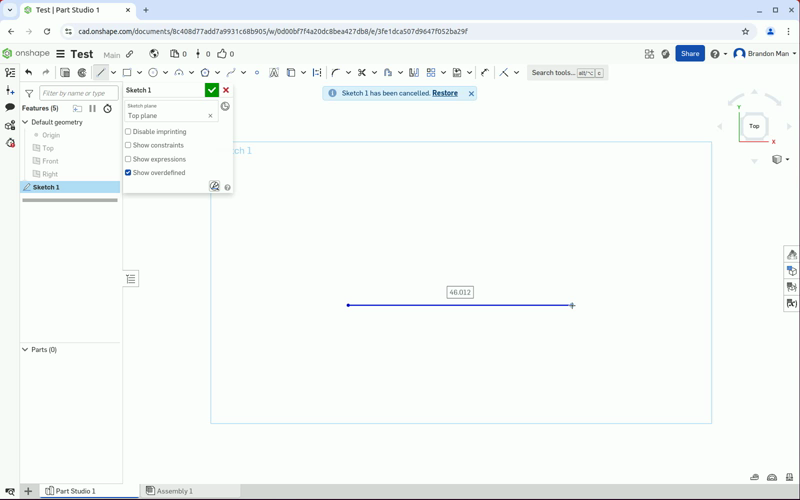
mouse_move(589, 305)
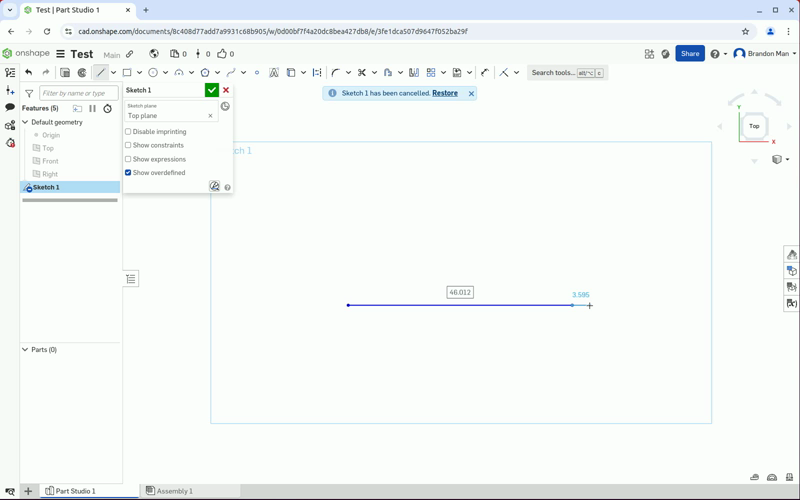
mouse_move(572, 260)
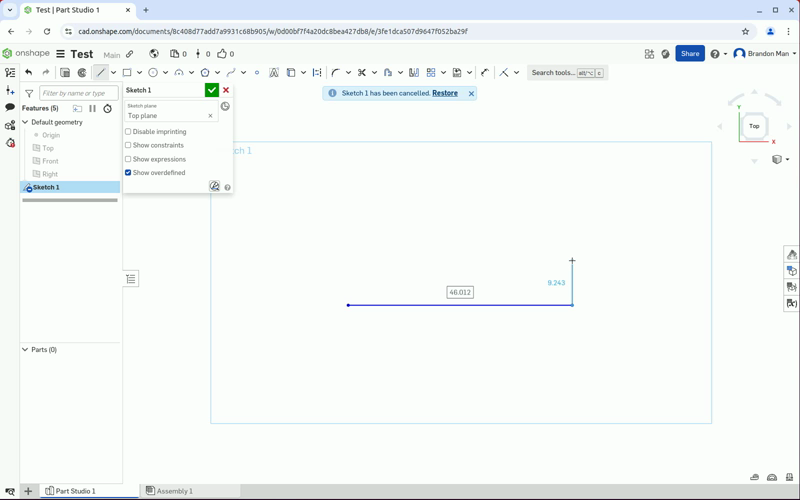
click(572, 260)
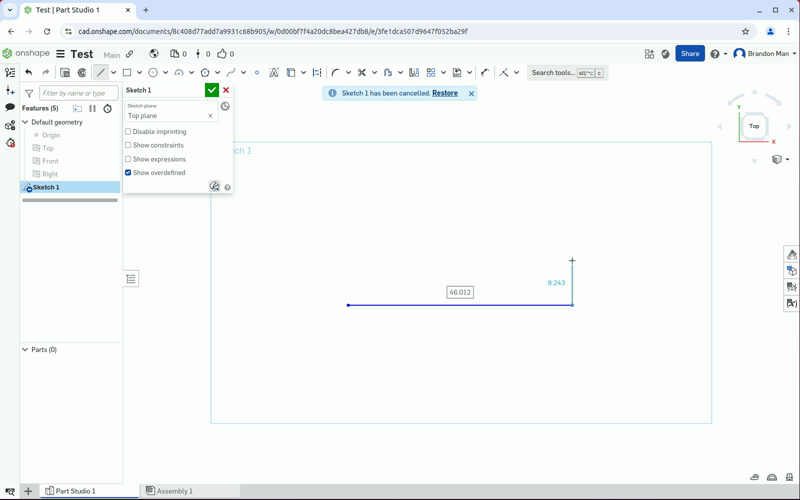
key_up(shift)
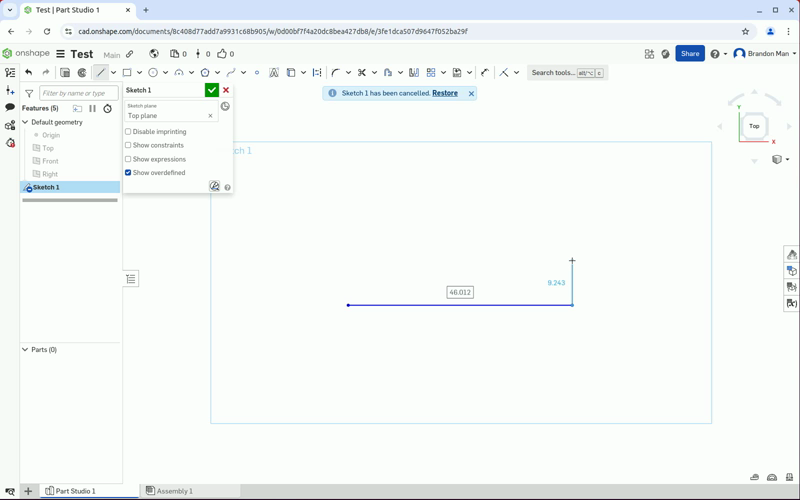
key_down(shift)
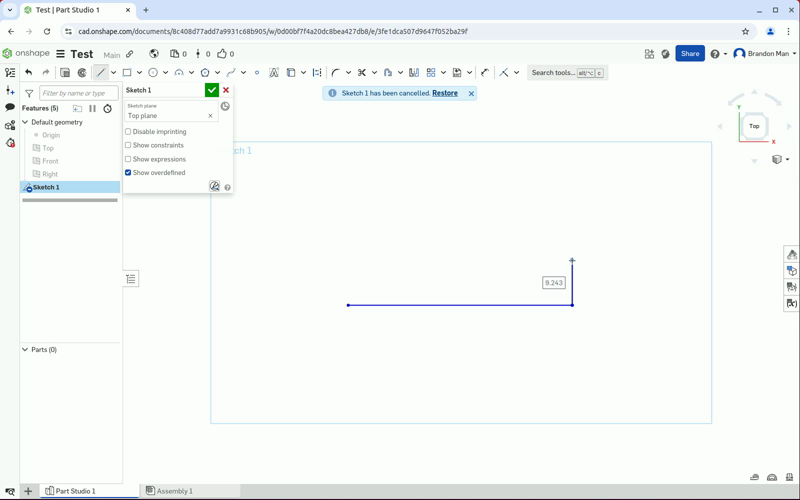
mouse_move(348, 260)
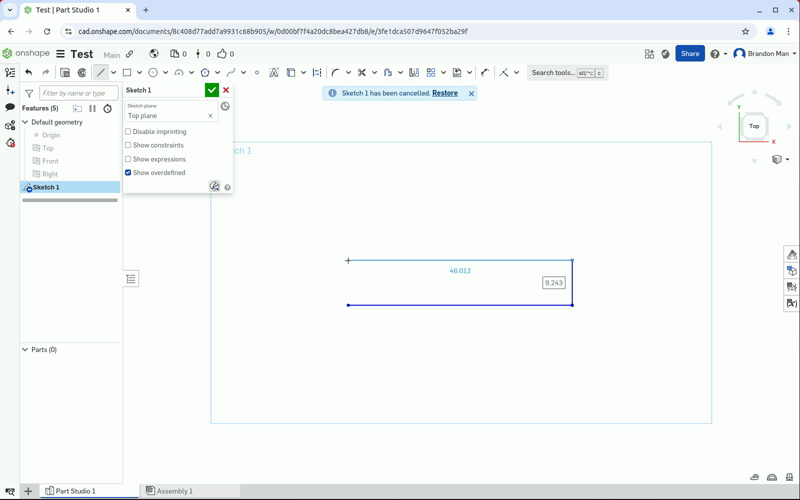
click(348, 260)
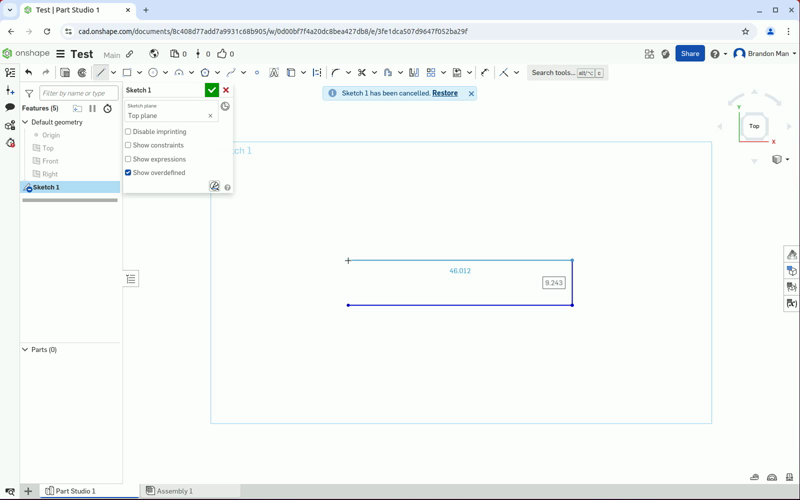
key_up(shift)
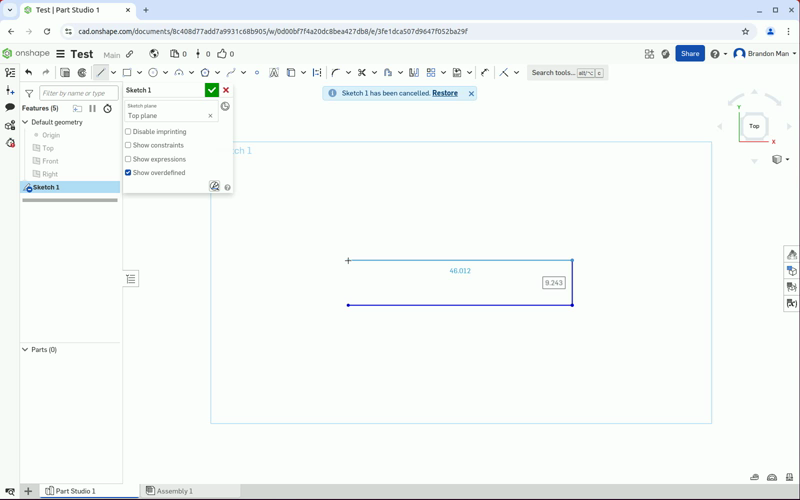
mouse_move(378, 260)
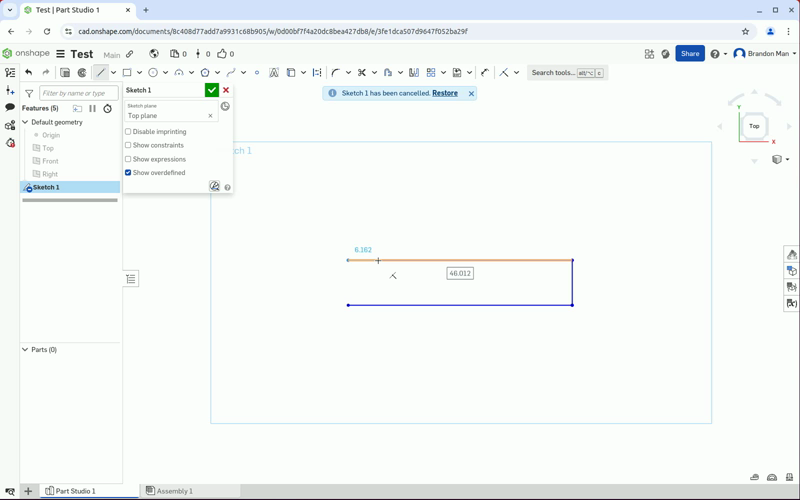
key_down(shift)
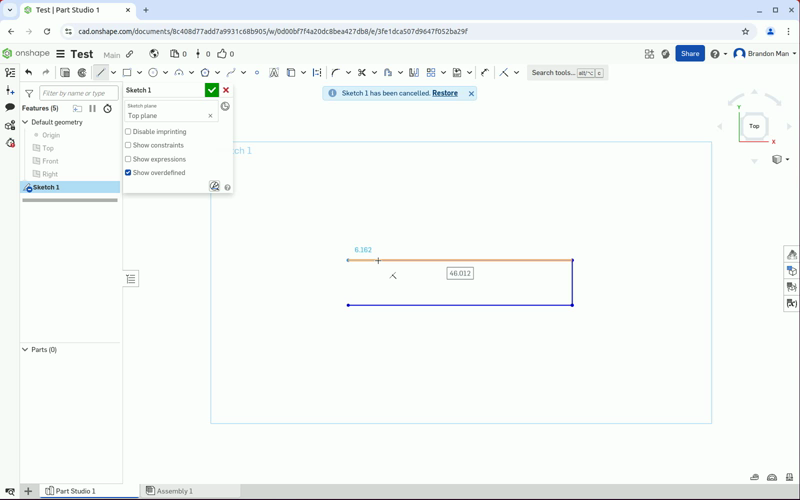
mouse_move(348, 305)
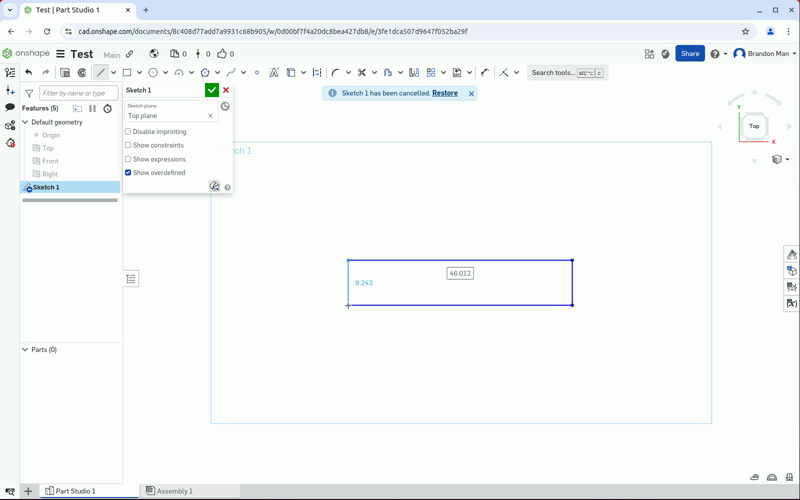
key_up(shift)
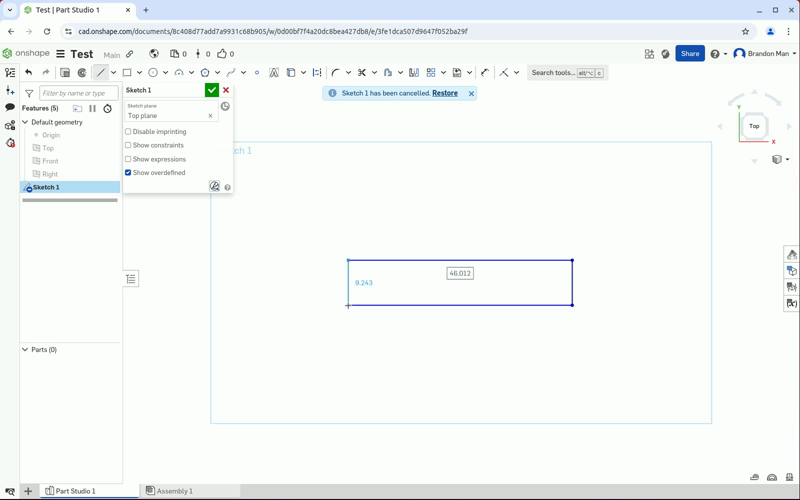
click(348, 305)
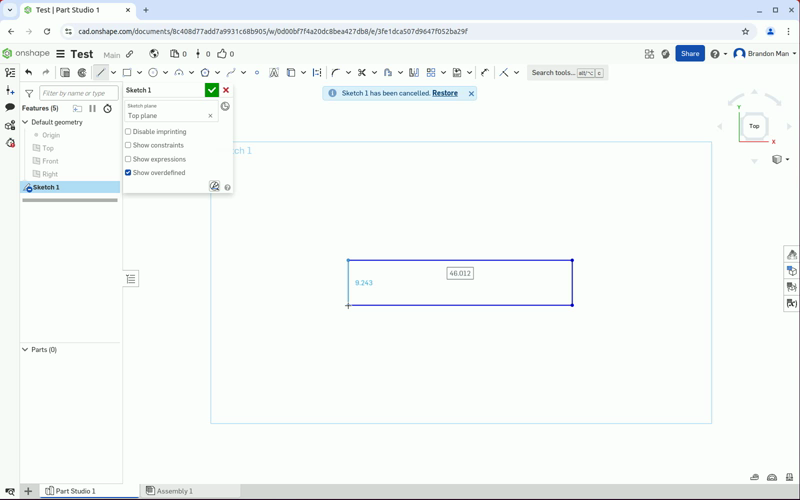
key(esc)
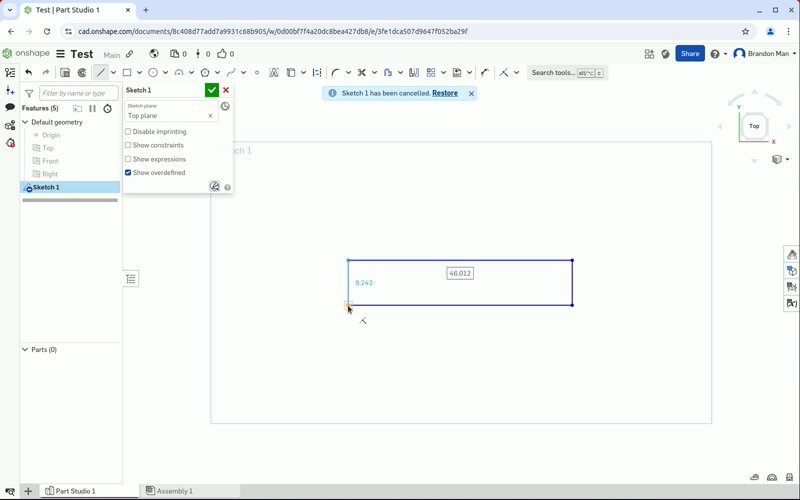
key(l)
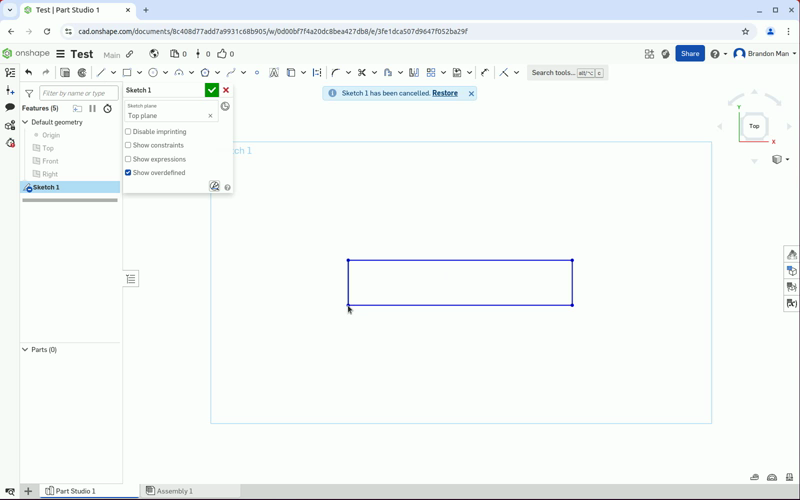
key_down(shift)
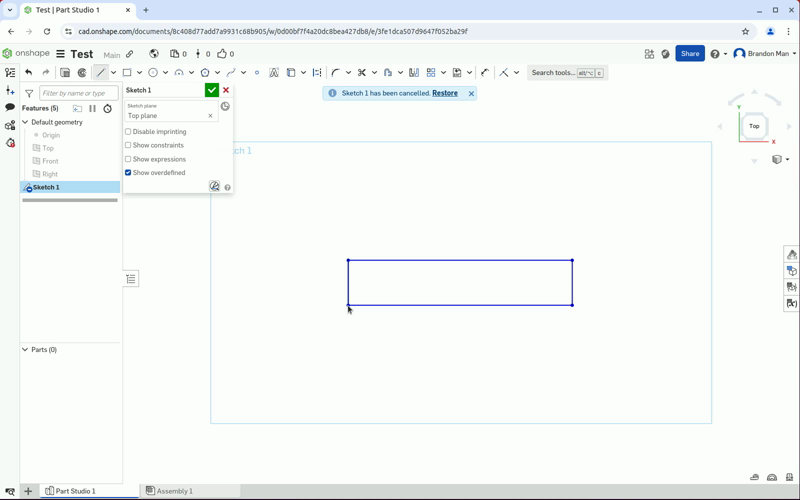
mouse_move(350, 305)
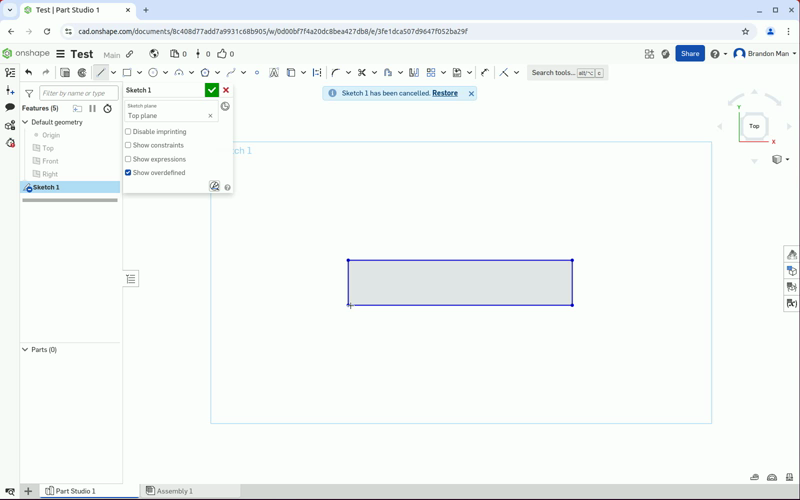
scroll(6)
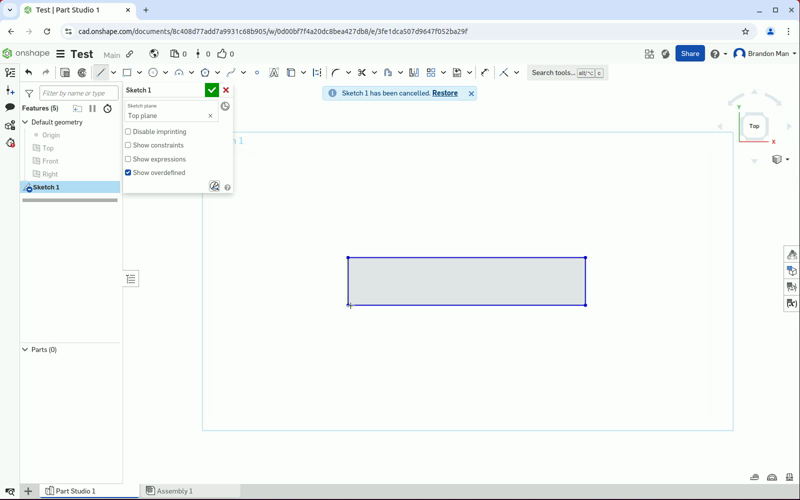
scroll(6)
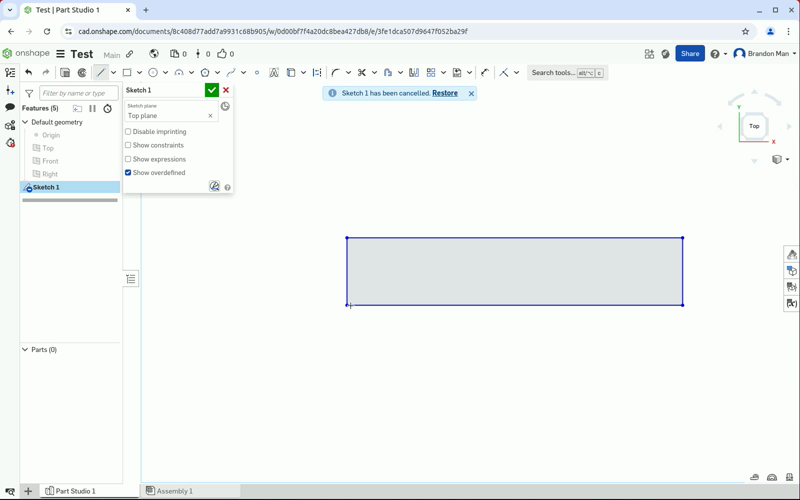
scroll(6)
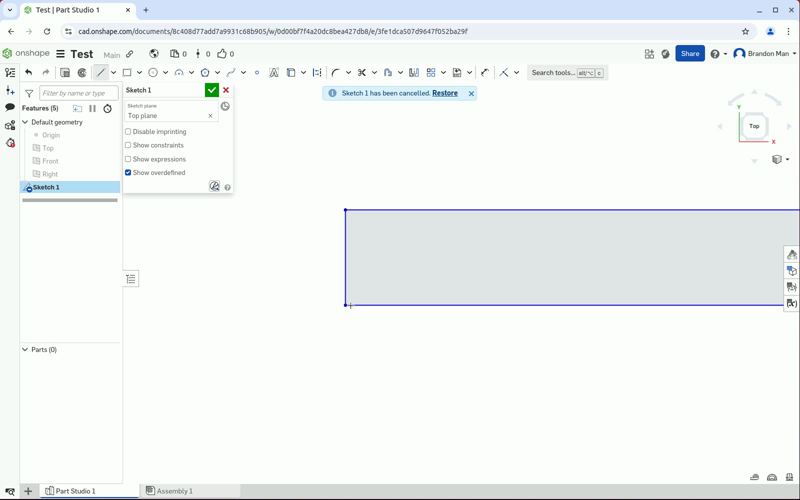
scroll(6)
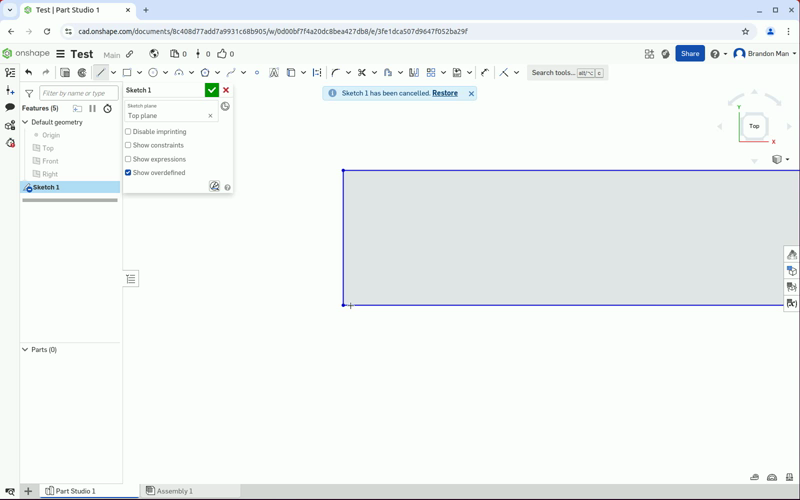
scroll(6)
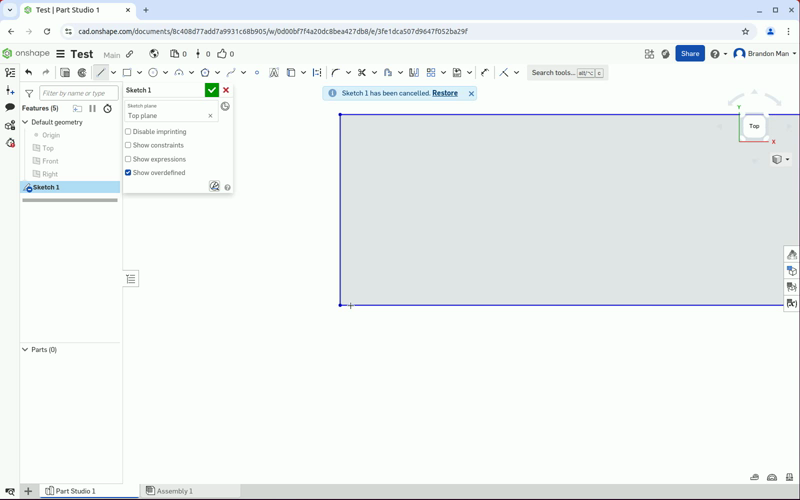
scroll(6)
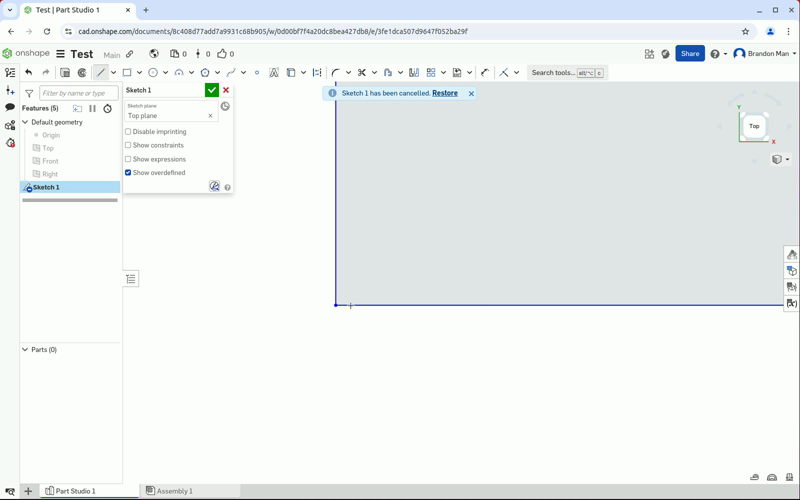
scroll(6)
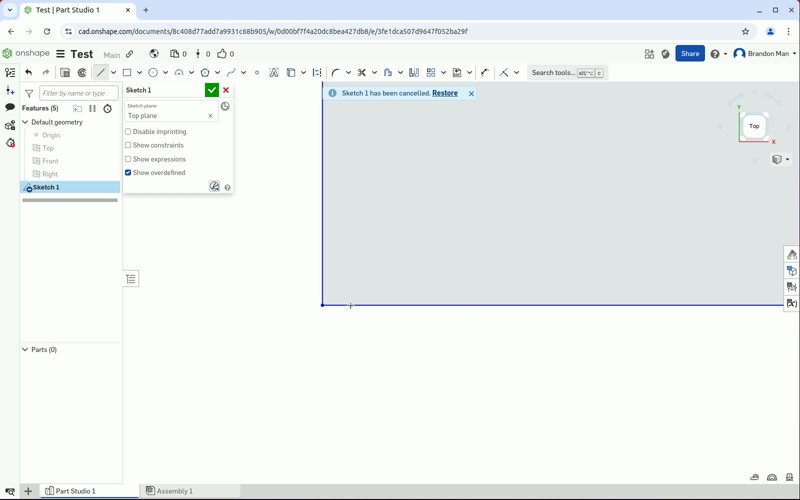
click(350, 305)
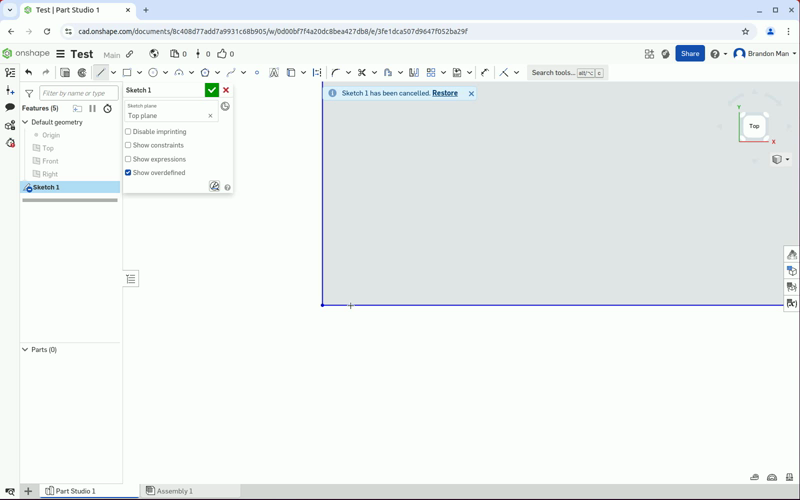
scroll(-6)
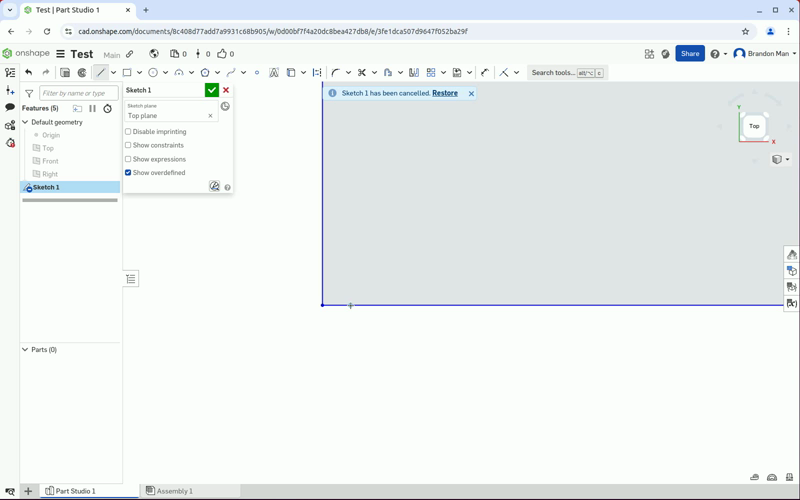
scroll(-6)
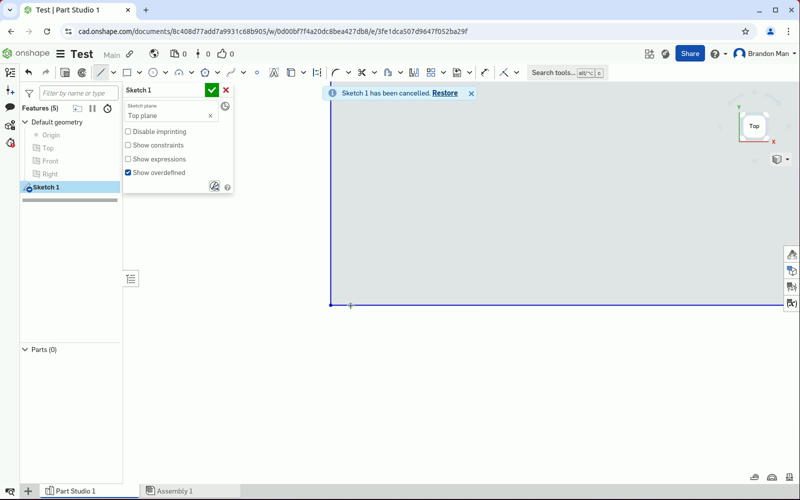
scroll(-6)
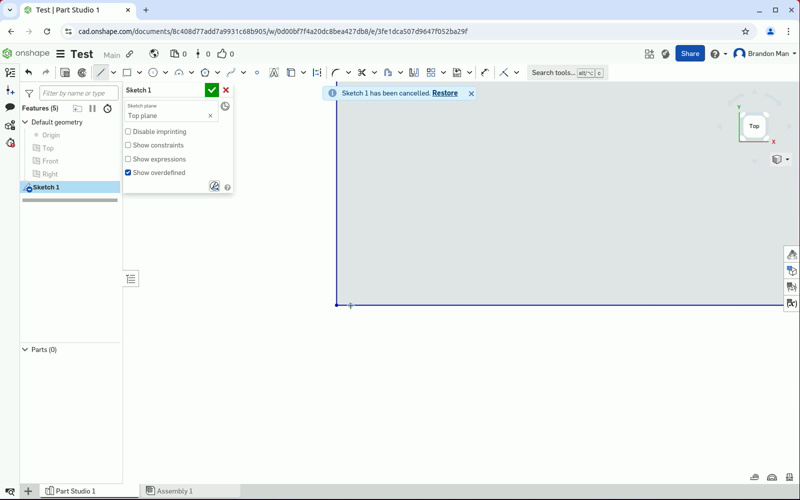
scroll(-6)
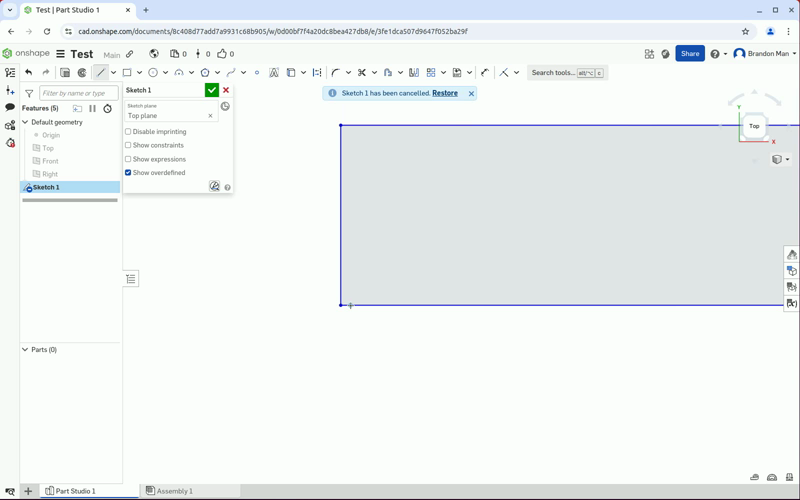
scroll(-6)
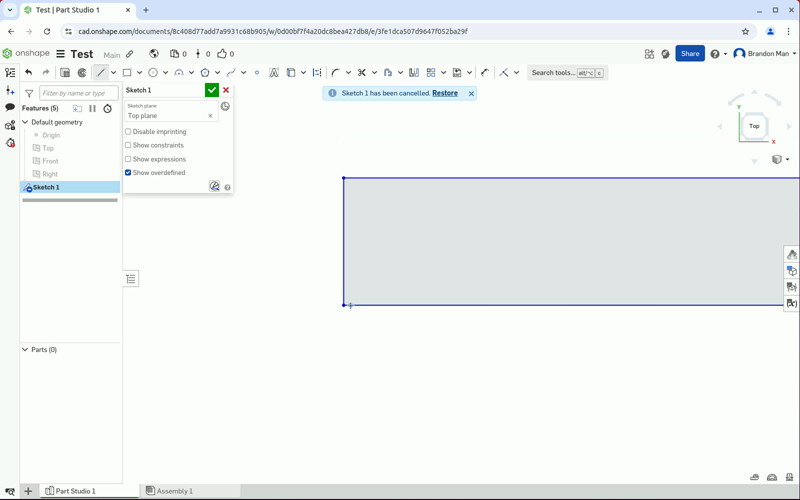
scroll(-6)
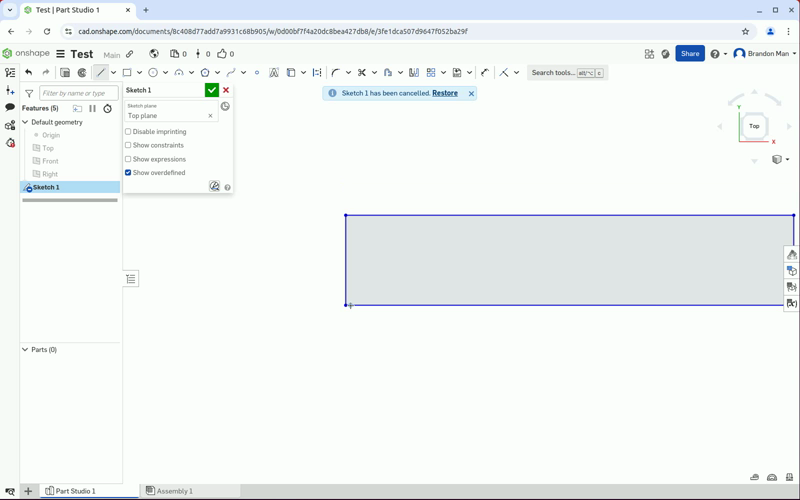
scroll(-6)
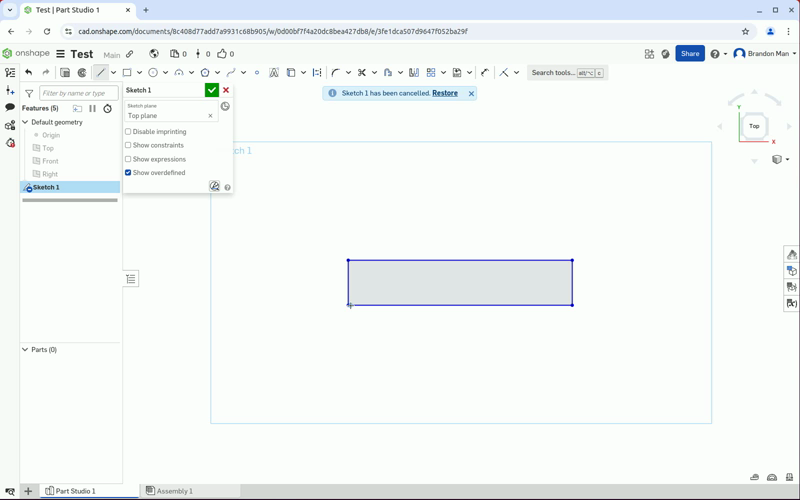
key_up(shift)
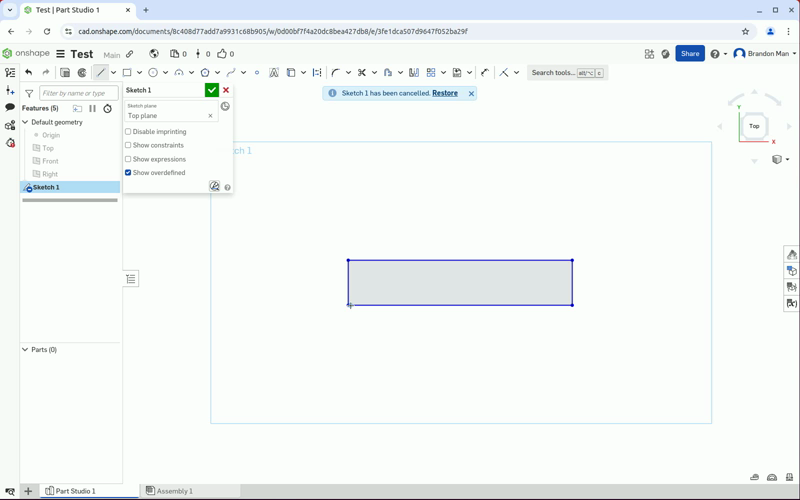
key_down(shift)
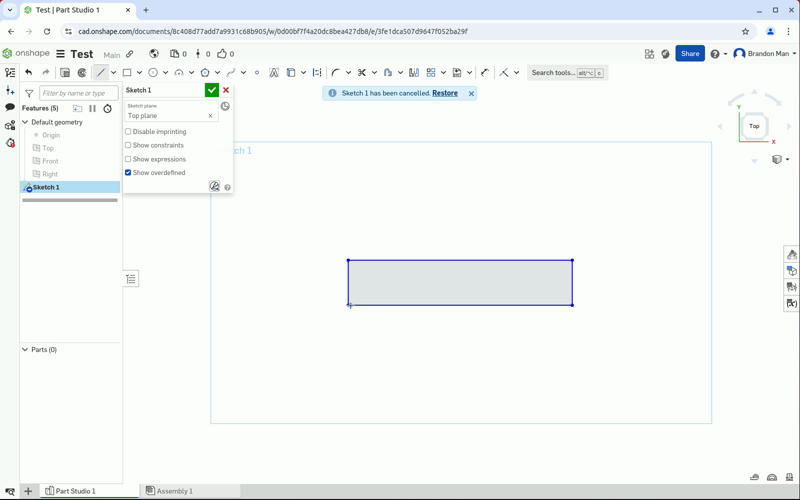
mouse_move(569, 305)
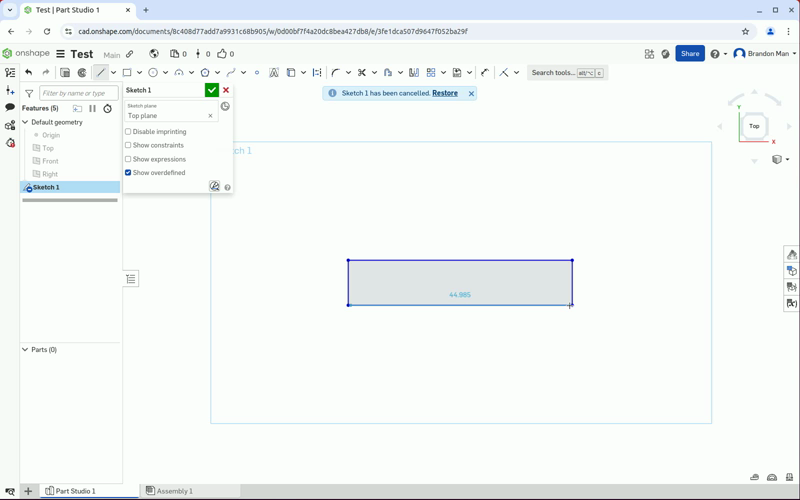
scroll(6)
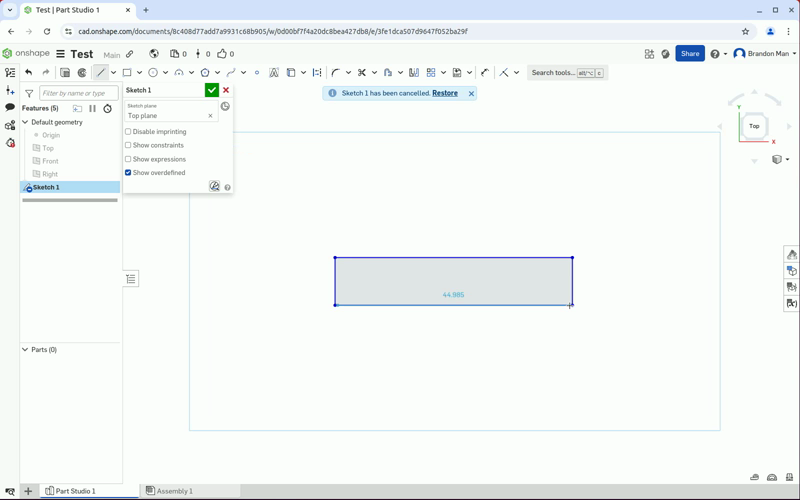
scroll(6)
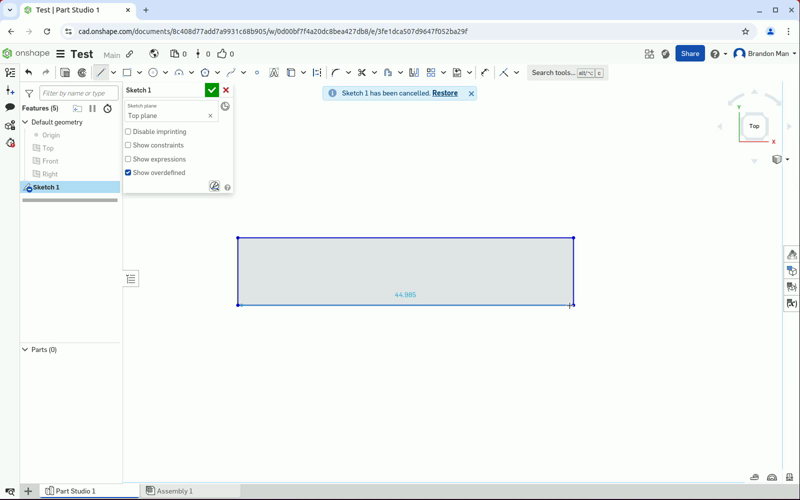
scroll(6)
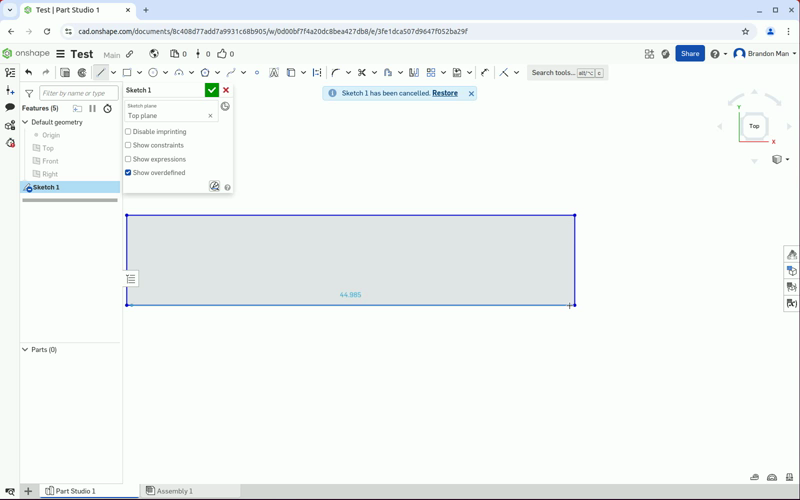
scroll(6)
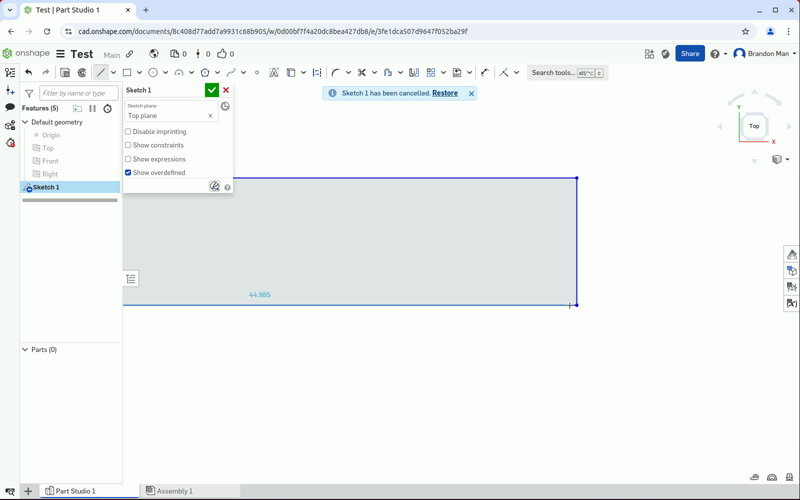
scroll(6)
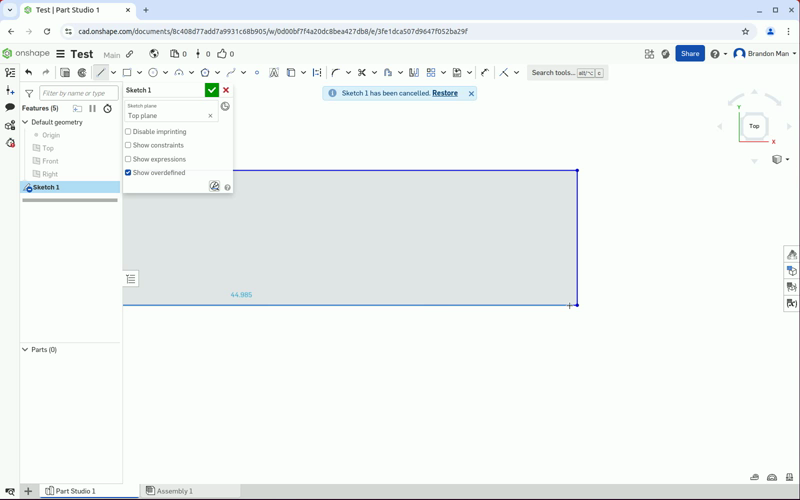
scroll(6)
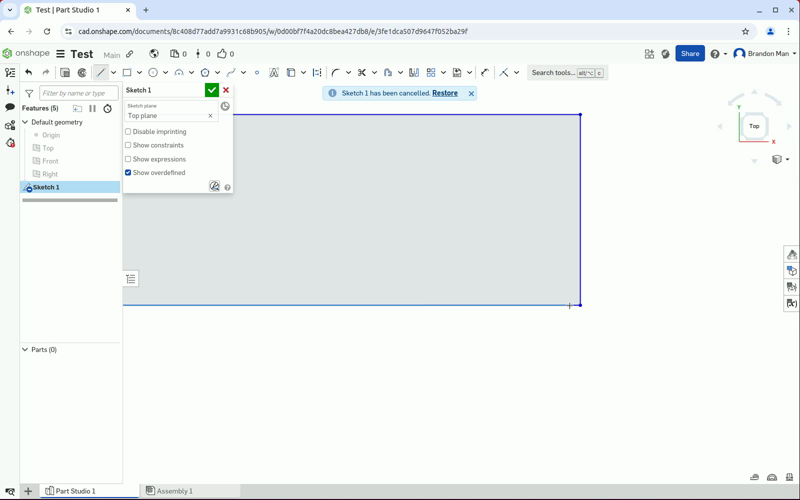
scroll(6)
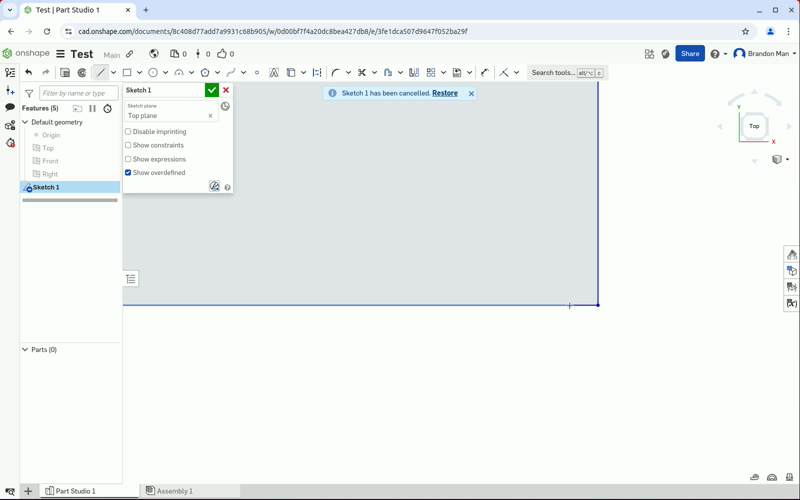
click(569, 305)
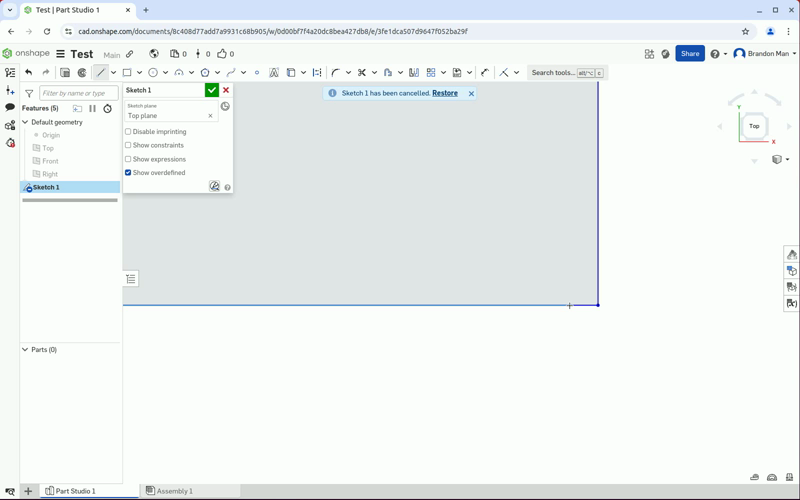
scroll(-6)
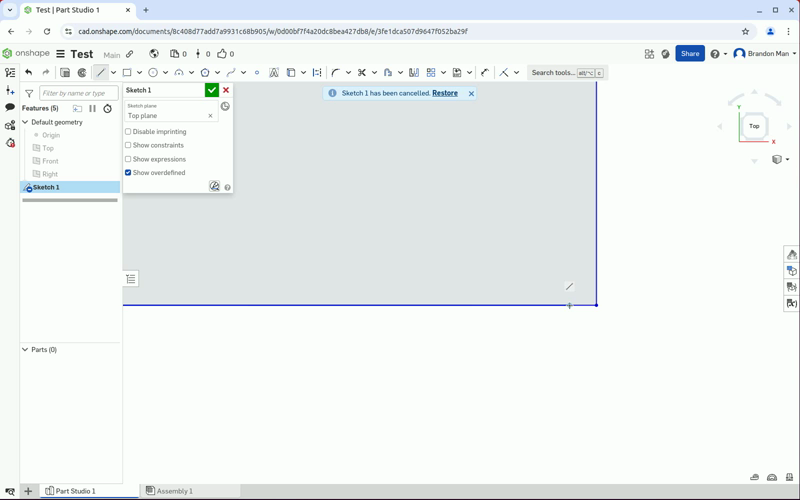
scroll(-6)
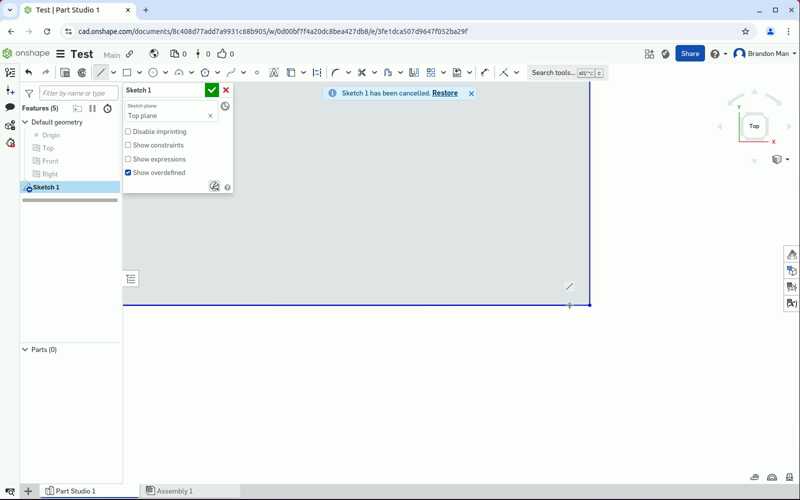
scroll(-6)
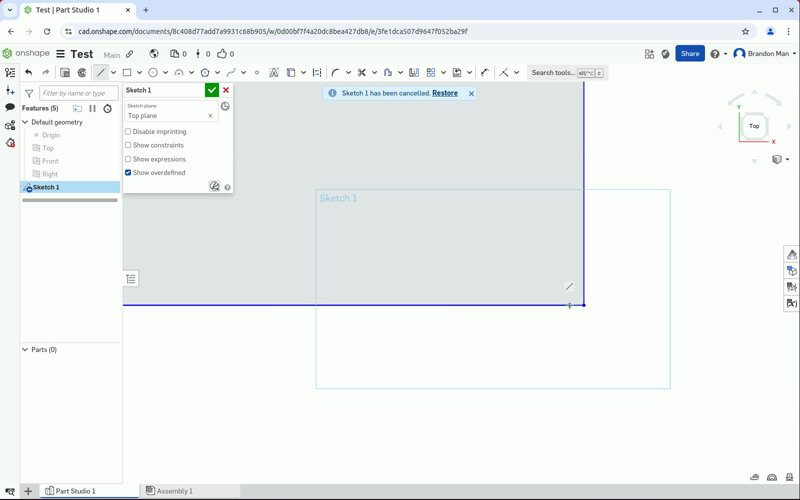
scroll(-6)
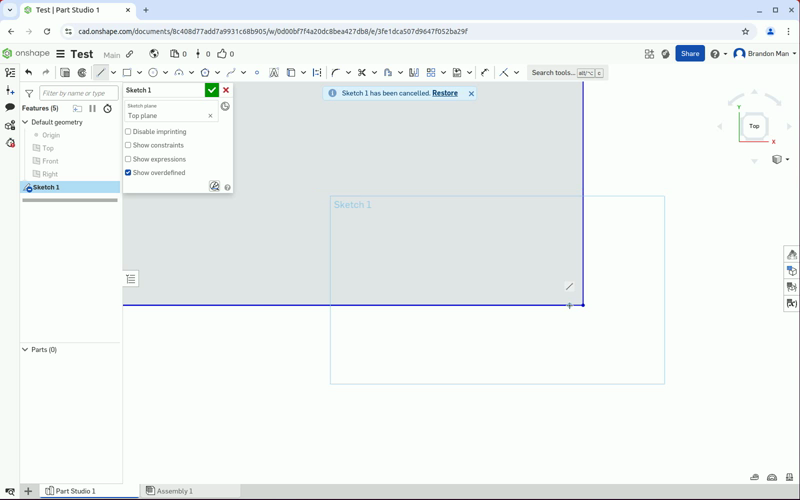
scroll(-6)
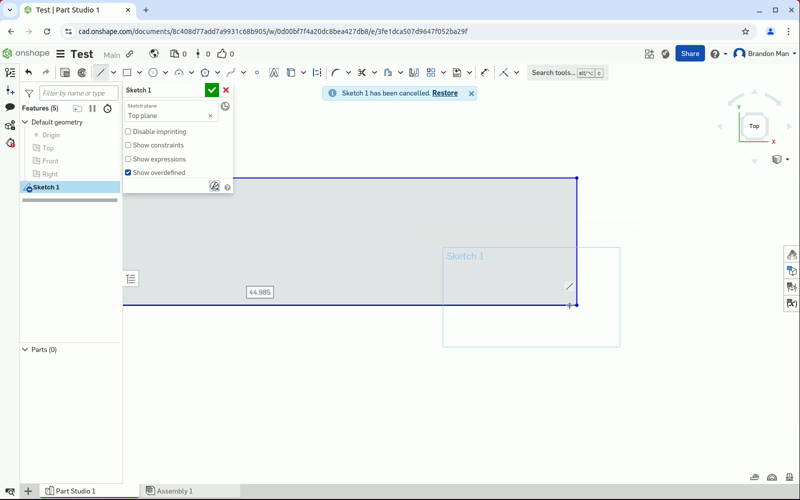
scroll(-6)
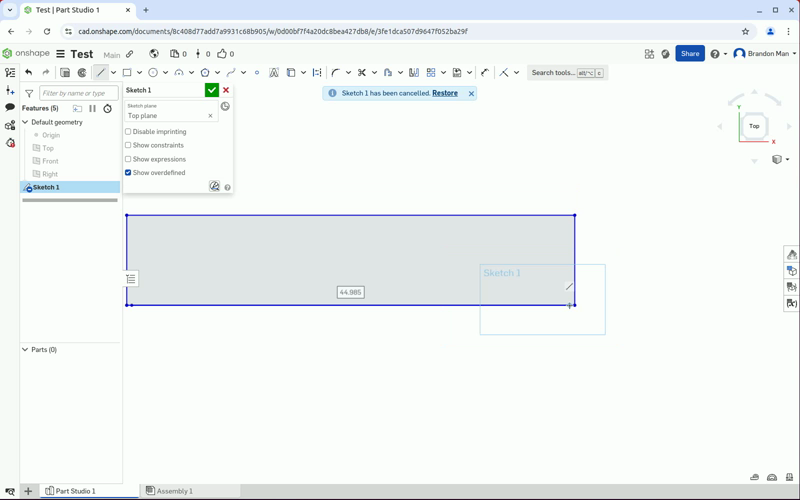
scroll(-6)
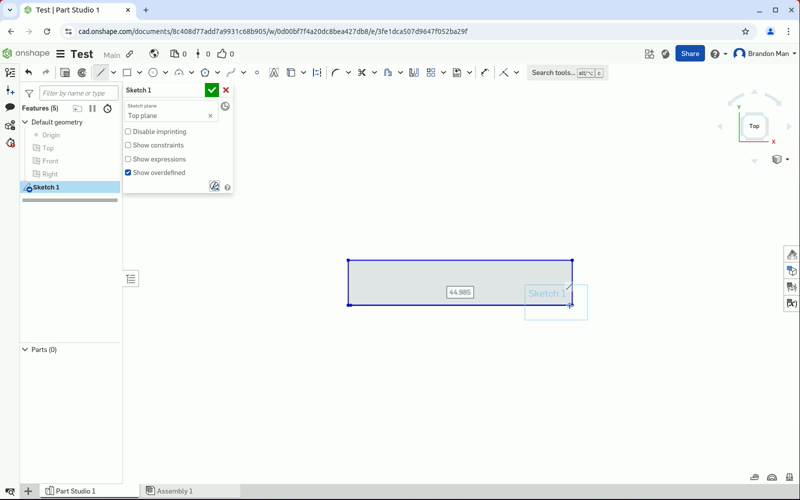
key_up(shift)
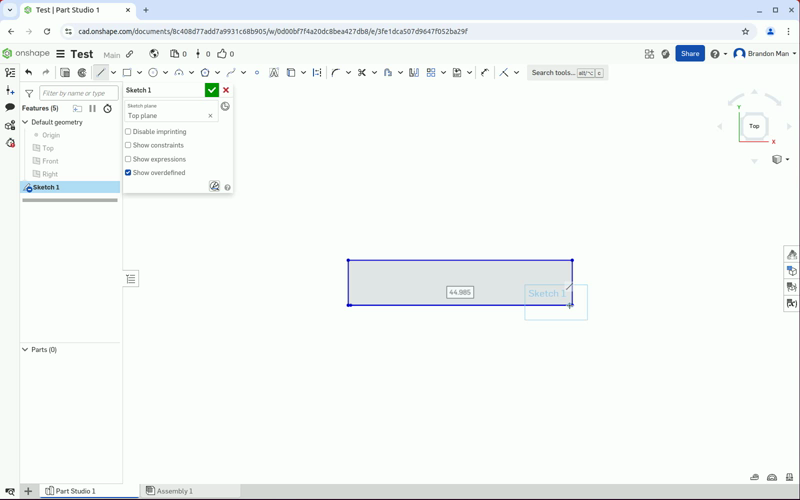
key_down(shift)
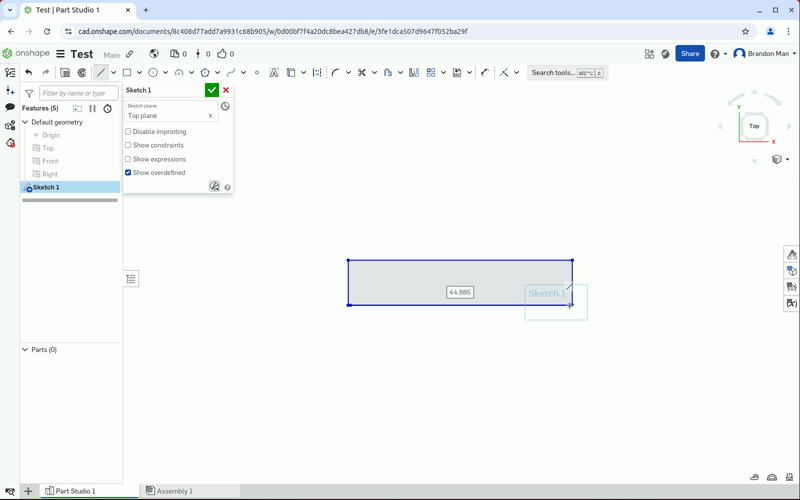
mouse_move(589, 305)
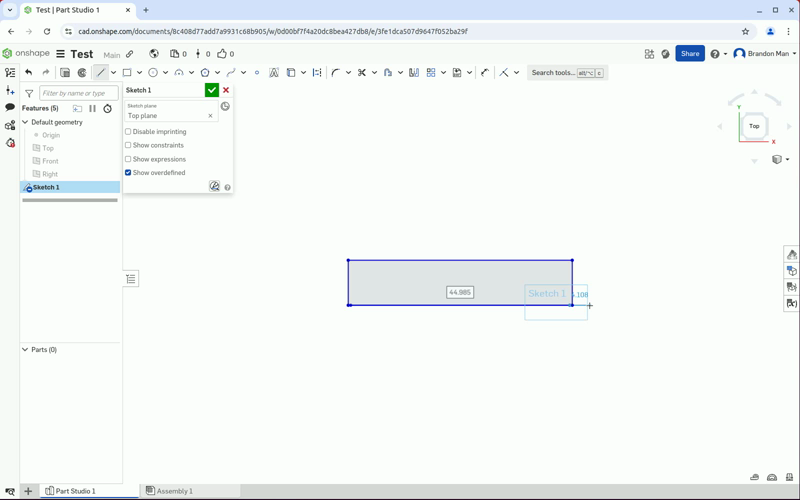
mouse_move(569, 260)
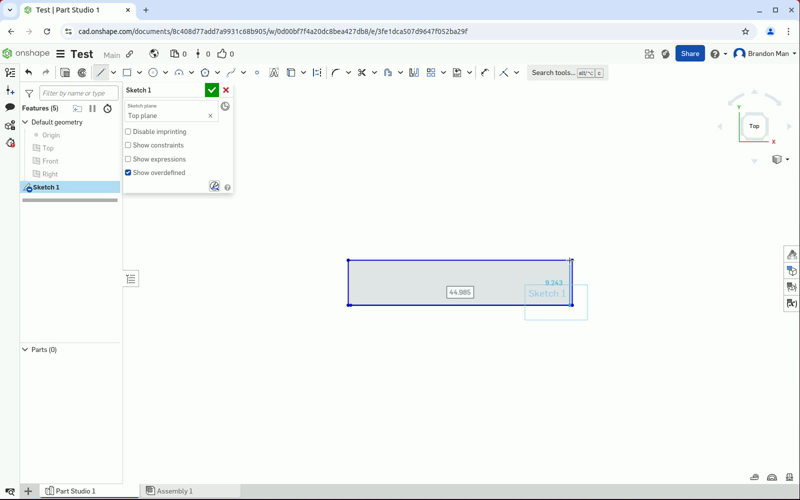
scroll(6)
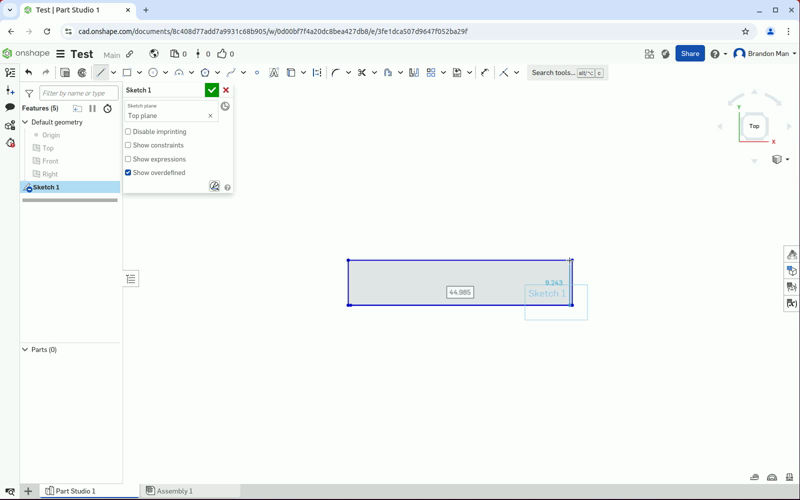
scroll(6)
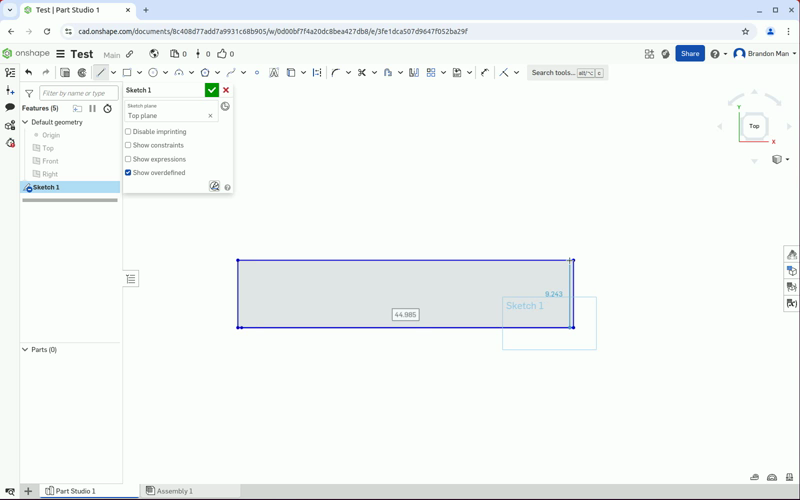
scroll(6)
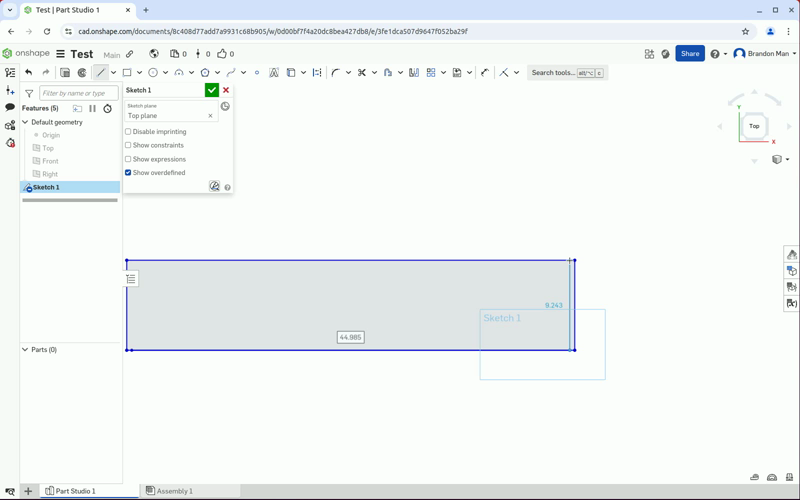
scroll(6)
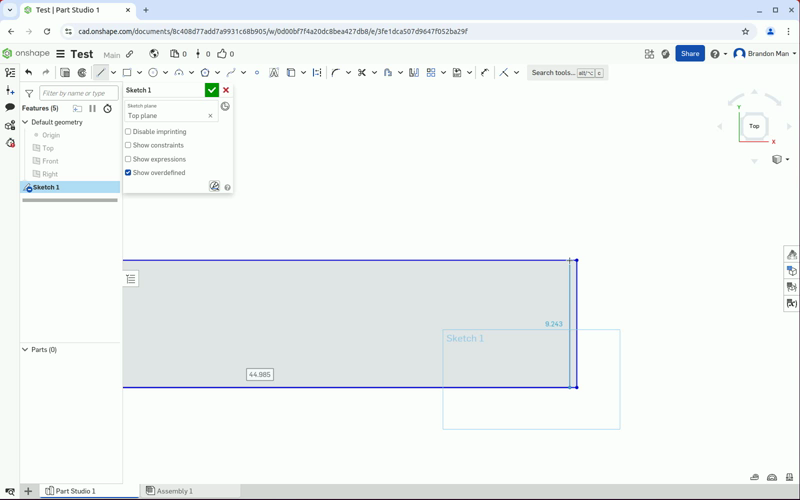
scroll(6)
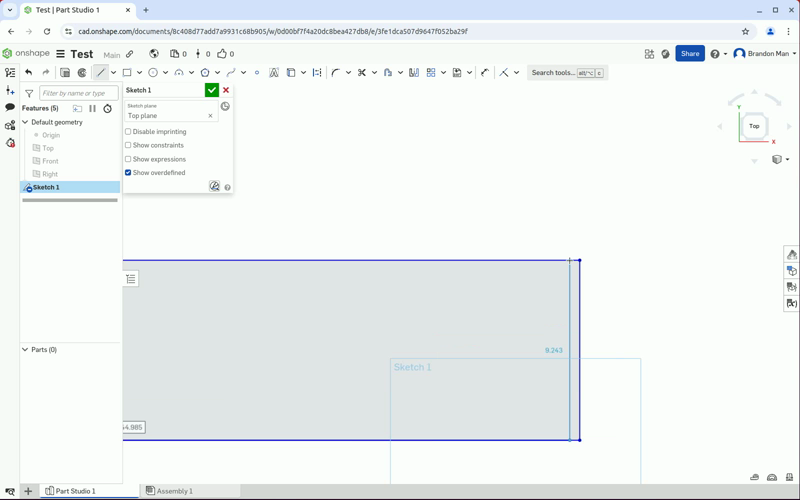
scroll(6)
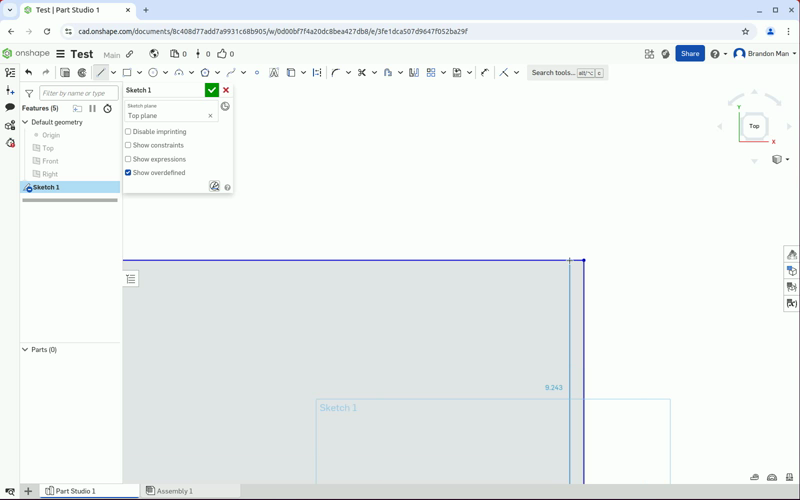
scroll(6)
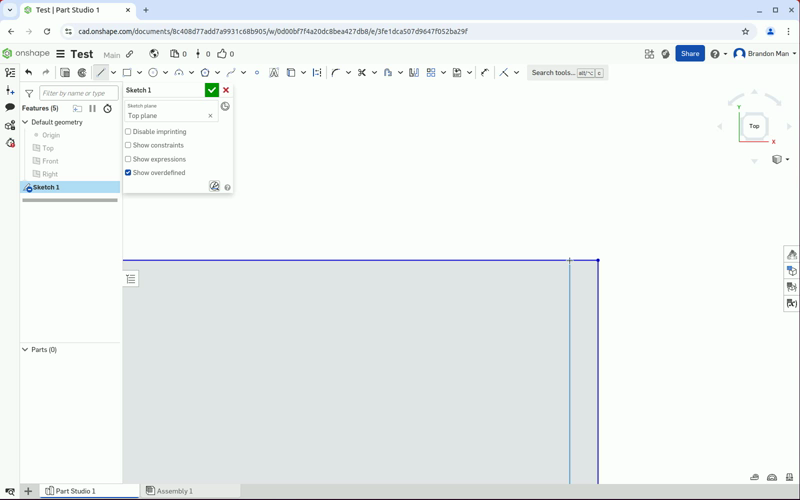
click(569, 260)
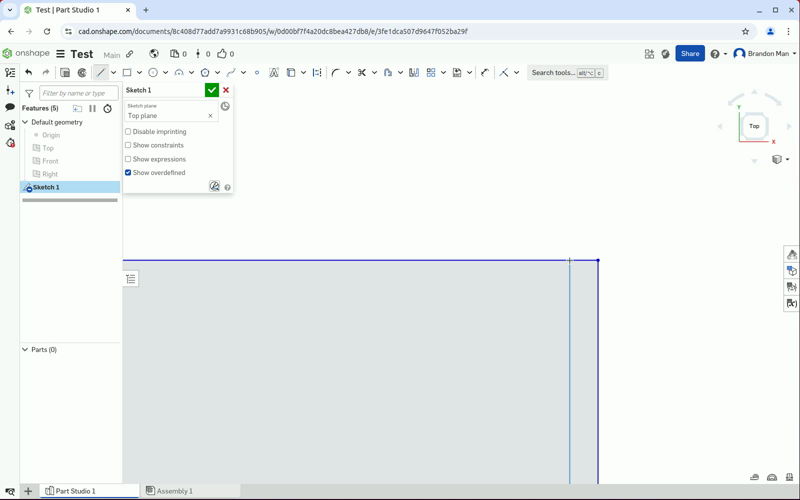
scroll(-6)
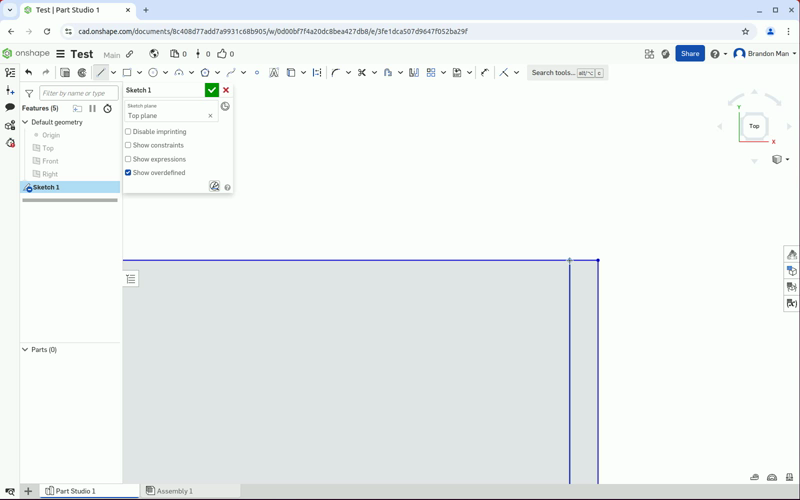
scroll(-6)
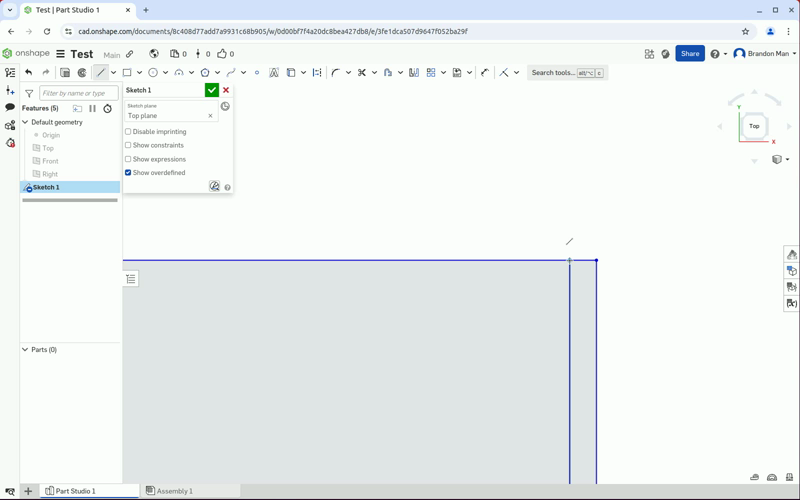
scroll(-6)
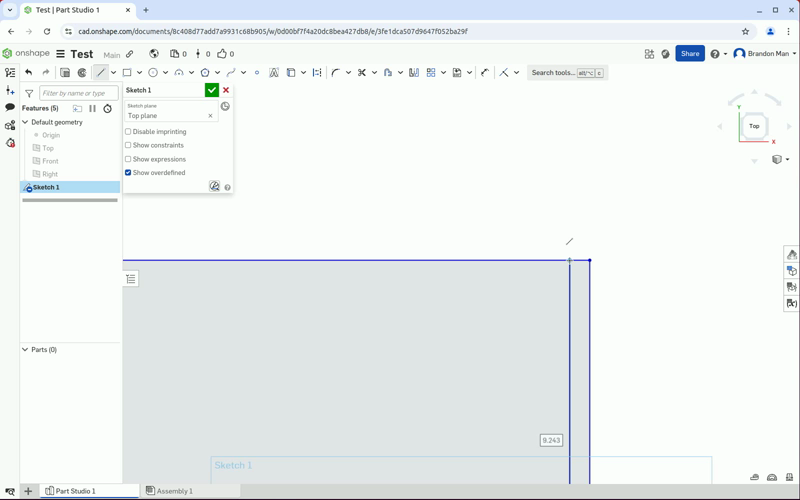
scroll(-6)
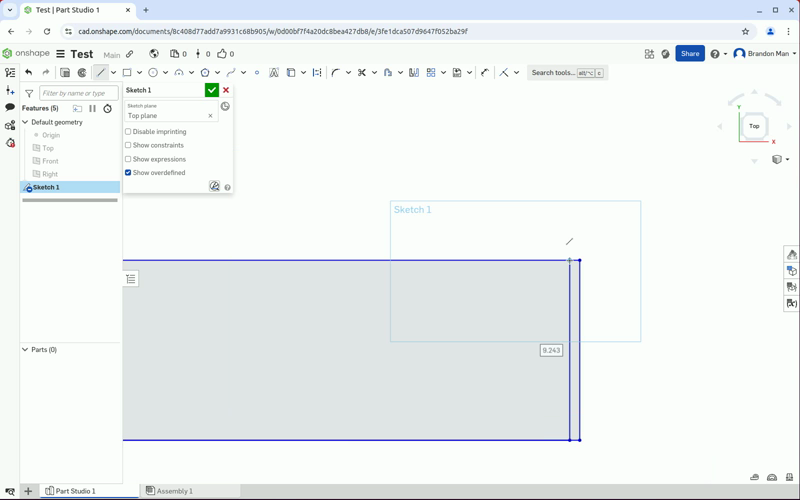
scroll(-6)
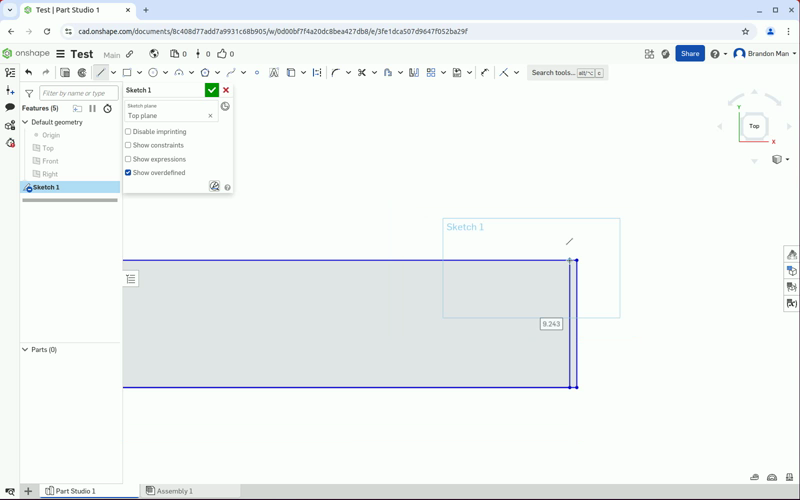
scroll(-6)
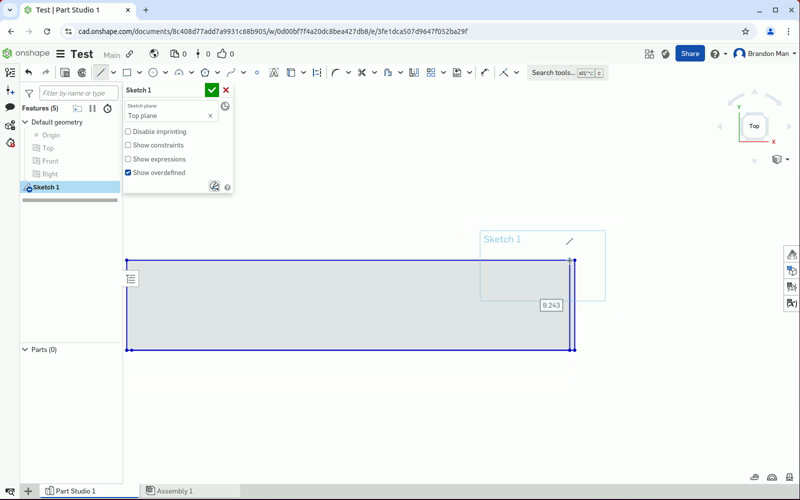
scroll(-6)
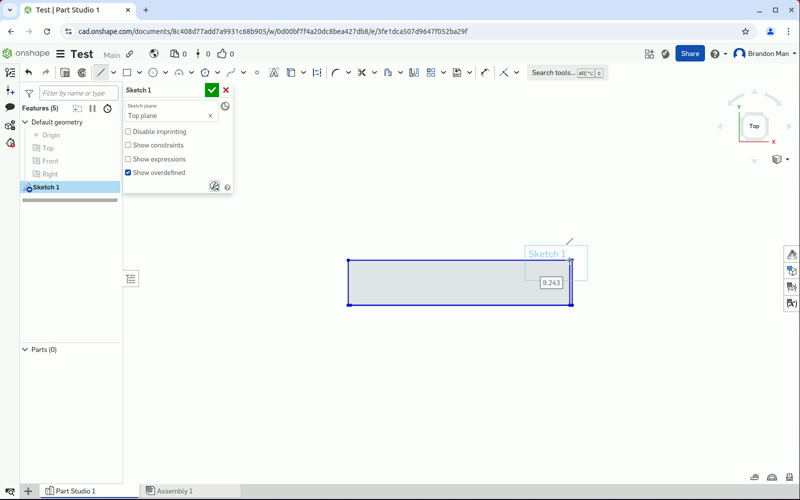
key_up(shift)
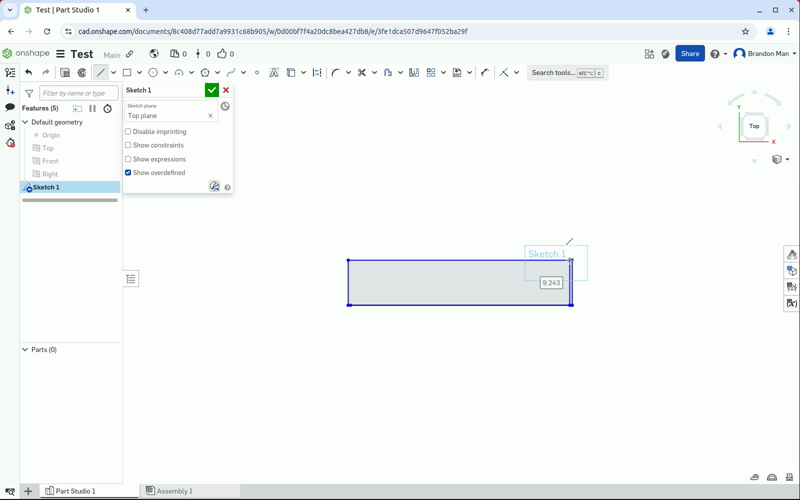
key_down(shift)
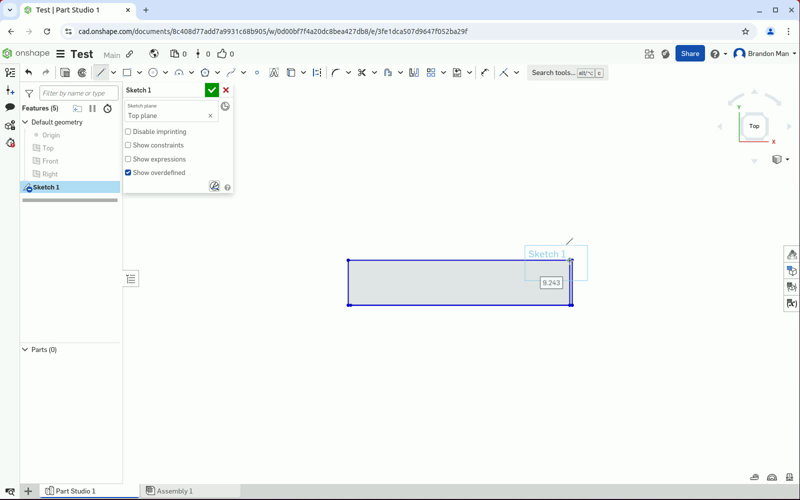
mouse_move(350, 260)
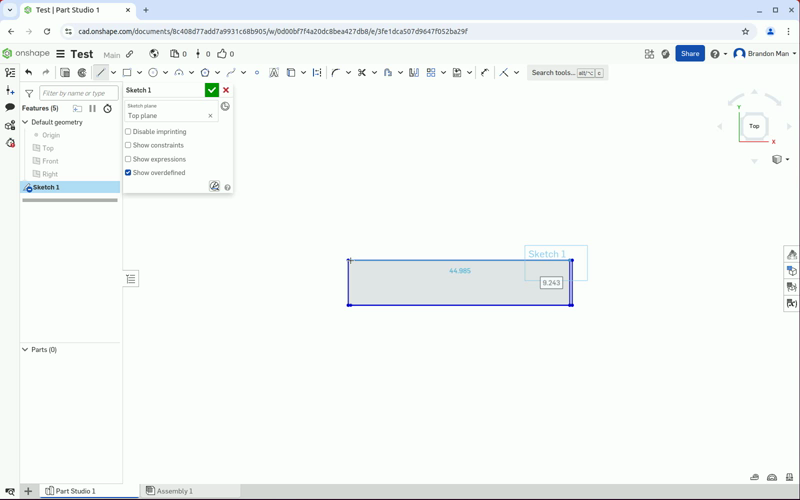
scroll(6)
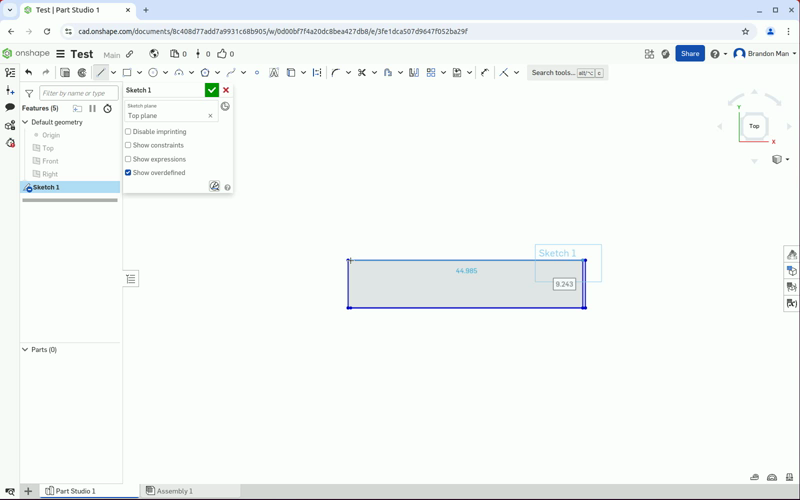
scroll(6)
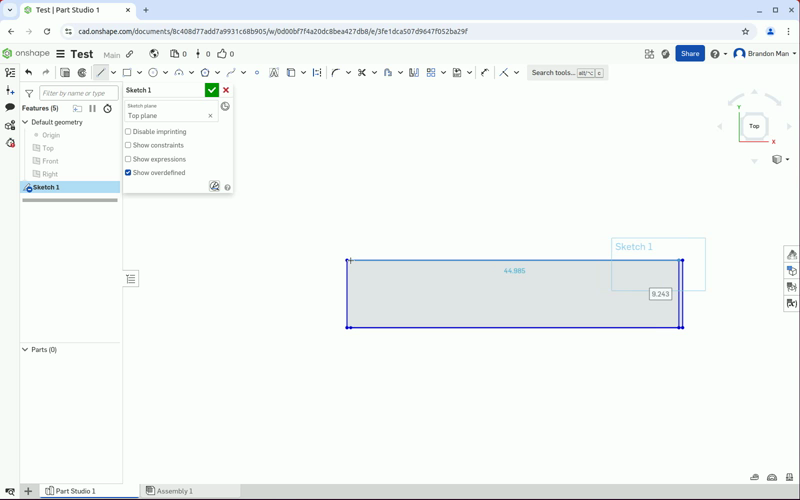
scroll(6)
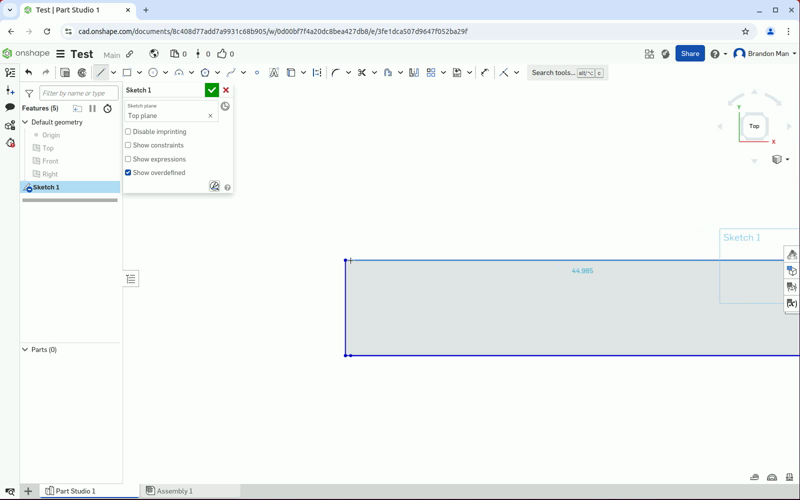
scroll(6)
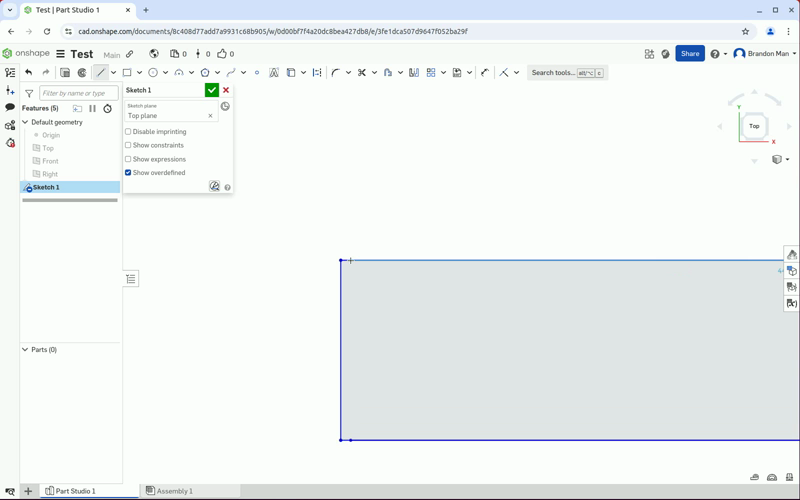
scroll(6)
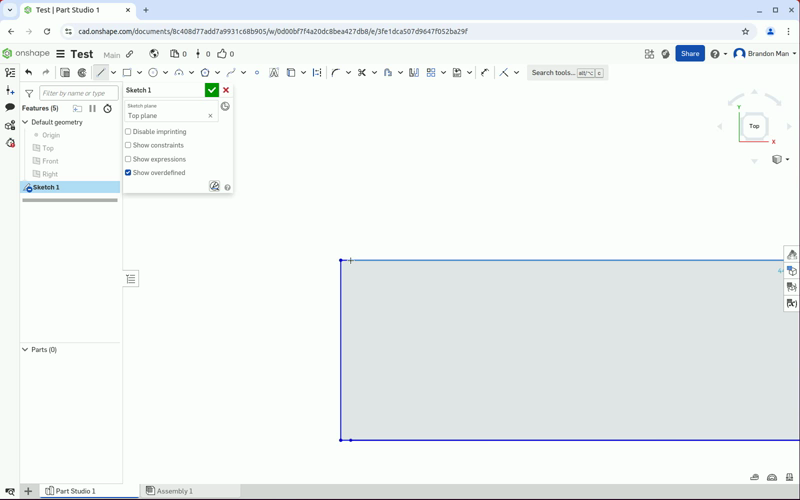
scroll(6)
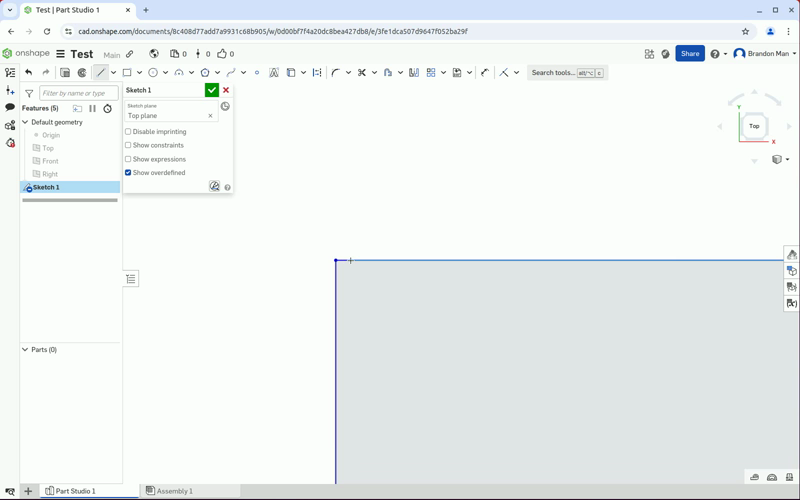
scroll(6)
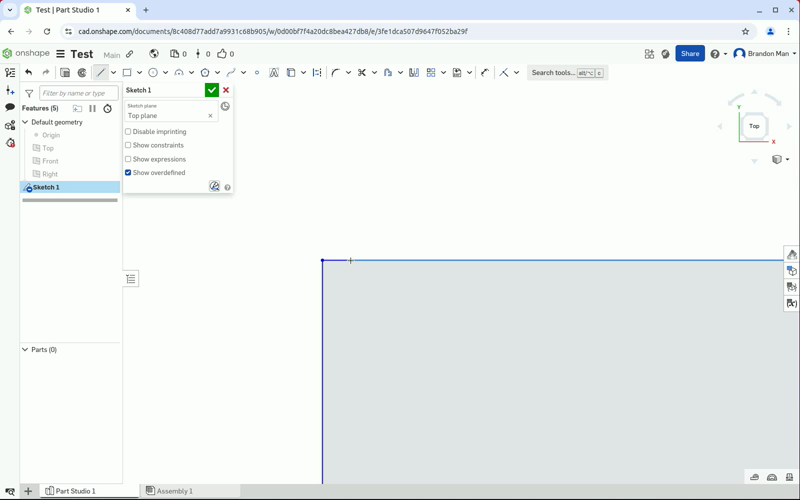
click(350, 260)
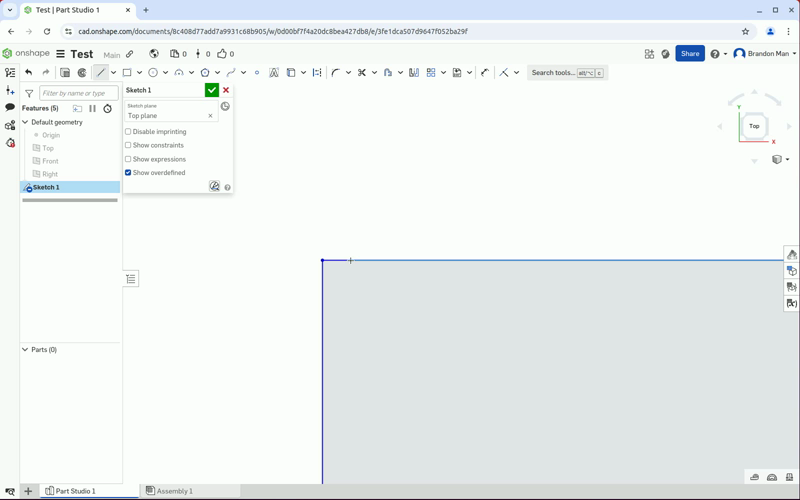
scroll(-6)
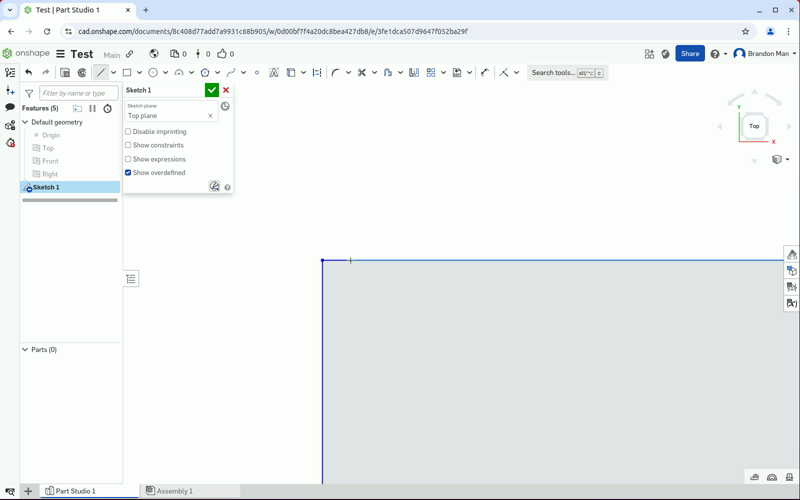
scroll(-6)
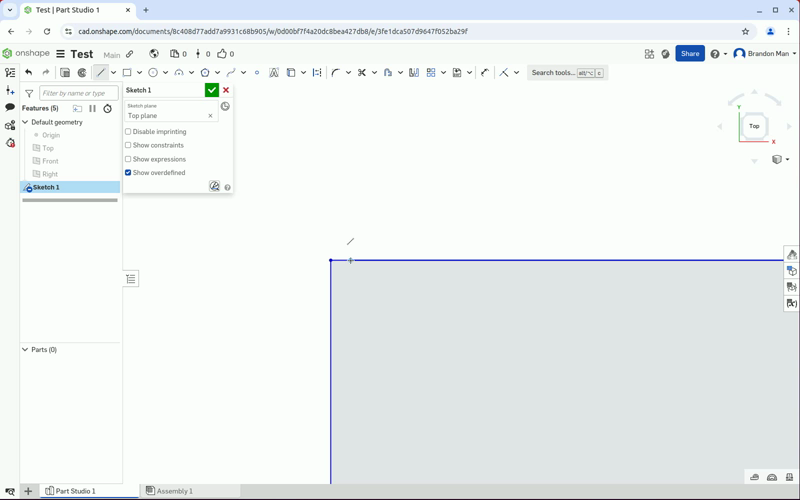
scroll(-6)
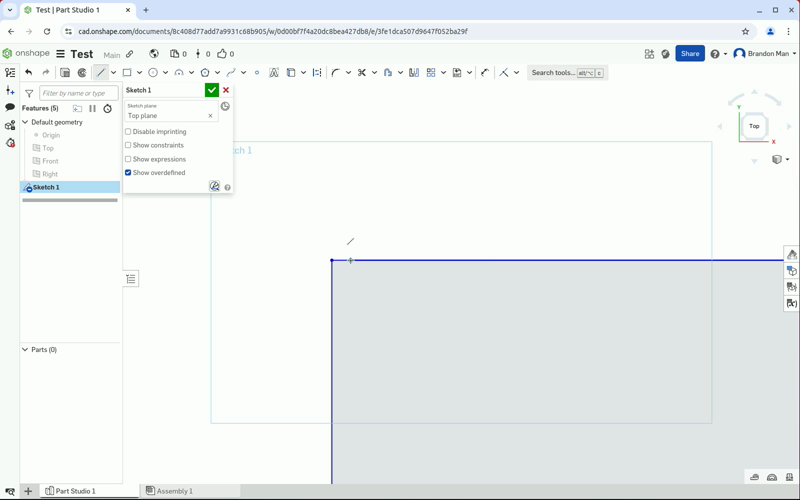
scroll(-6)
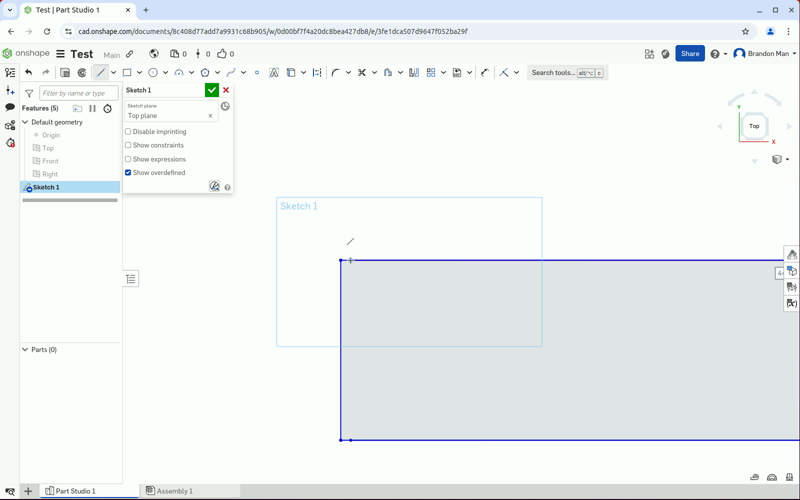
scroll(-6)
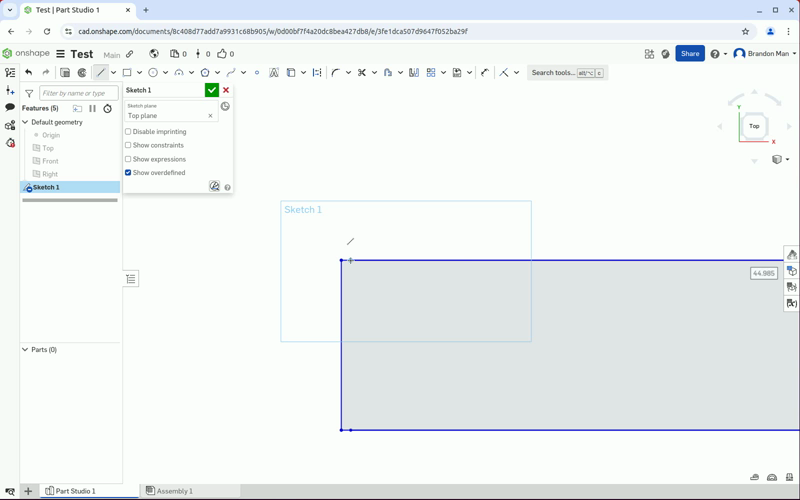
scroll(-6)
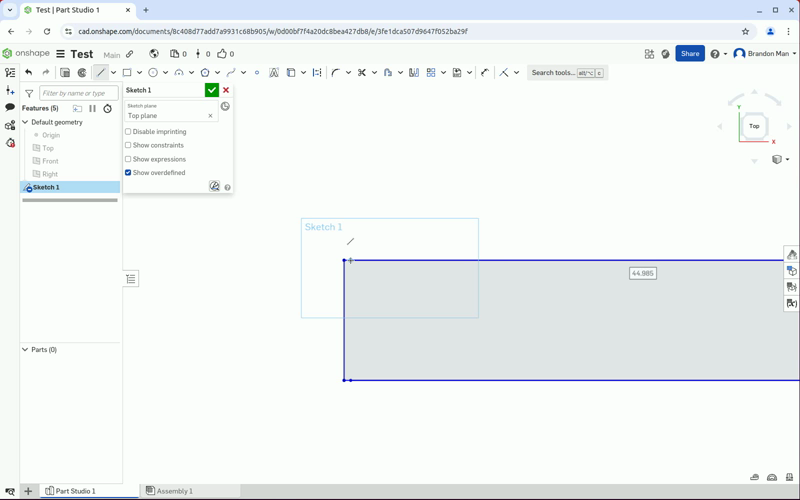
scroll(-6)
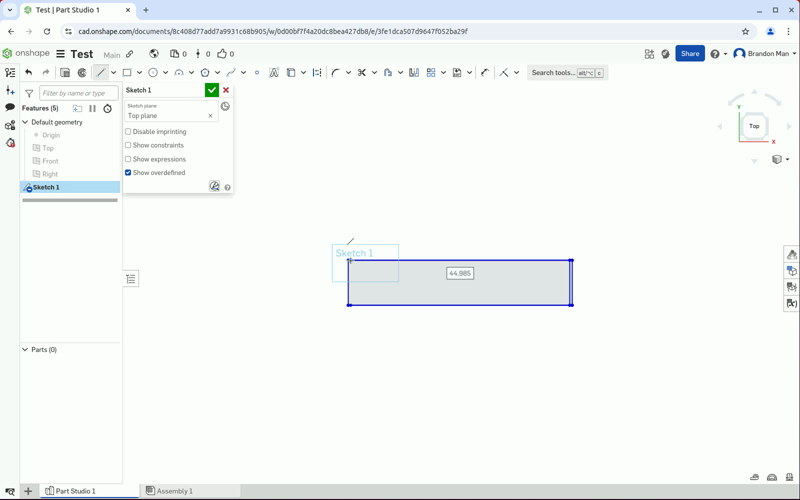
key_up(shift)
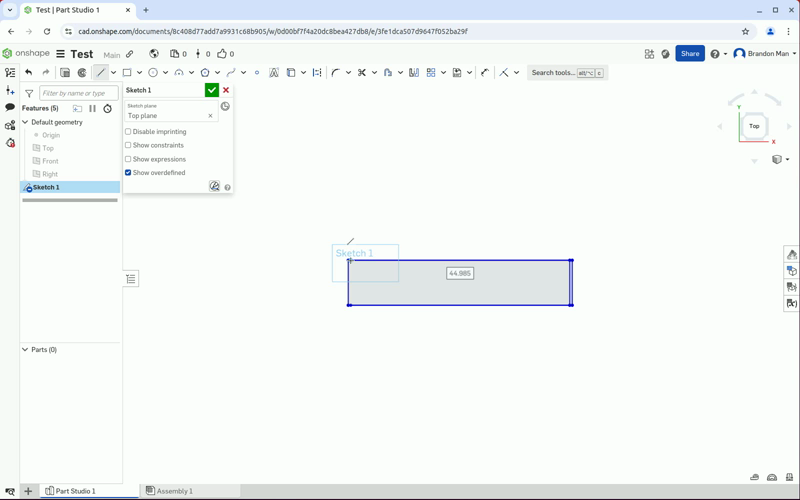
mouse_move(380, 260)
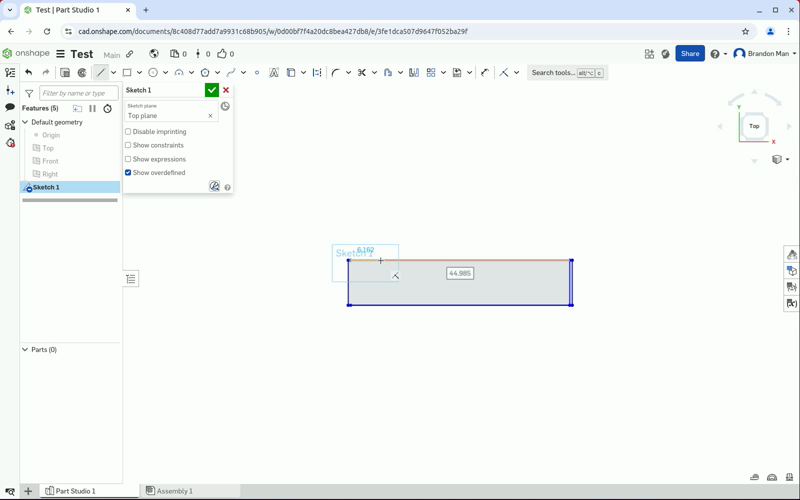
key_down(shift)
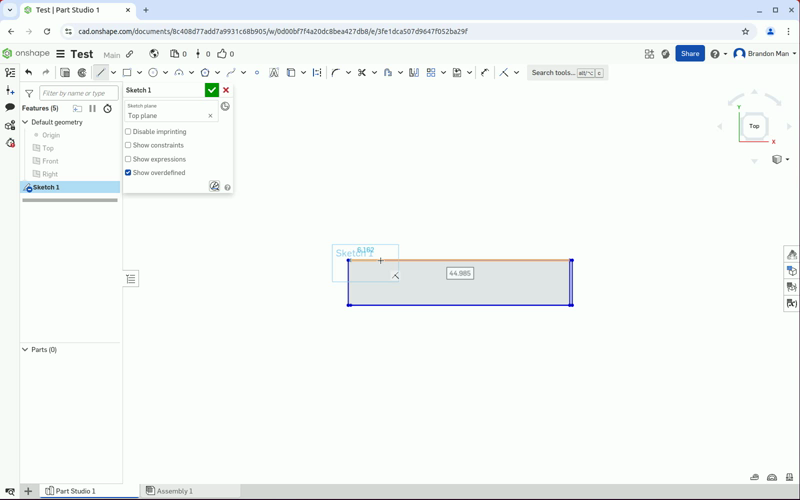
mouse_move(350, 305)
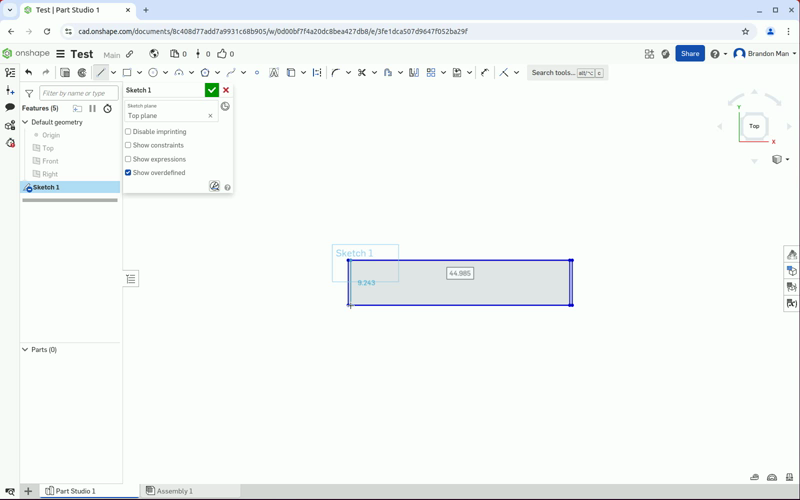
scroll(6)
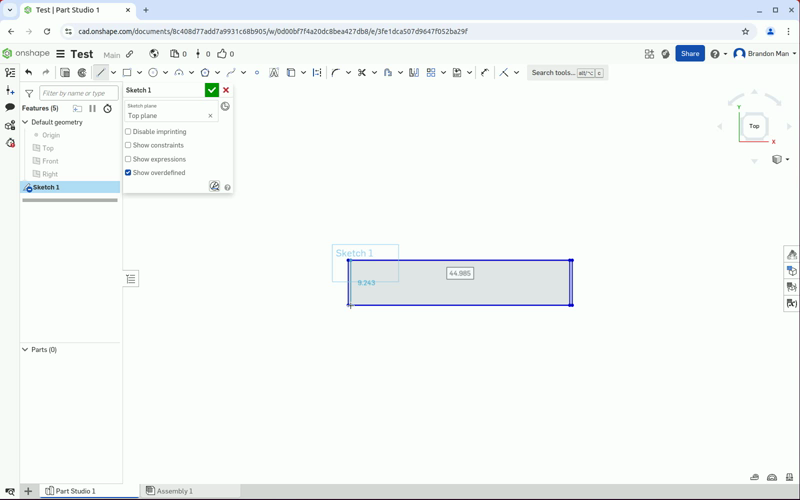
scroll(6)
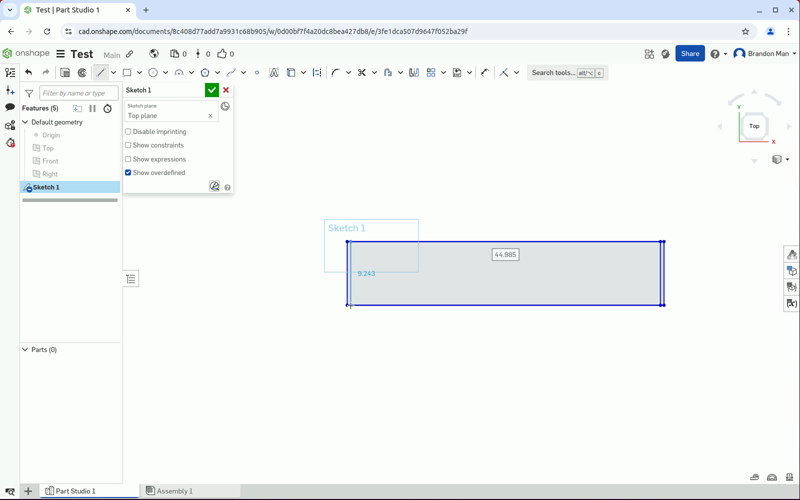
scroll(6)
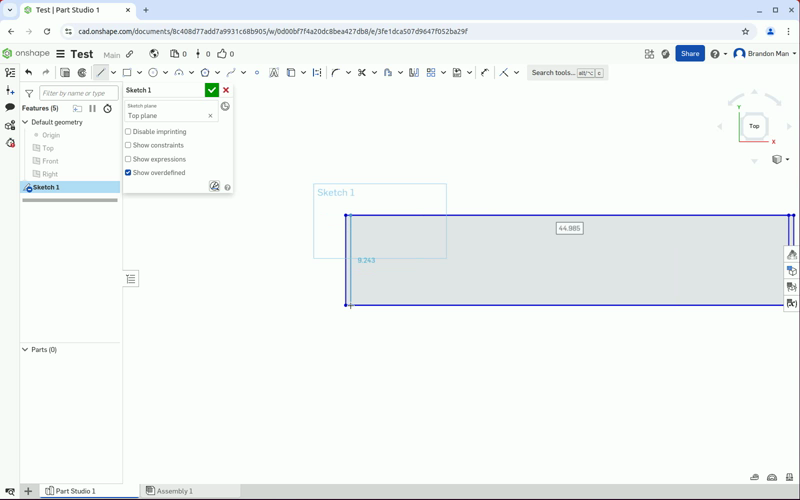
scroll(6)
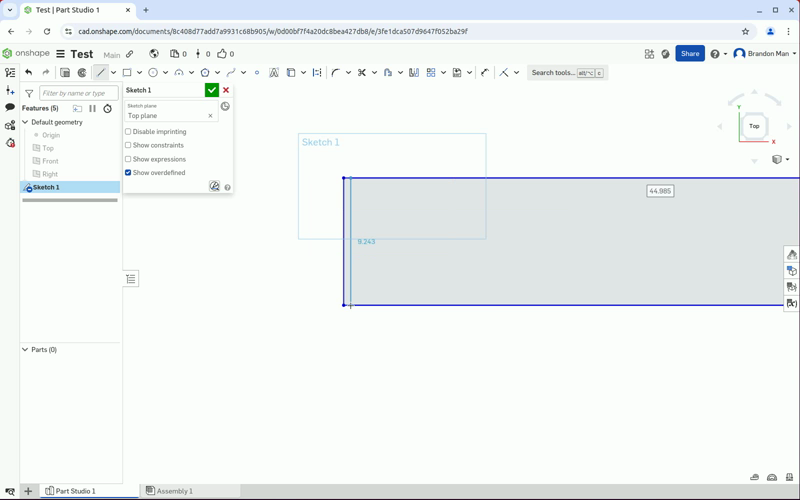
scroll(6)
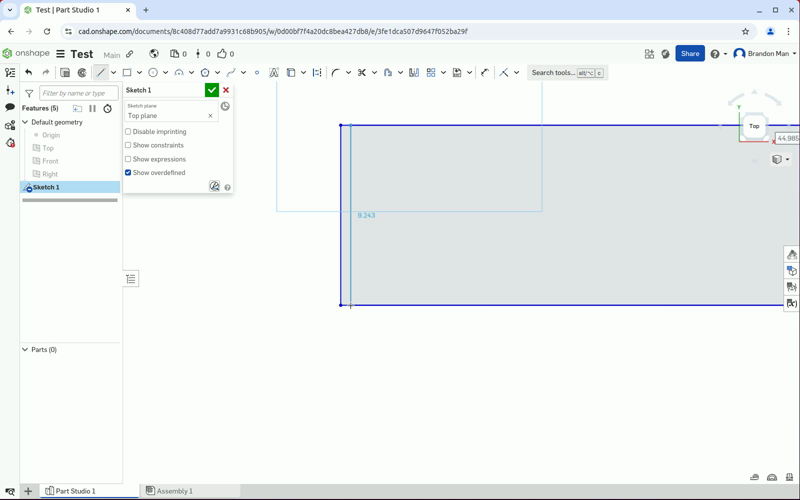
scroll(6)
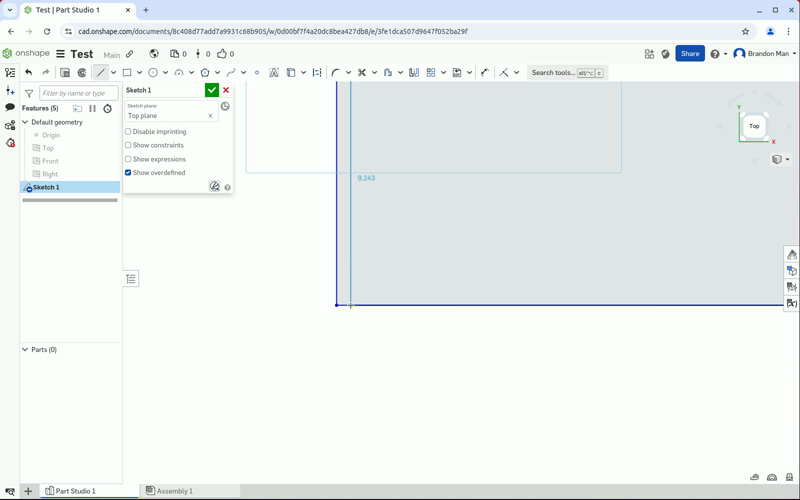
scroll(6)
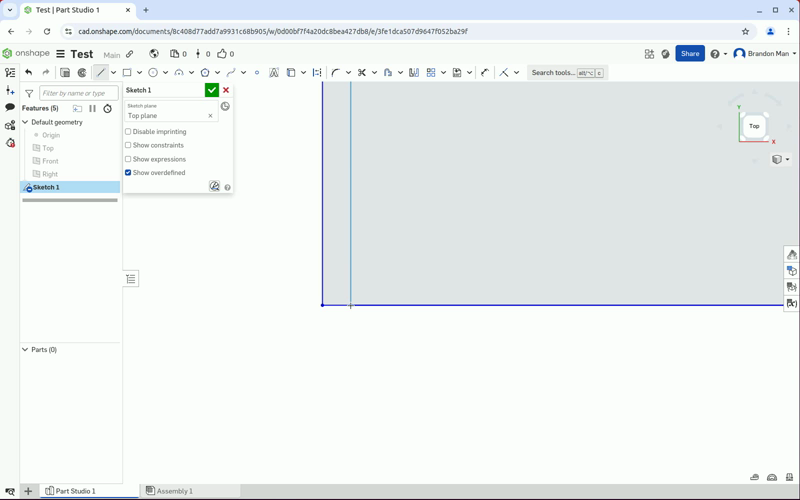
key_up(shift)
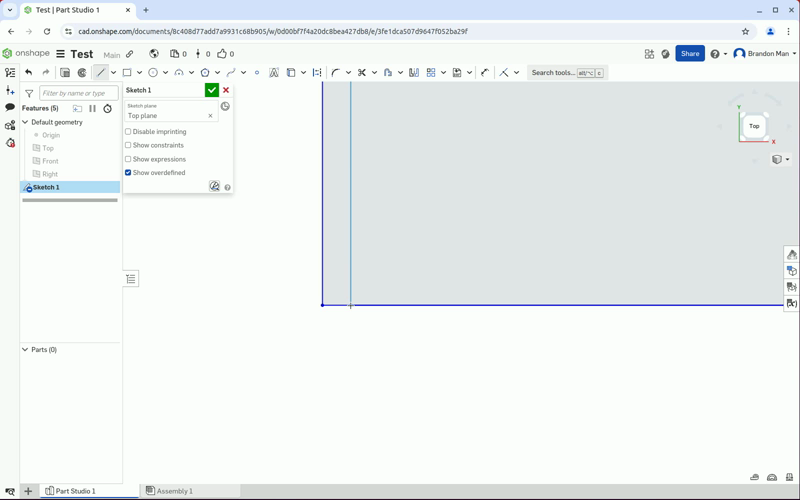
click(350, 305)
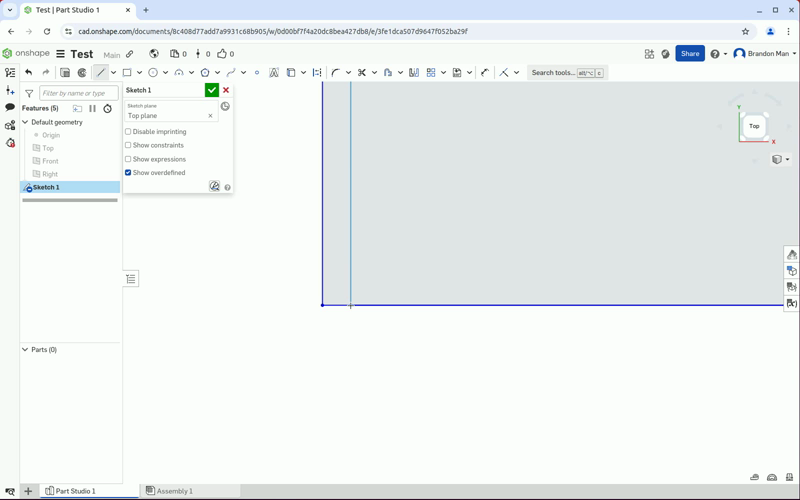
scroll(-6)
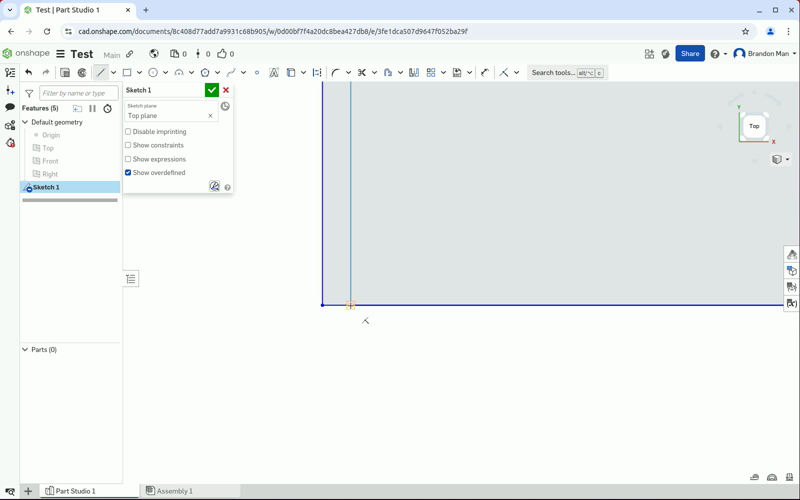
scroll(-6)
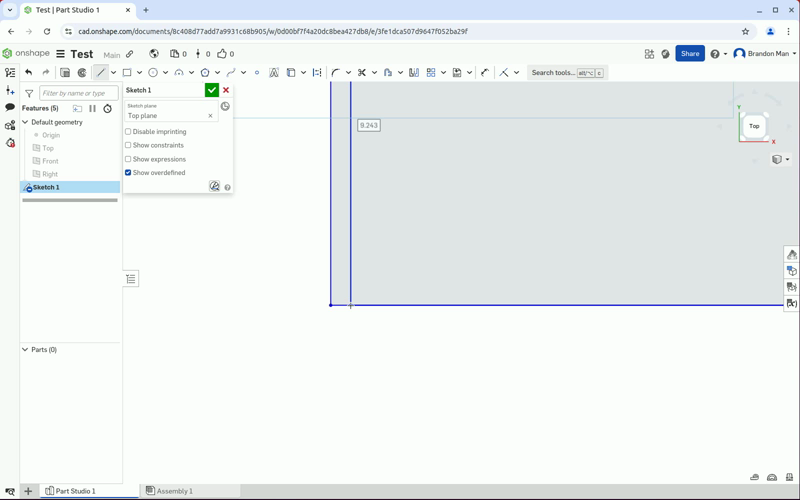
scroll(-6)
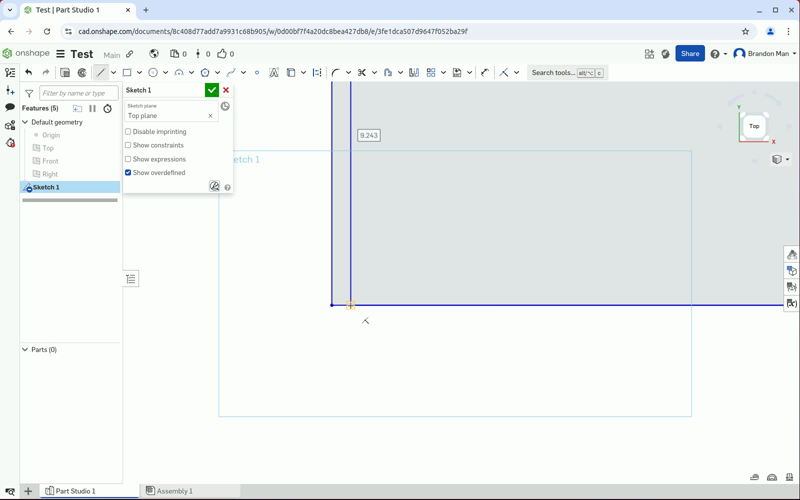
scroll(-6)
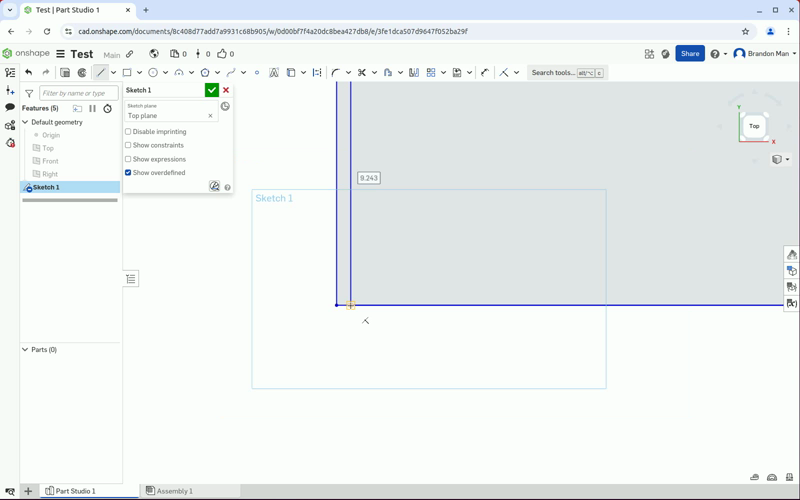
scroll(-6)
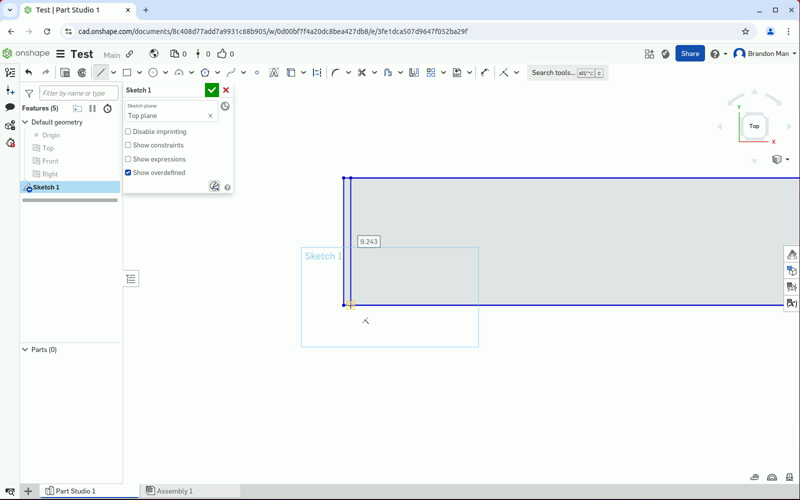
scroll(-6)
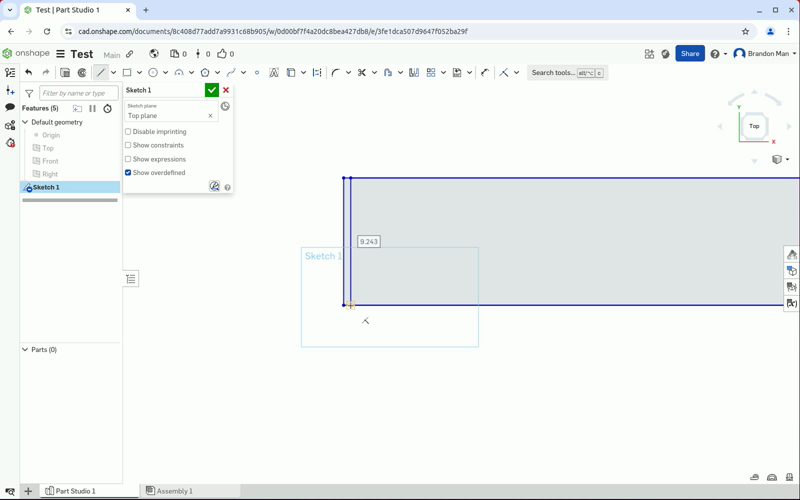
scroll(-6)
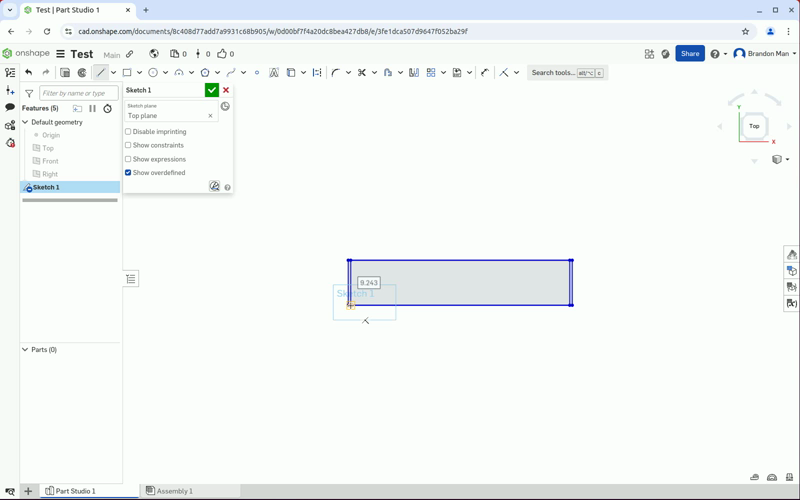
key(esc)
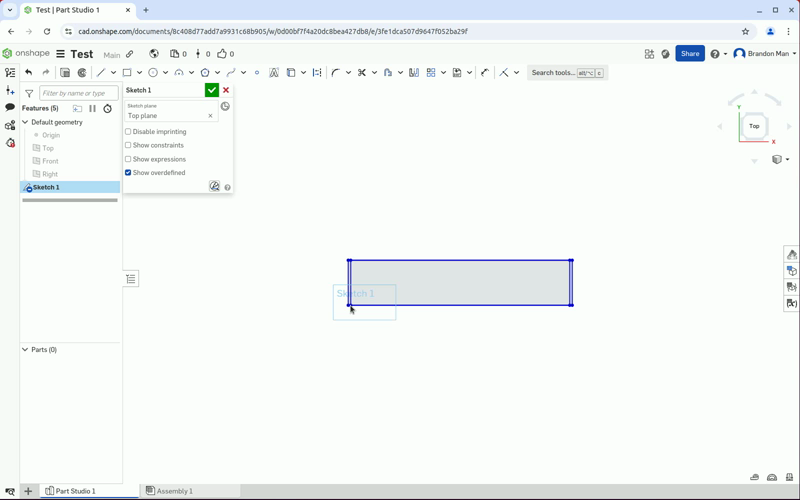
mouse_move(349, 300)
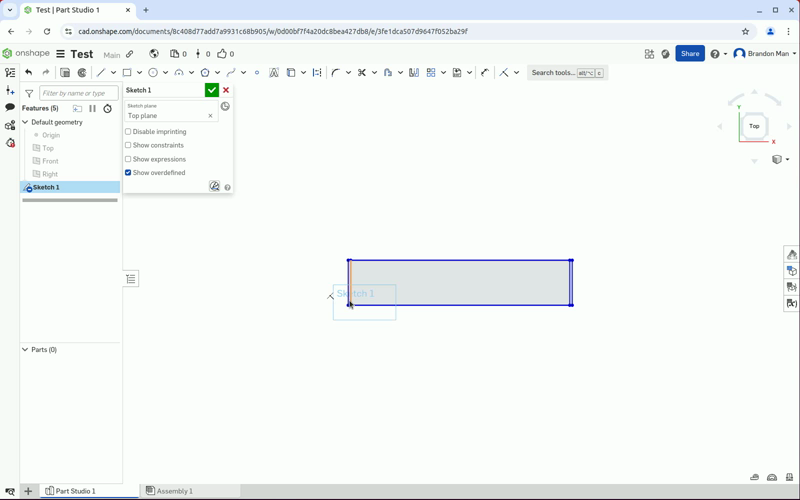
scroll(6)
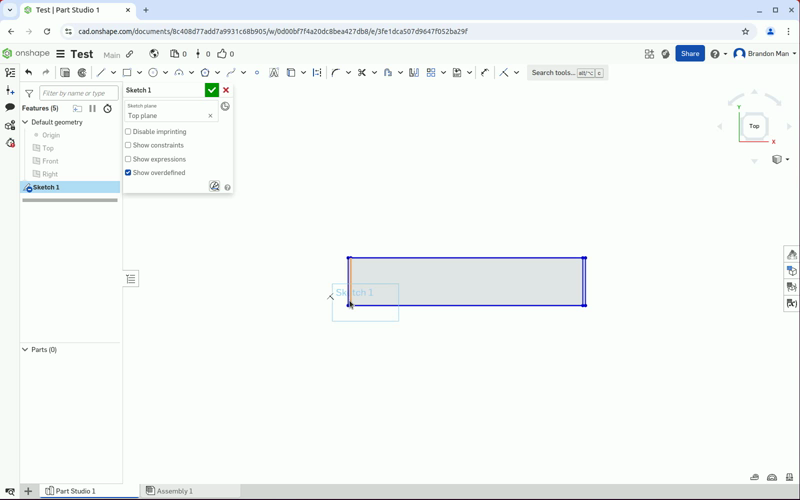
scroll(6)
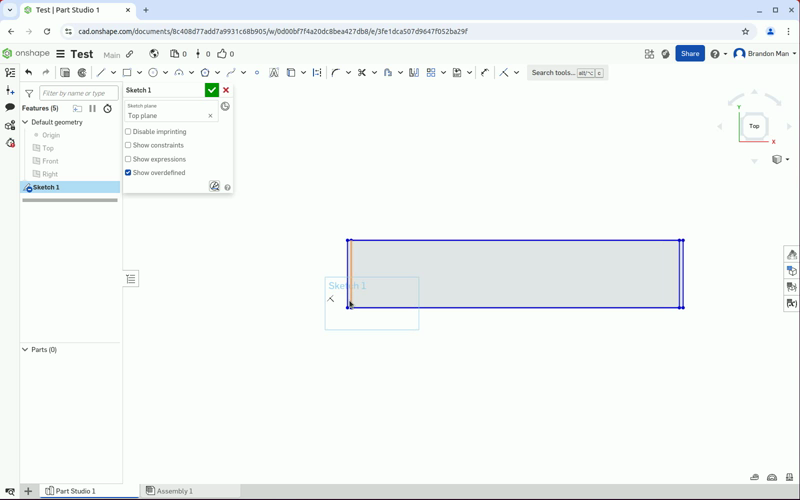
scroll(6)
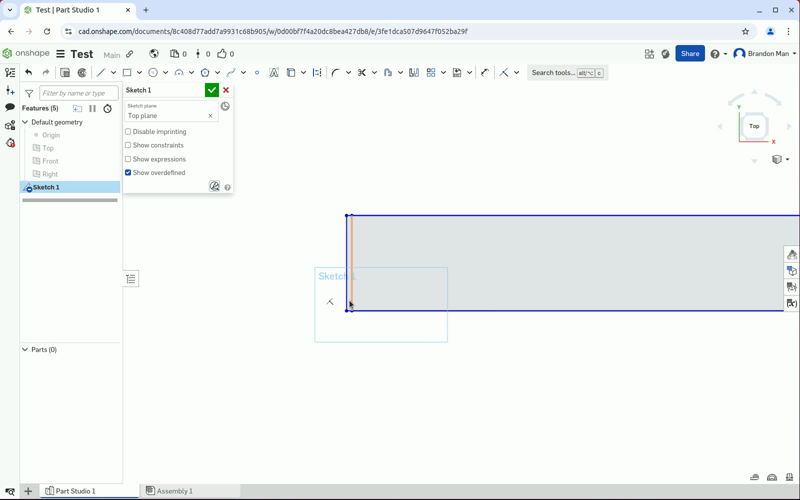
scroll(6)
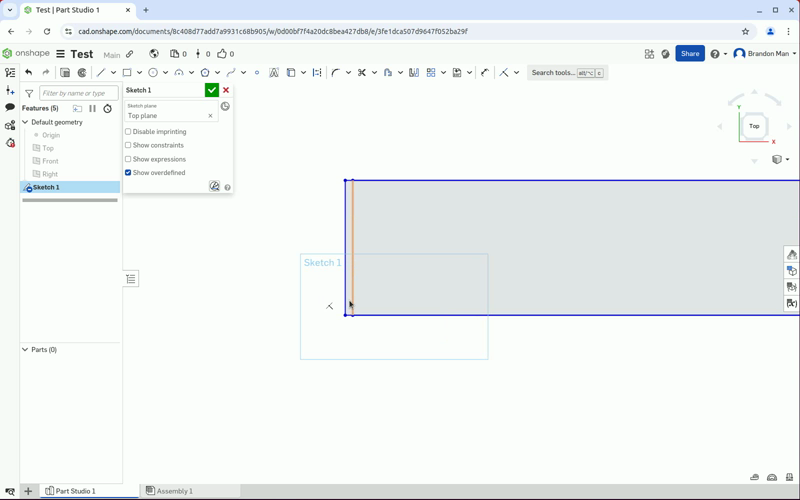
scroll(6)
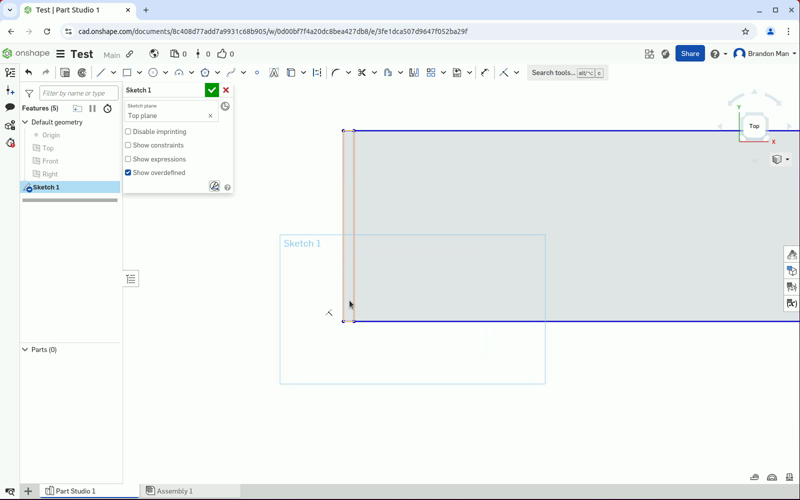
scroll(6)
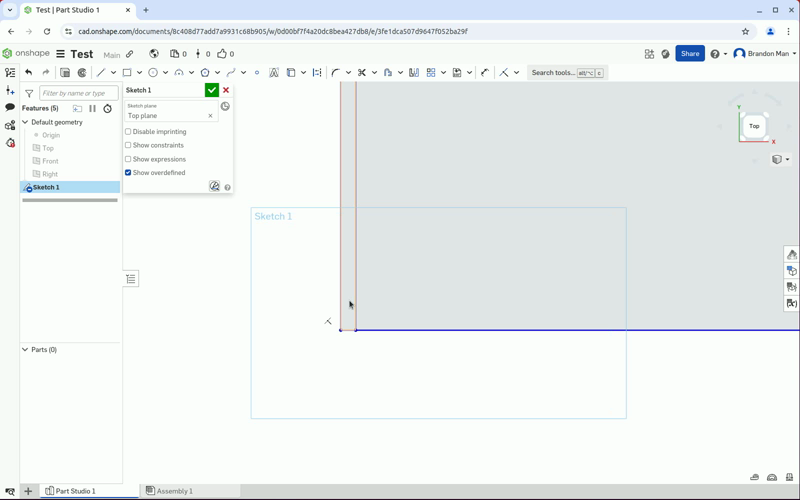
scroll(6)
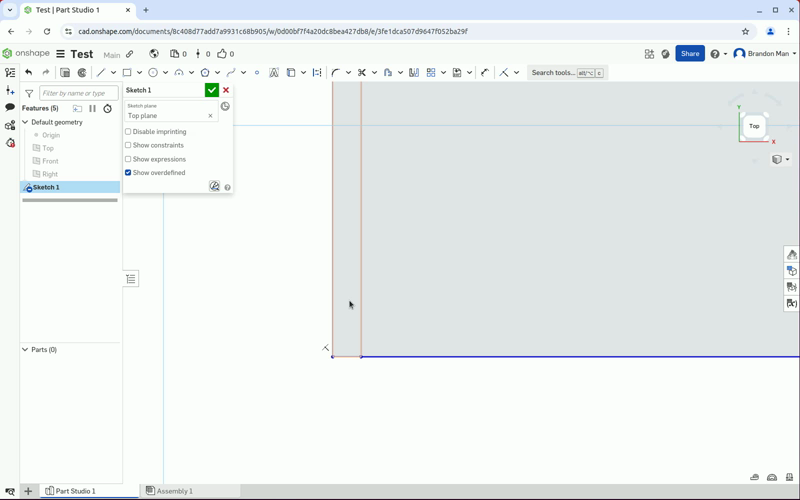
click(349, 300)
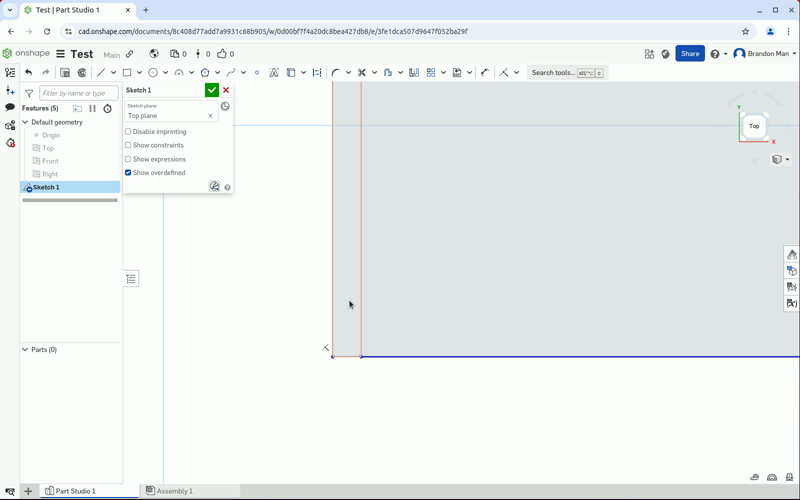
scroll(-6)
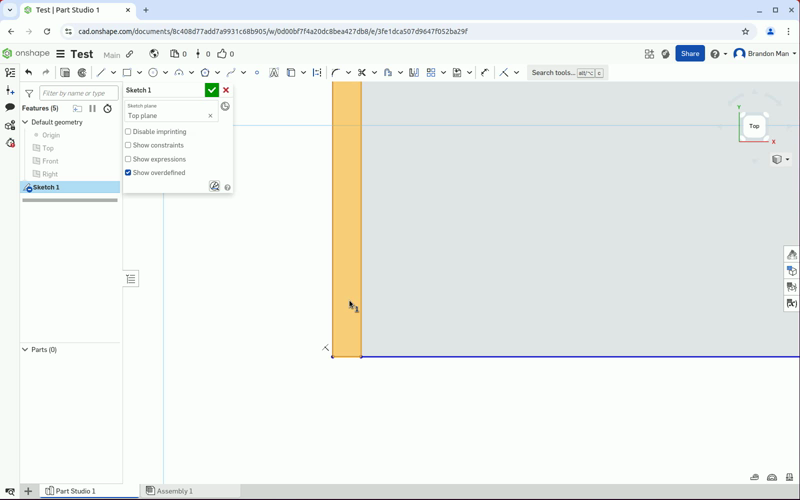
scroll(-6)
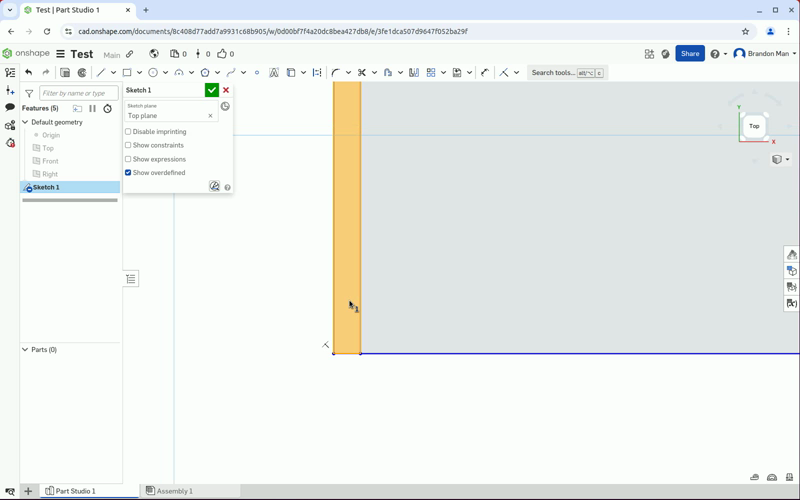
scroll(-6)
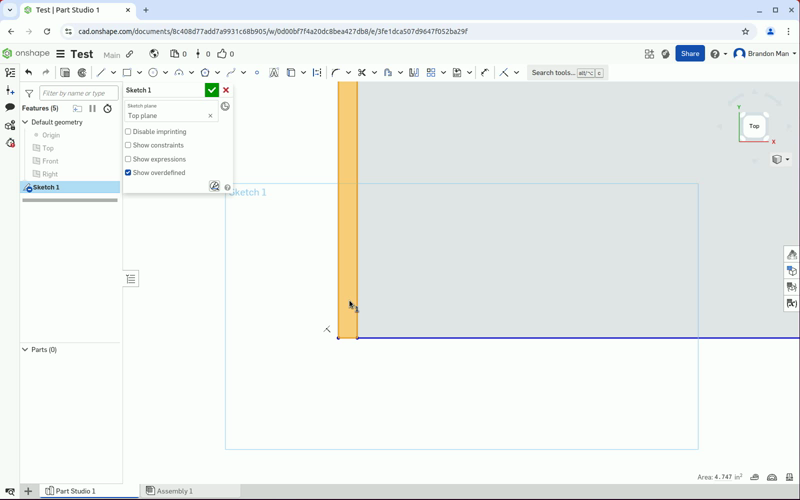
scroll(-6)
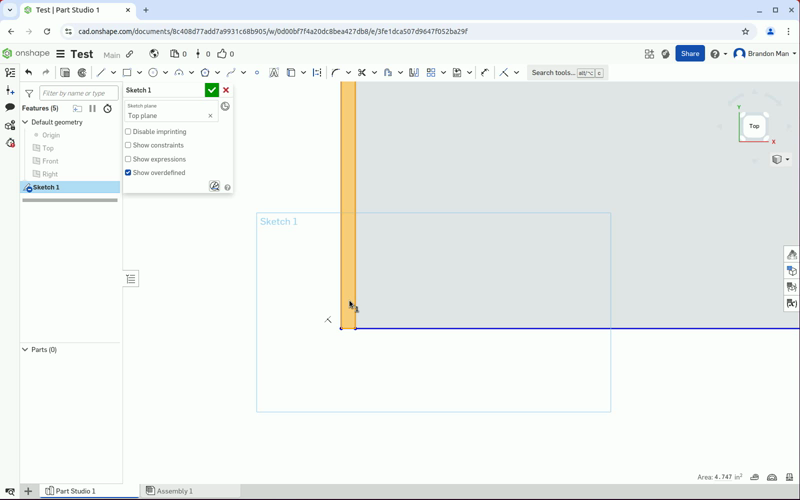
scroll(-6)
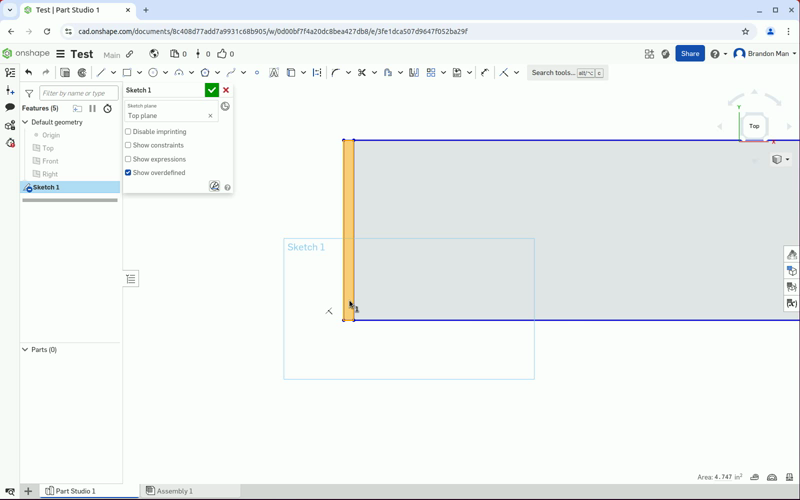
scroll(-6)
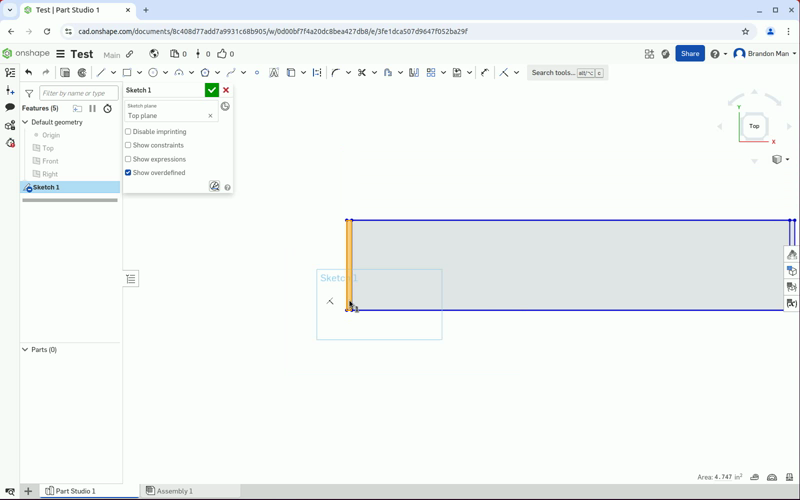
scroll(-6)
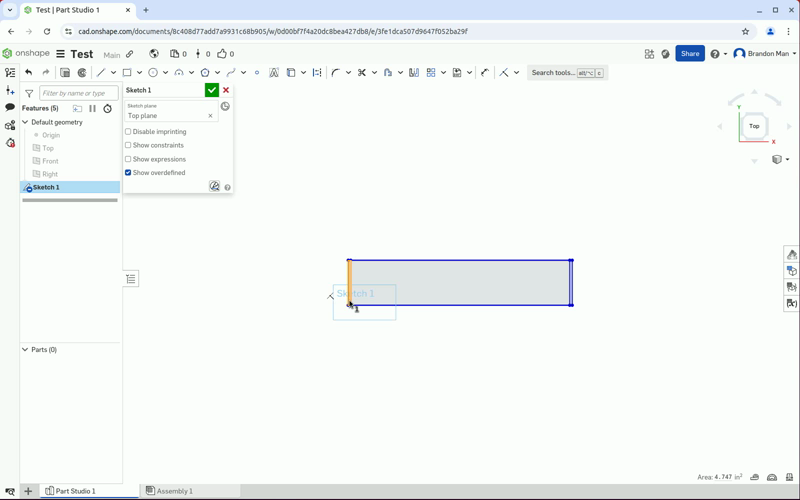
mouse_move(73, 352)
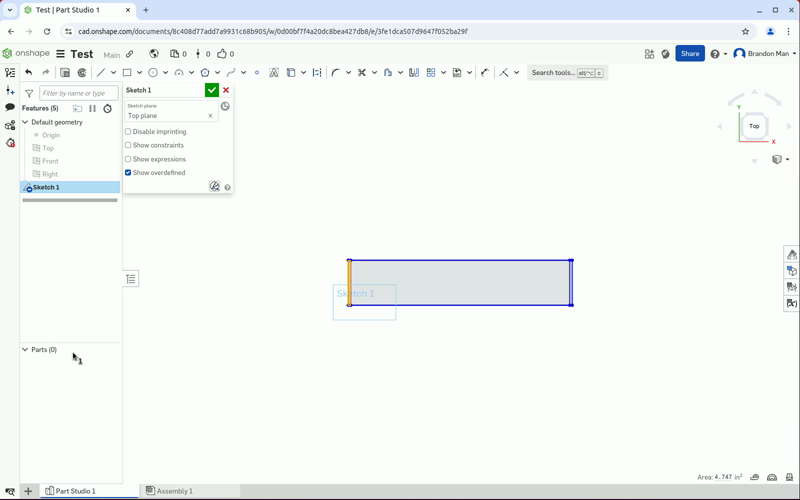
key(shift+y)
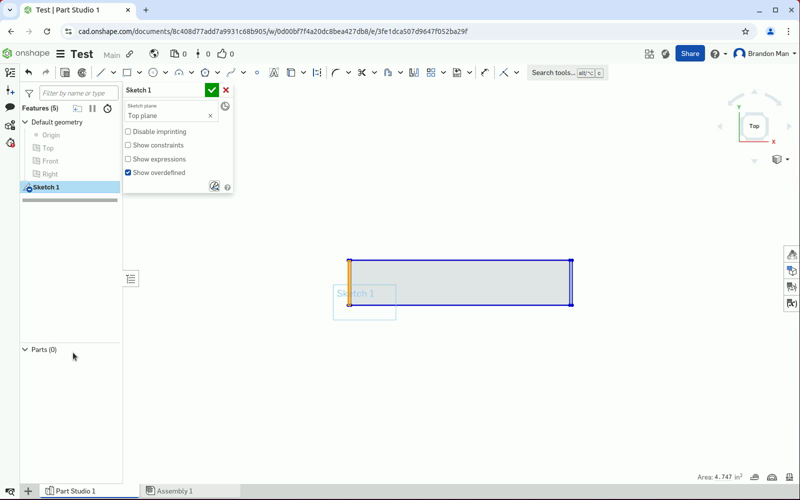
key(shift+e)
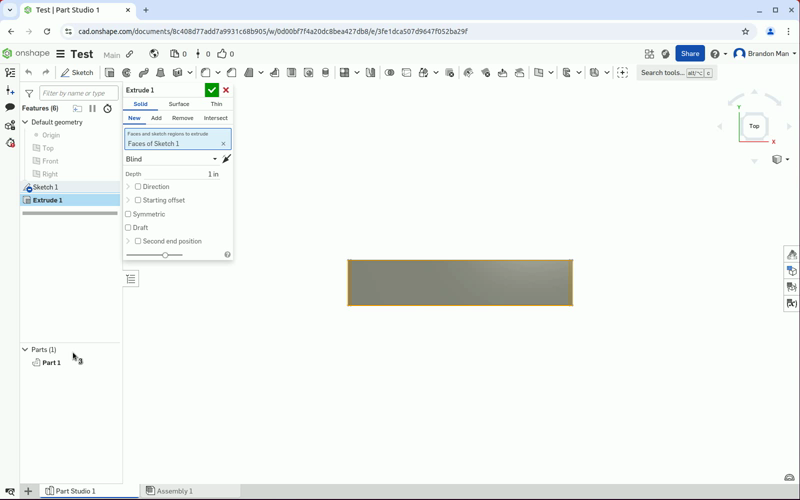
mouse_move(143, 106)
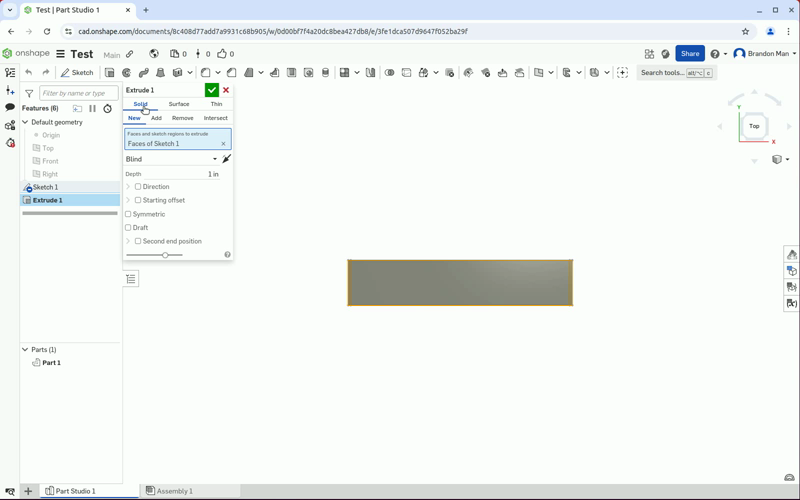
click(143, 106)
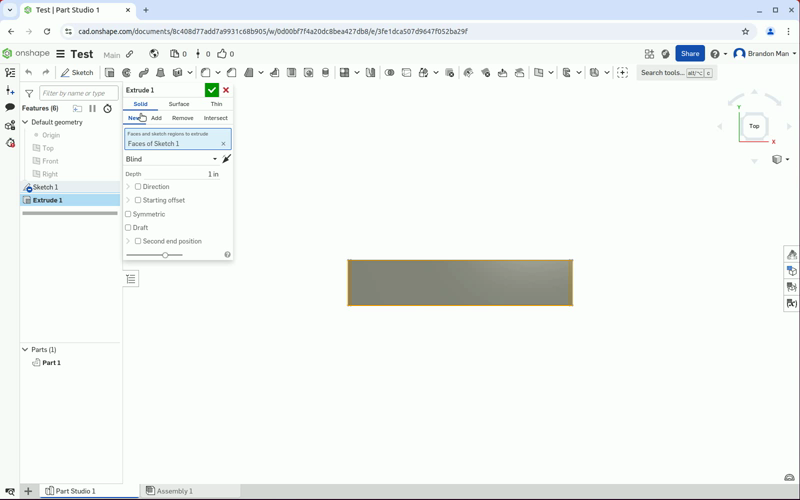
mouse_move(137, 120)
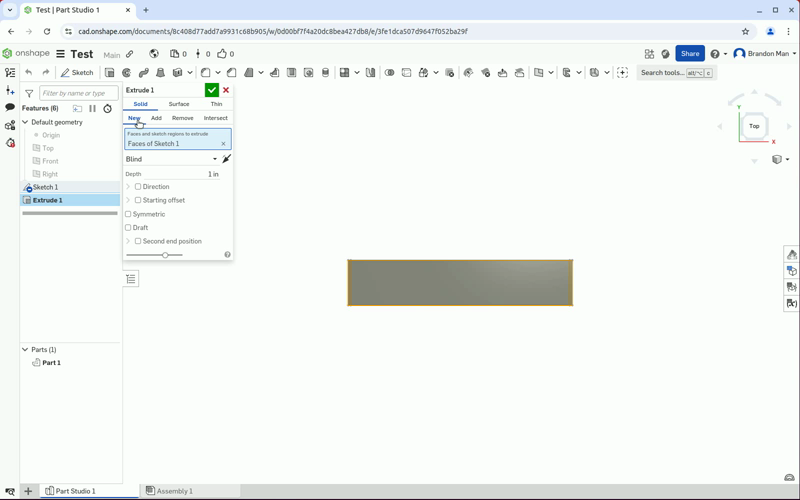
click(137, 120)
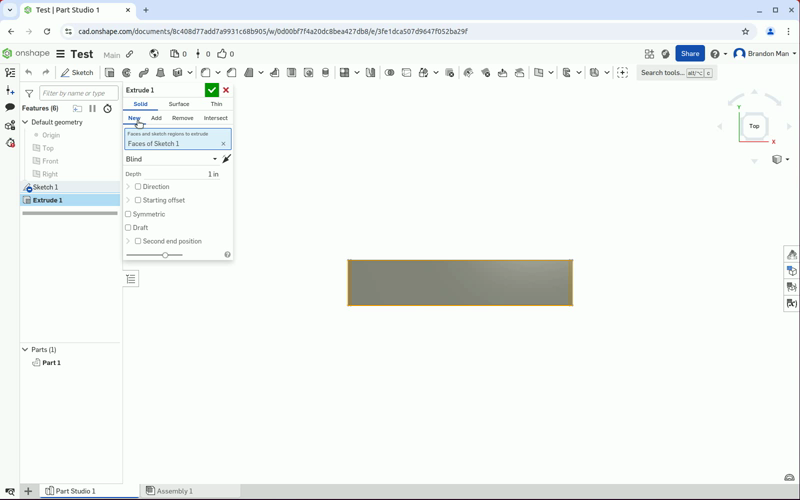
key(tab, 4)
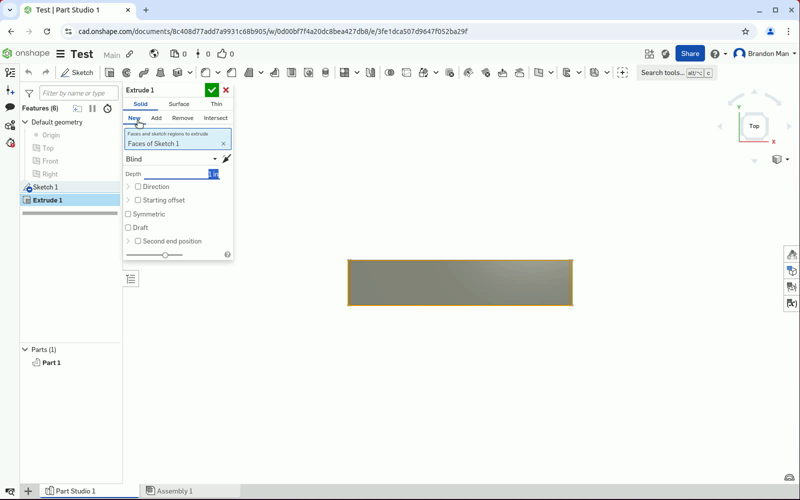
text(11.073)
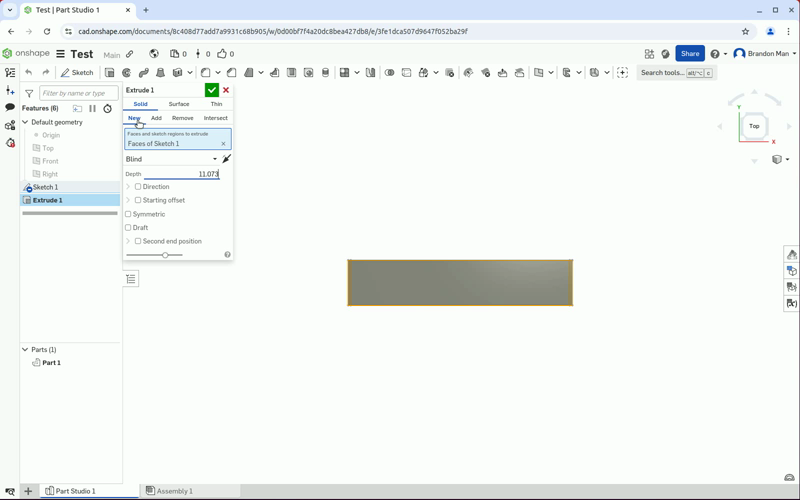
key(enter)
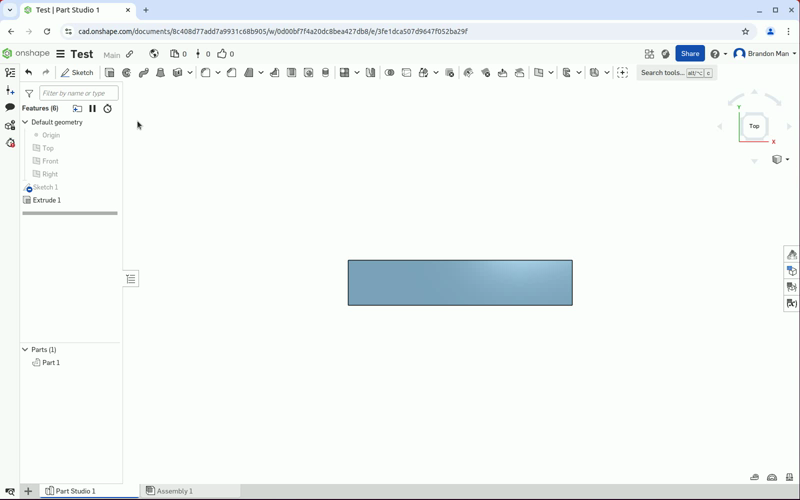
key(shift+h)
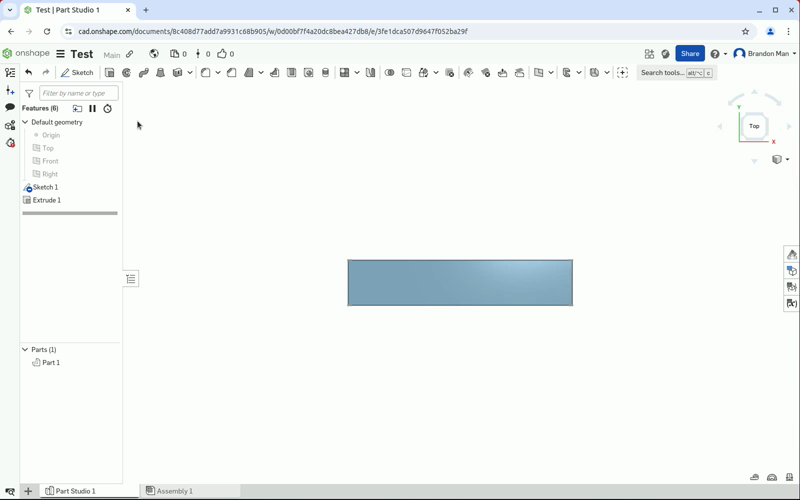
key(shift+h)
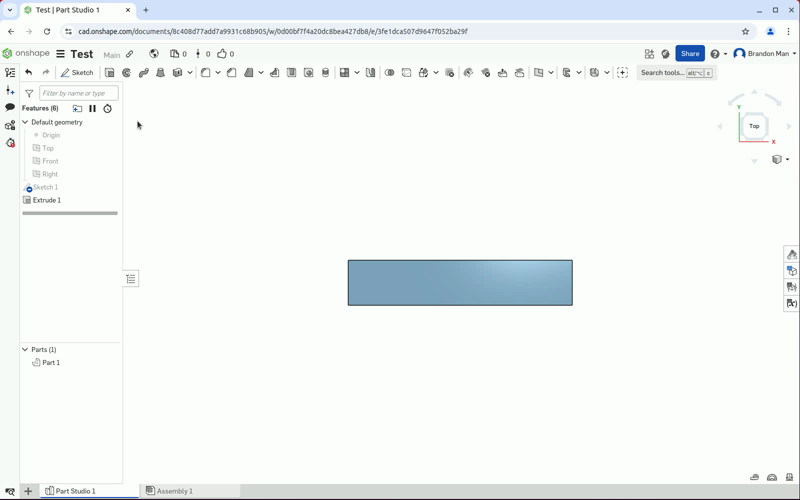
mouse_move(73, 189)
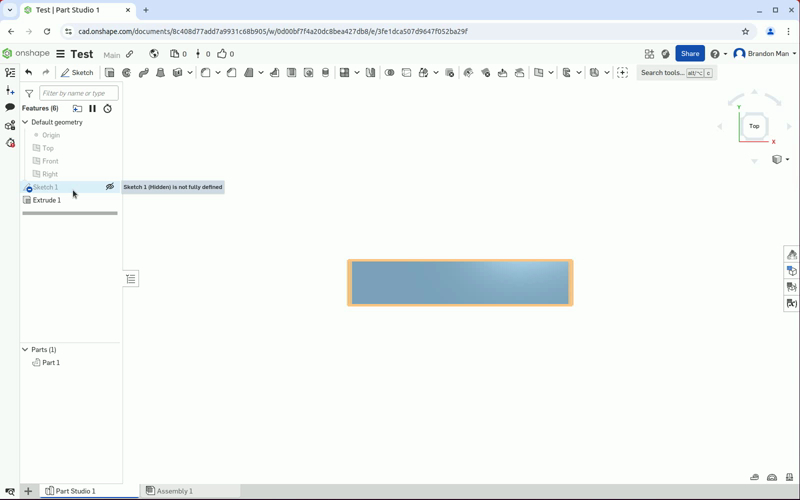
click(73, 189)
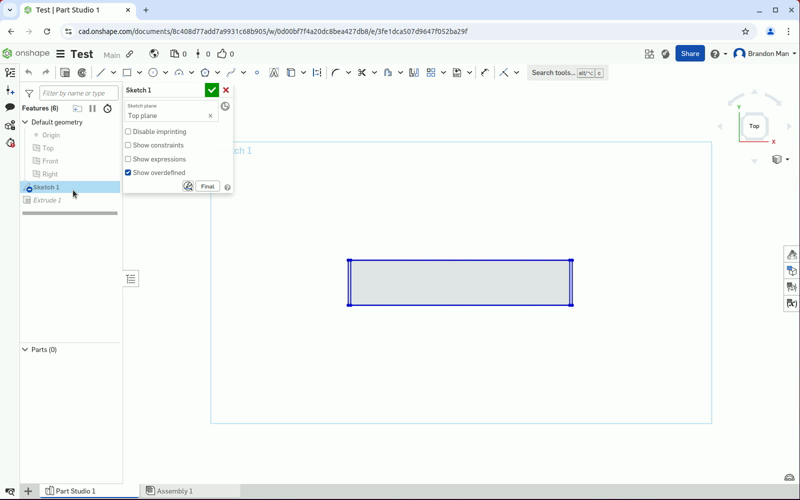
mouse_move(229, 92)
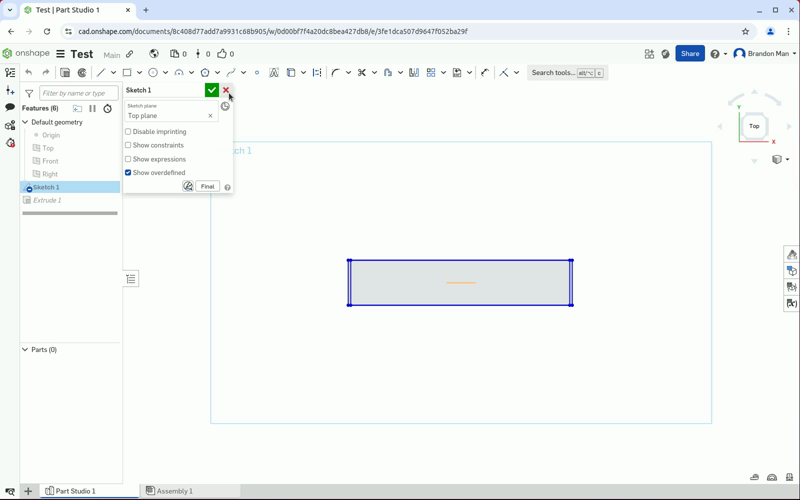
click(229, 92)
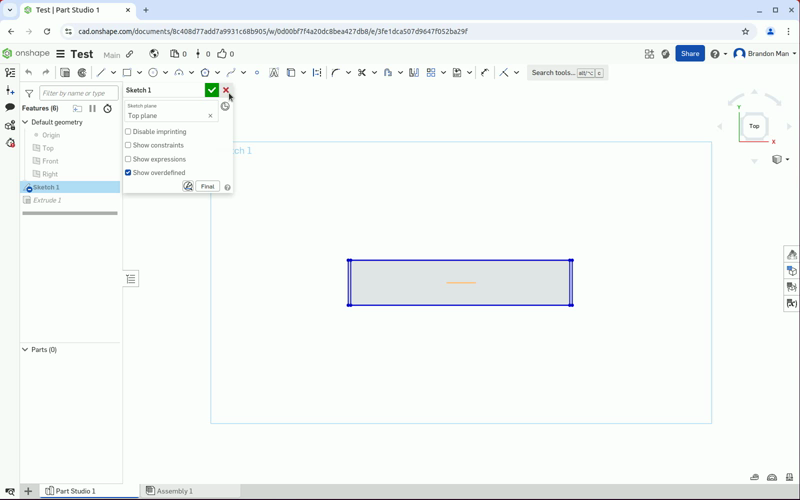
key(shift+s)
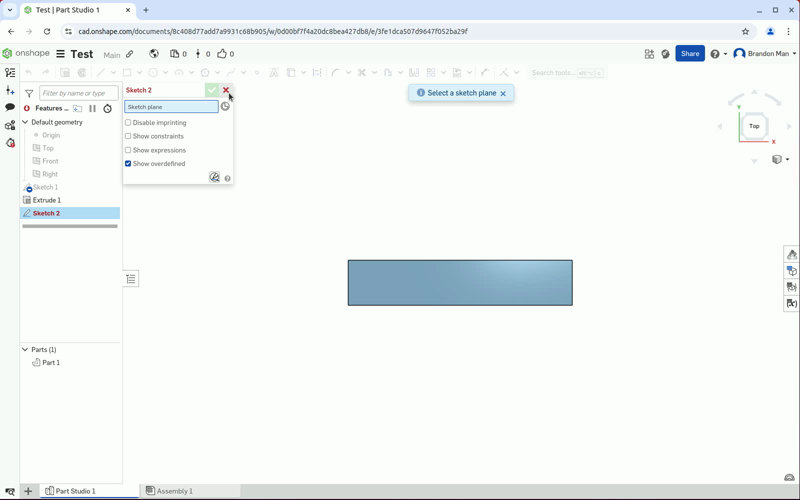
mouse_move(73, 150)
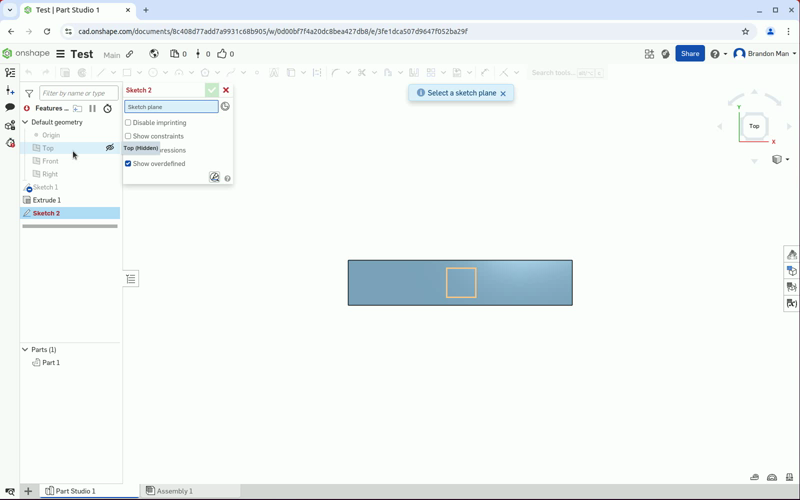
click(73, 150)
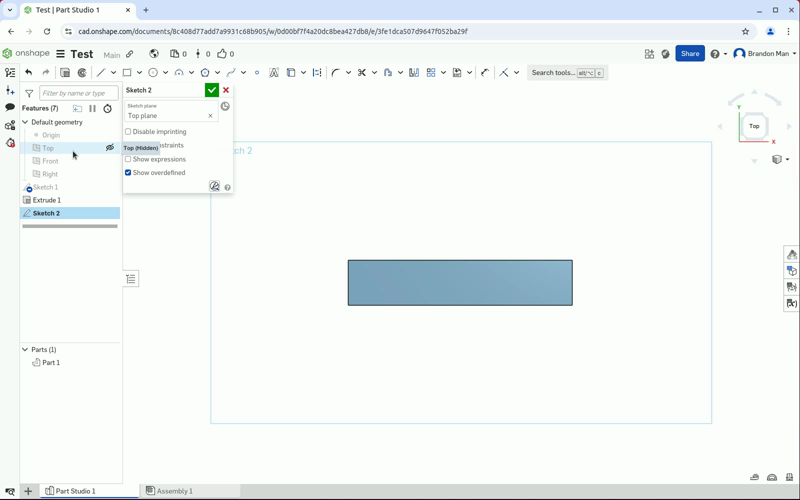
mouse_move(73, 352)
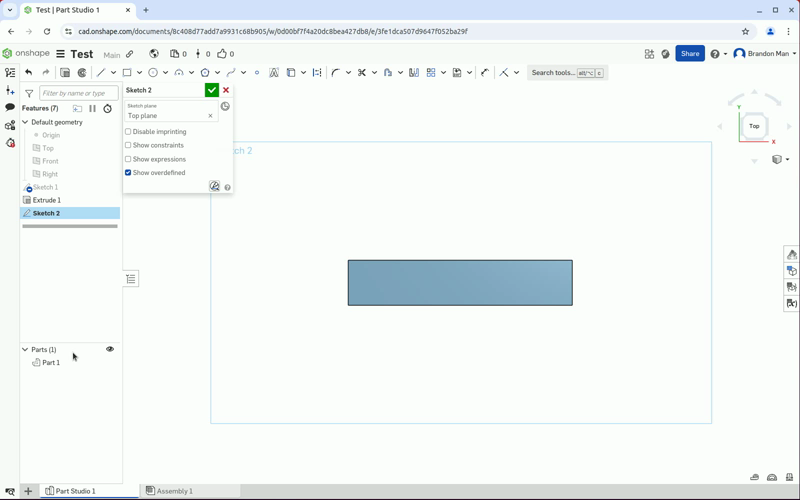
key(y)
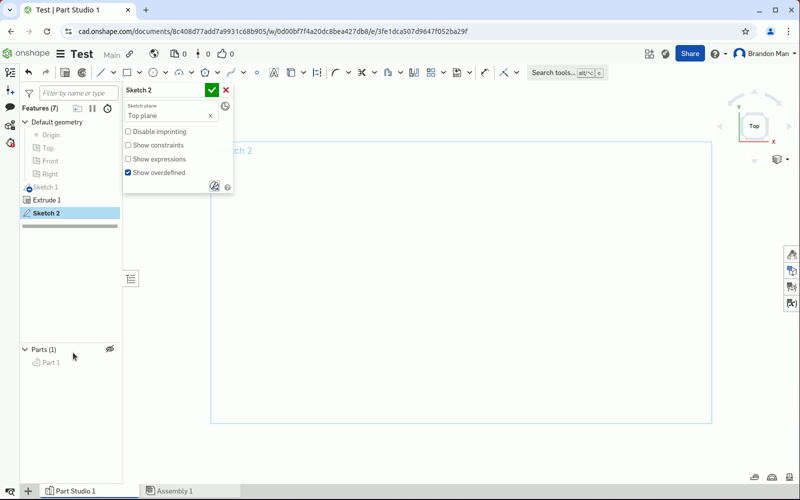
key(l)
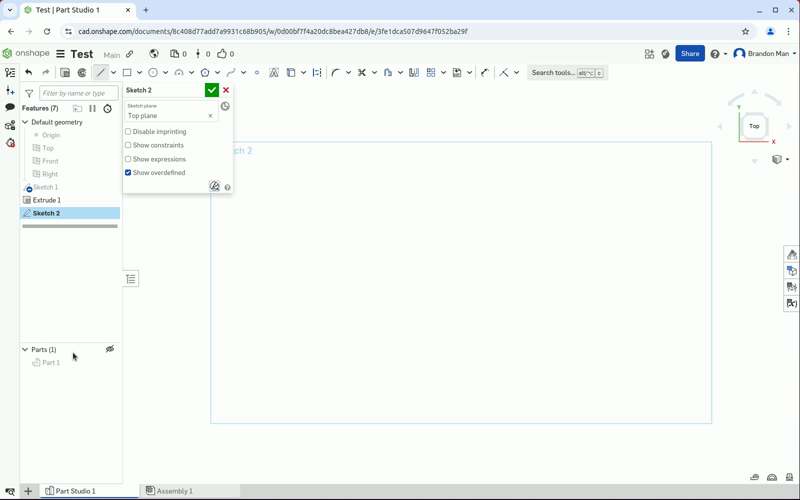
key_down(shift)
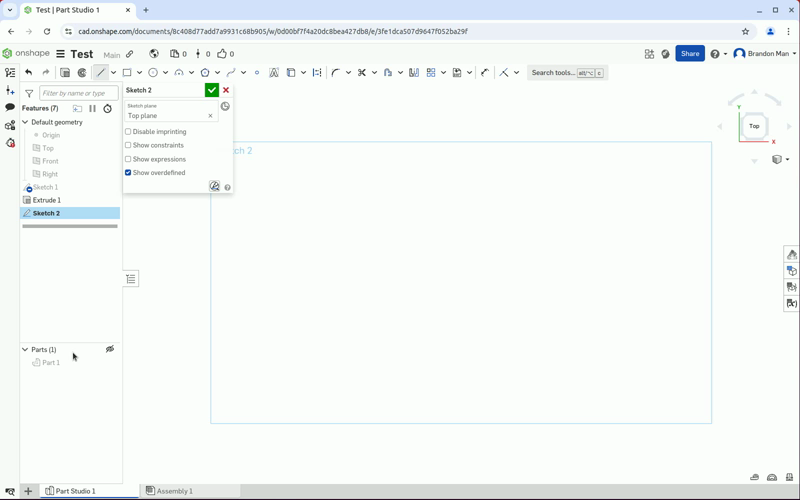
mouse_move(349, 305)
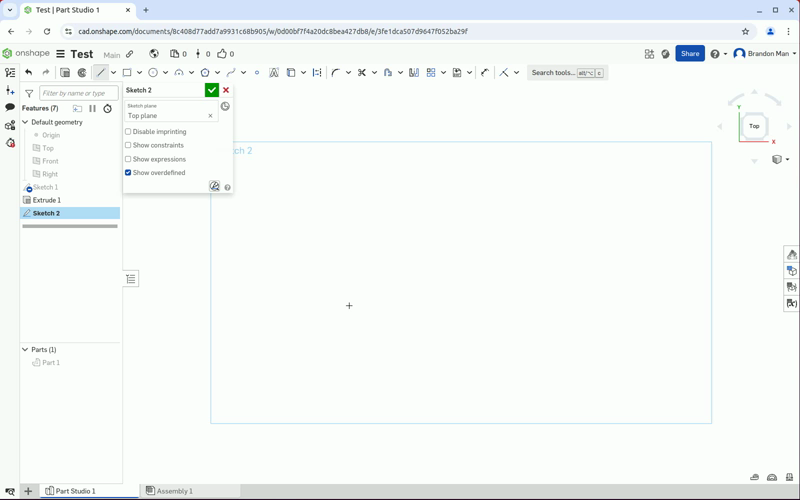
click(349, 305)
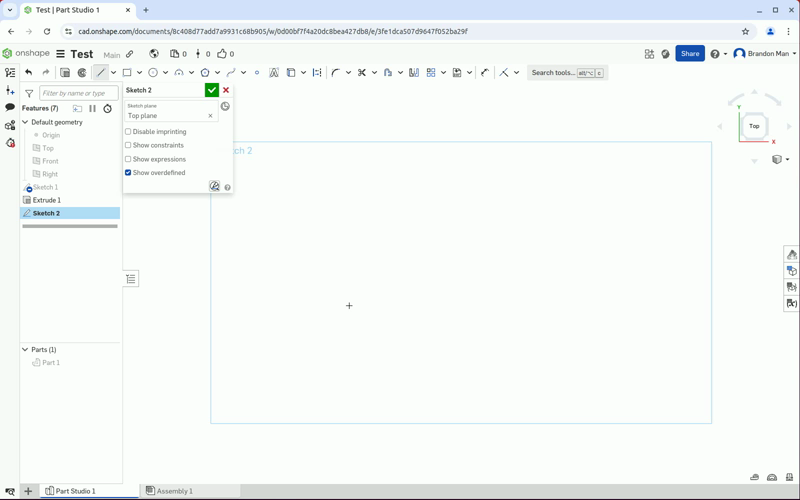
key_up(shift)
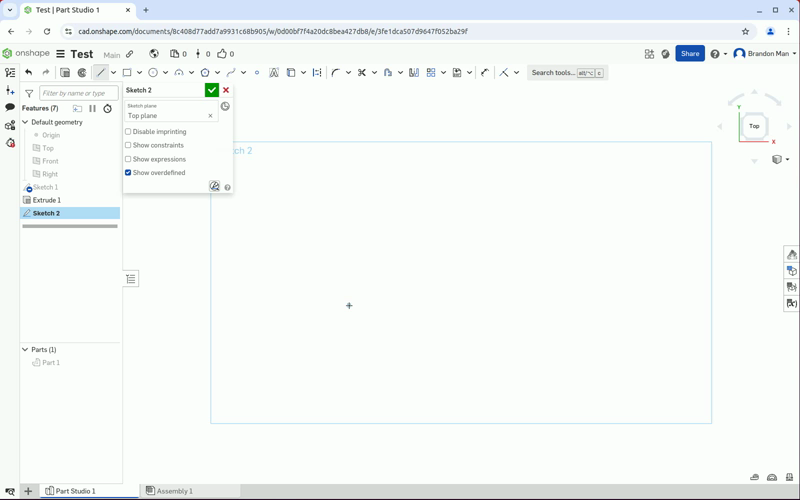
key_down(shift)
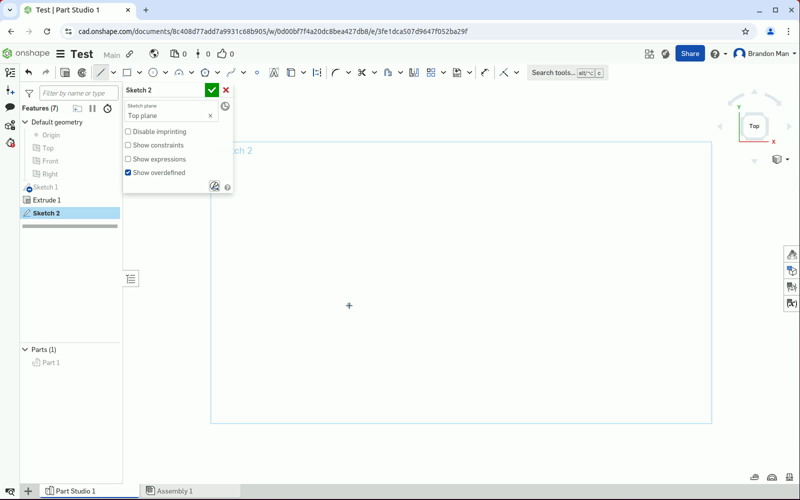
mouse_move(569, 305)
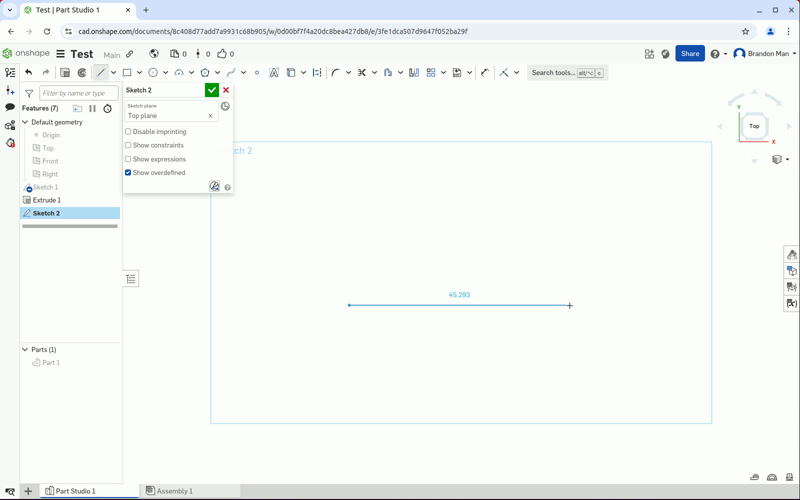
click(569, 305)
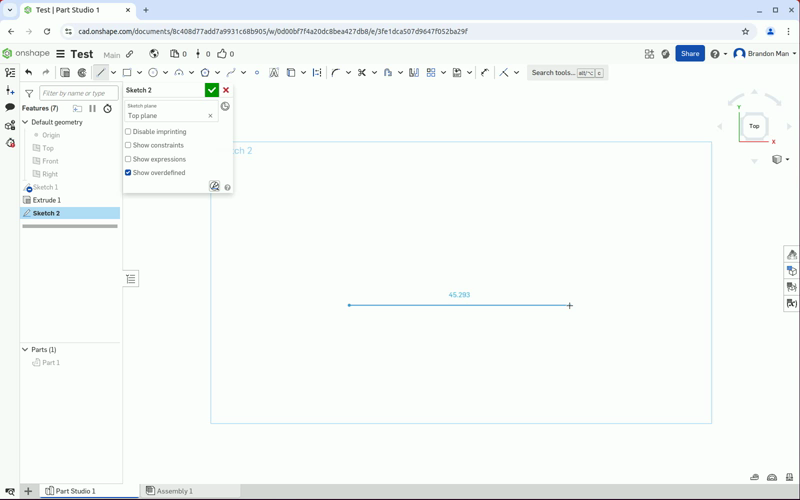
key_up(shift)
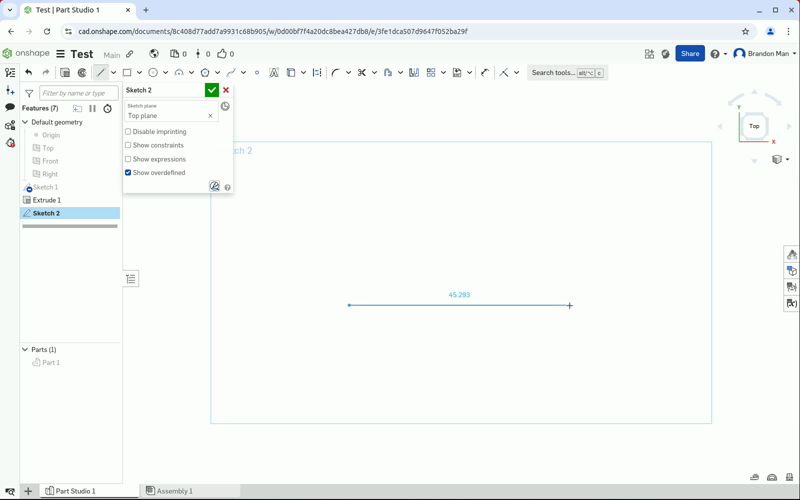
key_down(shift)
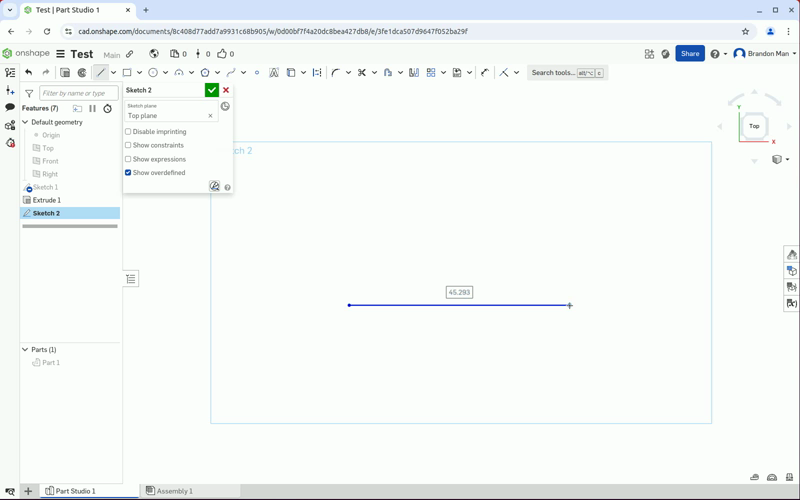
mouse_move(589, 305)
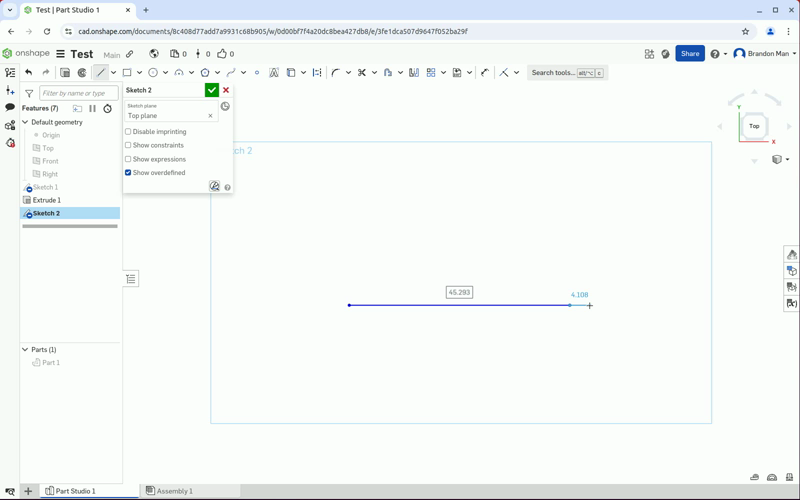
mouse_move(569, 261)
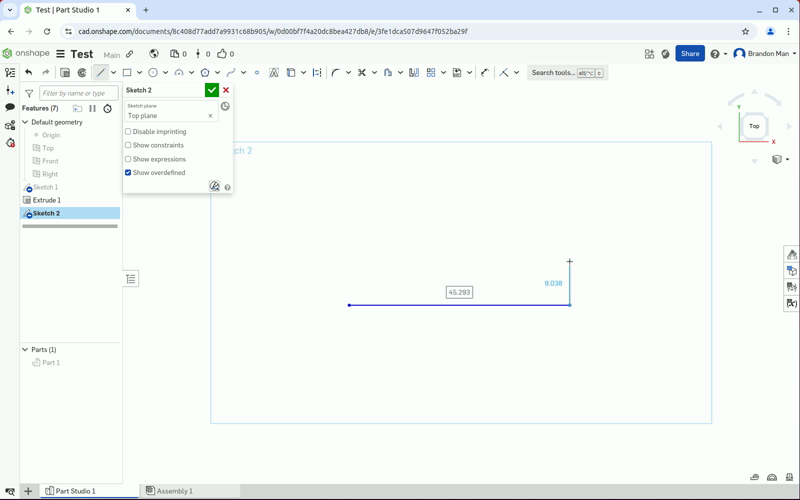
click(569, 261)
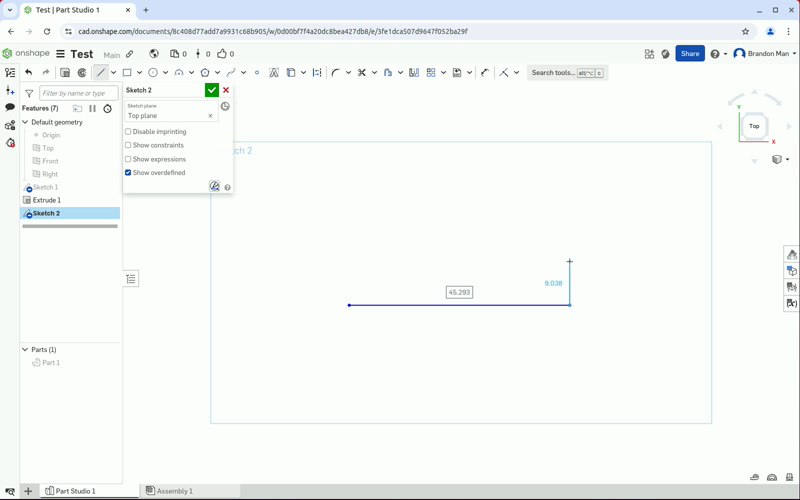
key_up(shift)
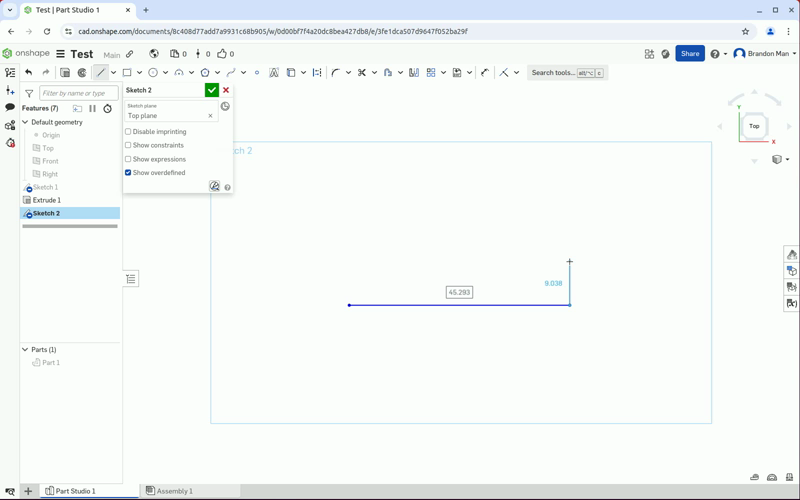
key_down(shift)
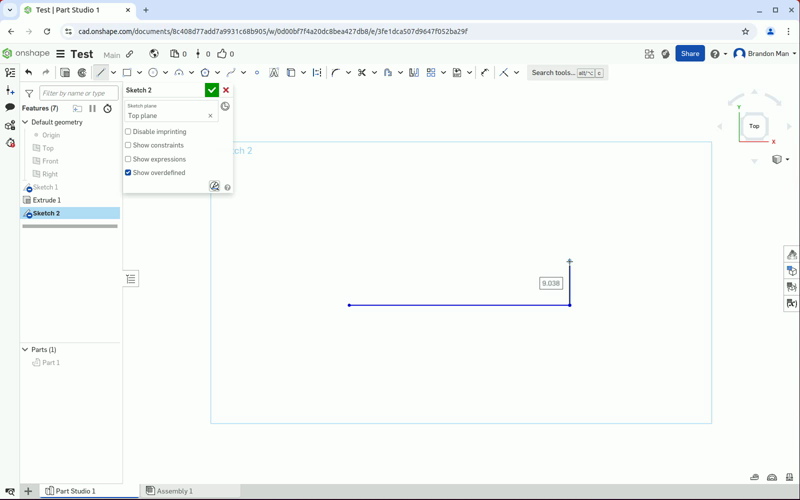
mouse_move(349, 261)
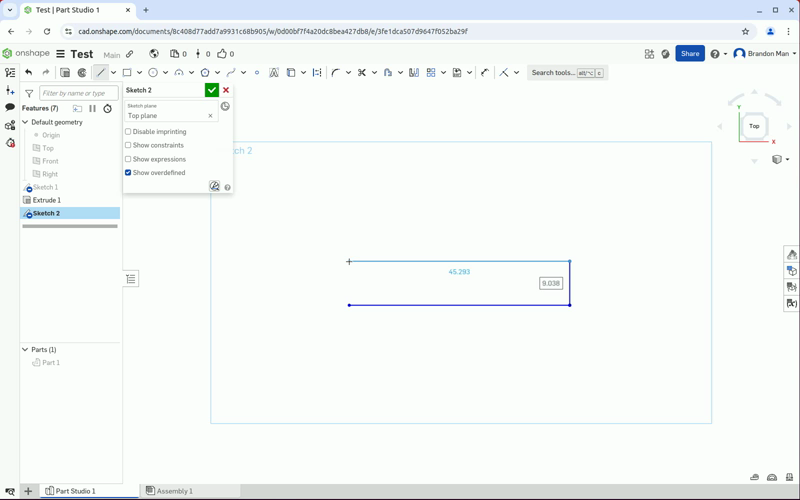
click(349, 261)
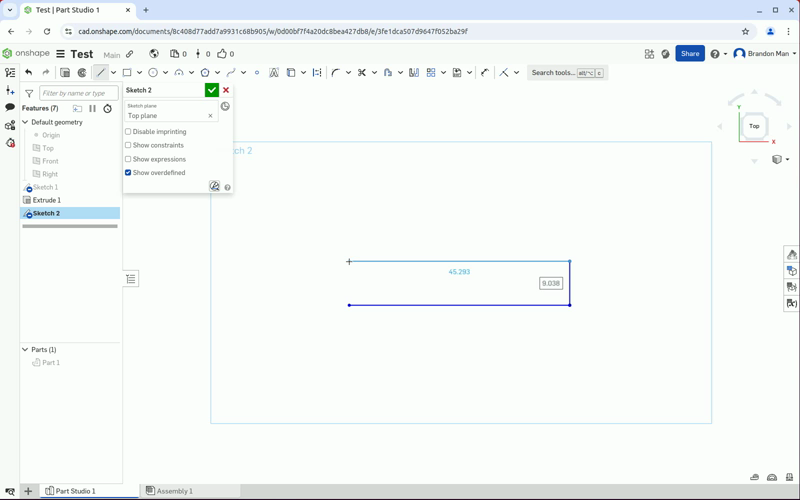
key_up(shift)
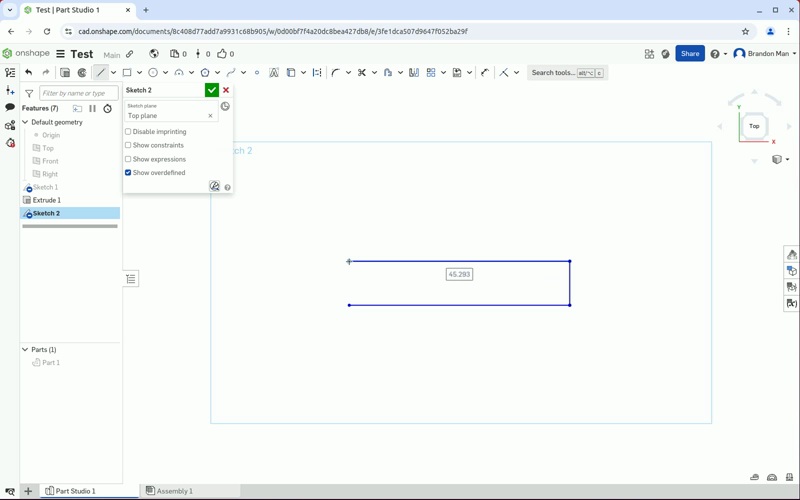
mouse_move(379, 261)
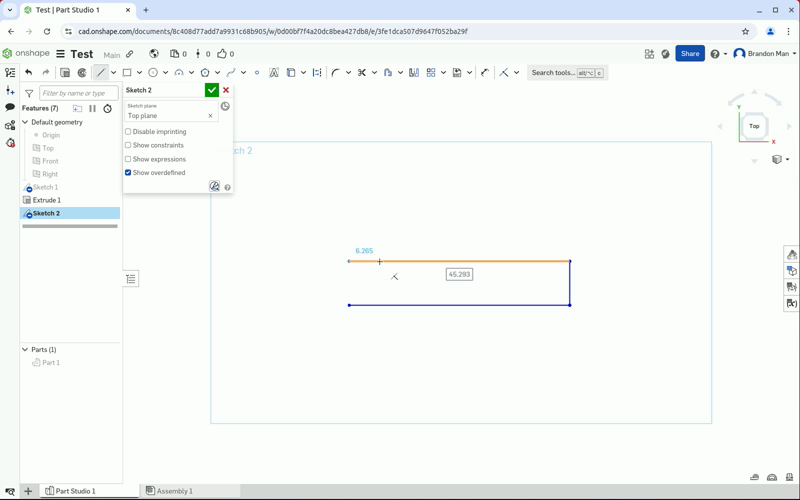
key_down(shift)
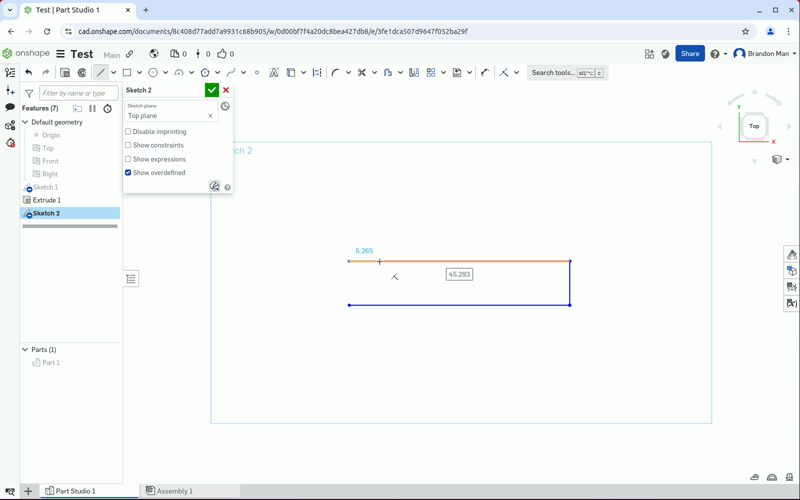
mouse_move(349, 305)
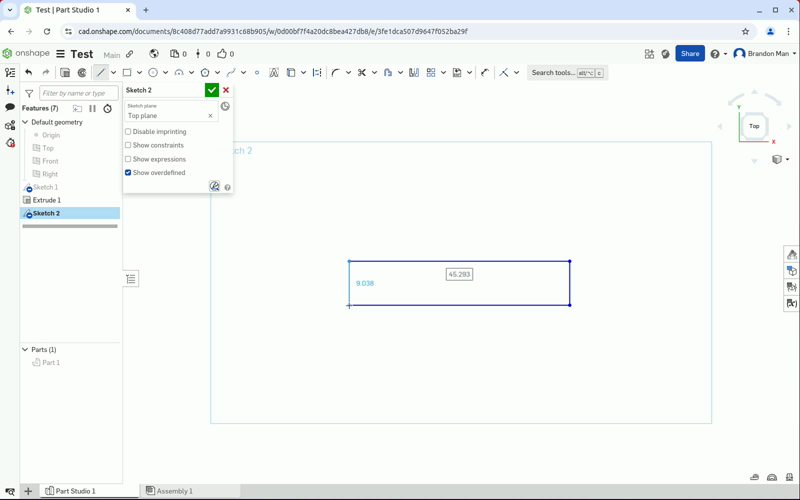
key_up(shift)
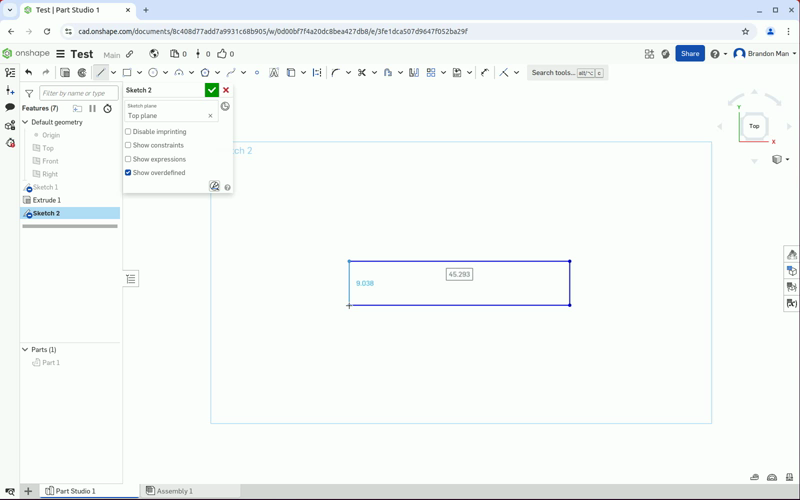
click(349, 305)
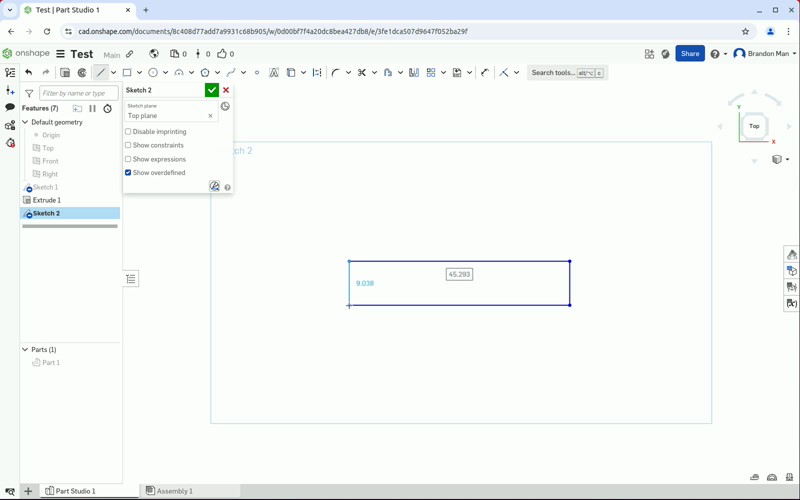
key(esc)
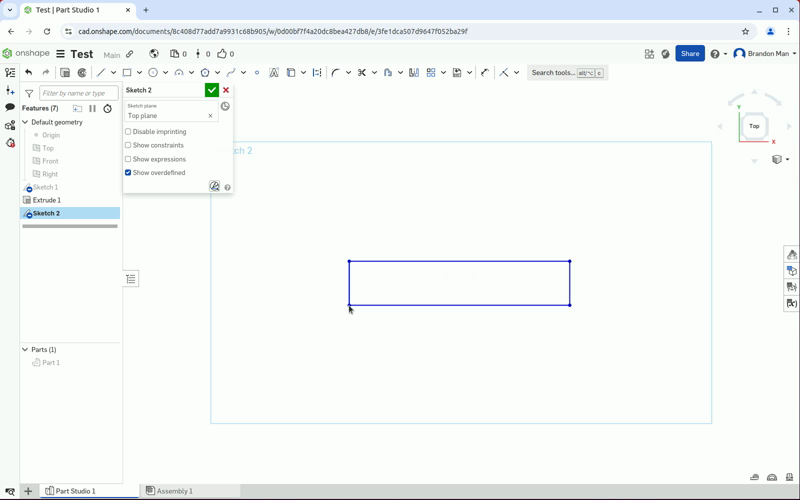
mouse_move(494, 272)
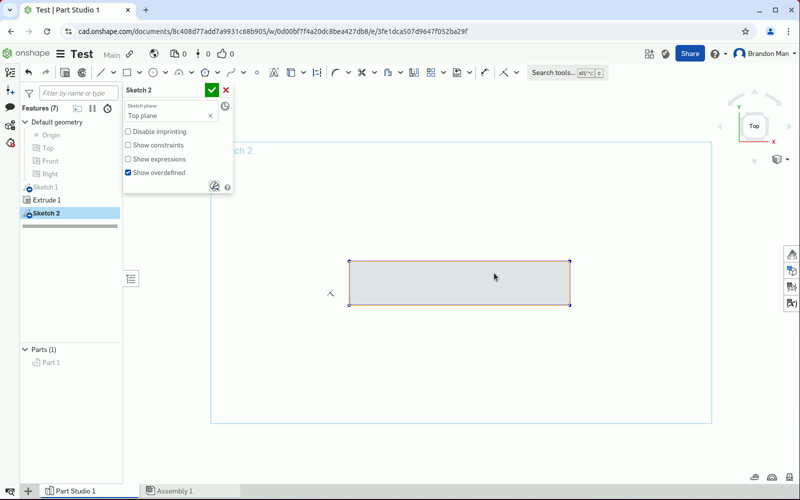
click(494, 272)
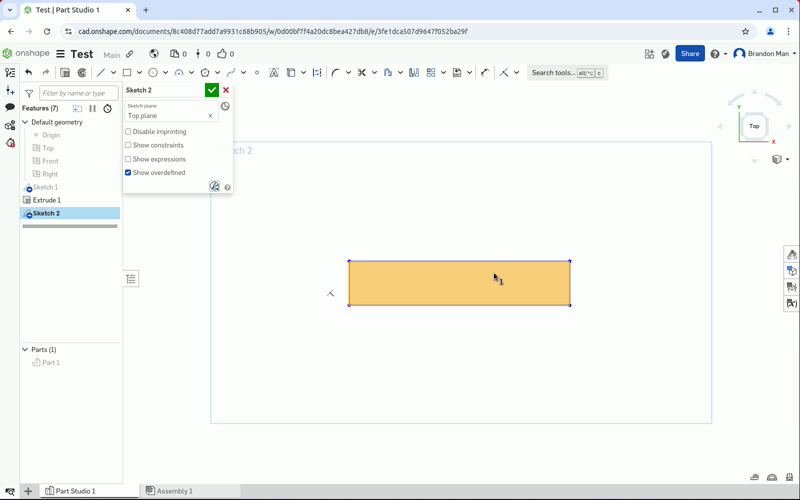
mouse_move(73, 352)
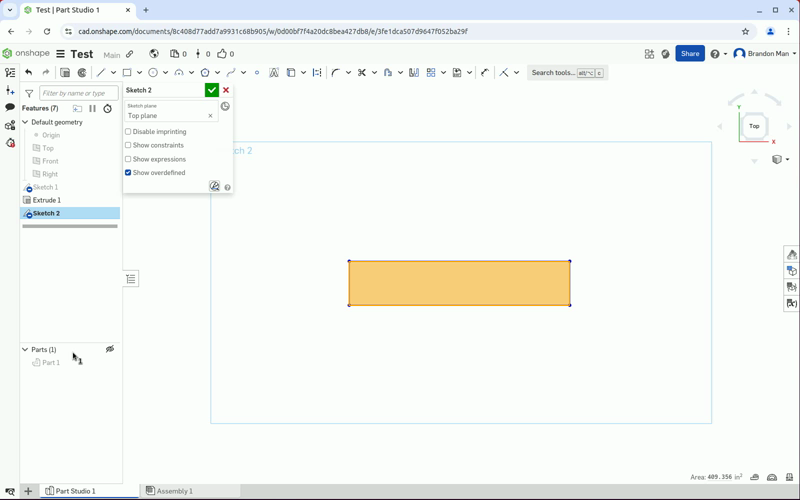
key(shift+y)
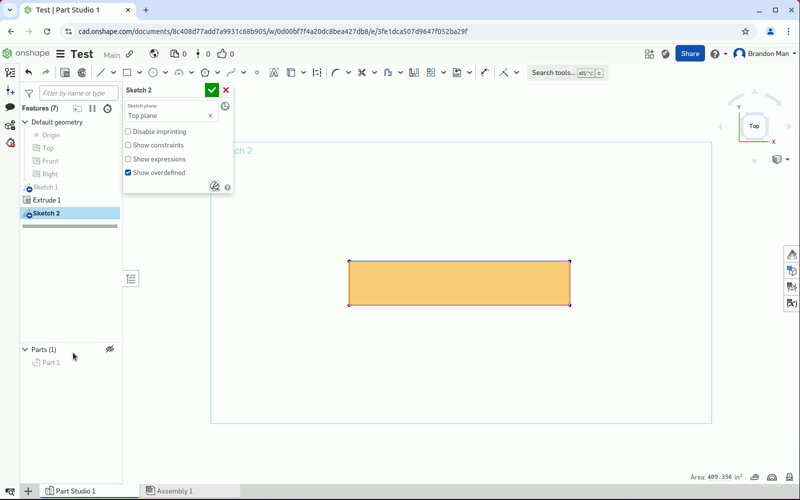
key(shift+e)
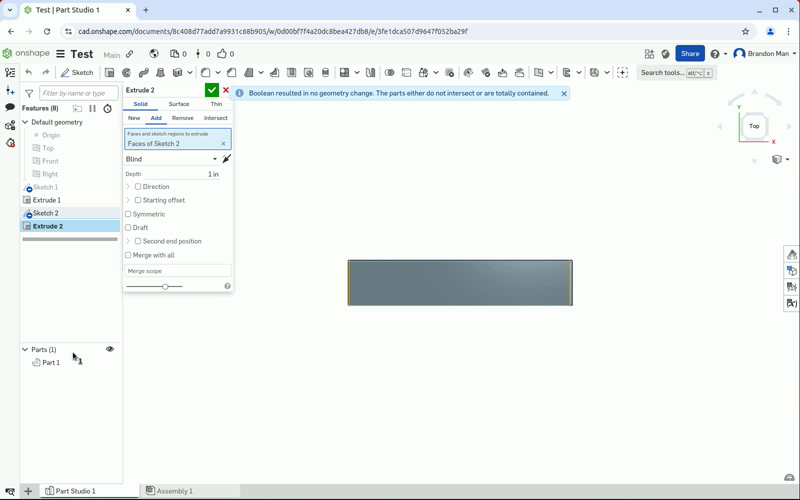
mouse_move(143, 106)
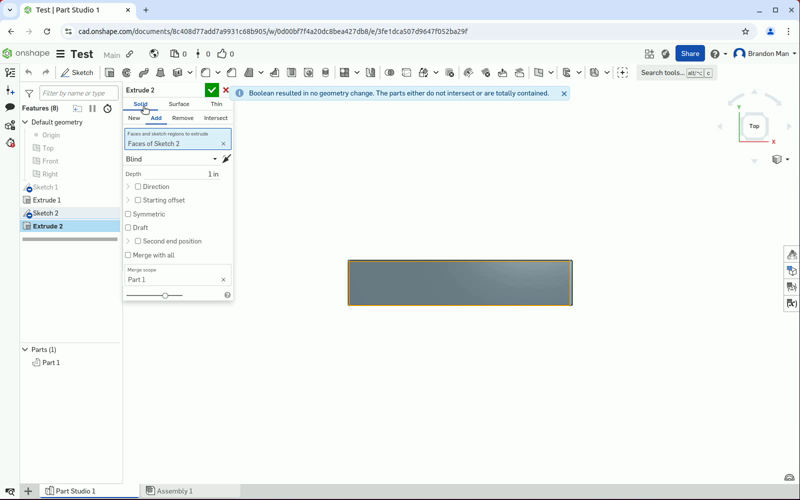
click(143, 106)
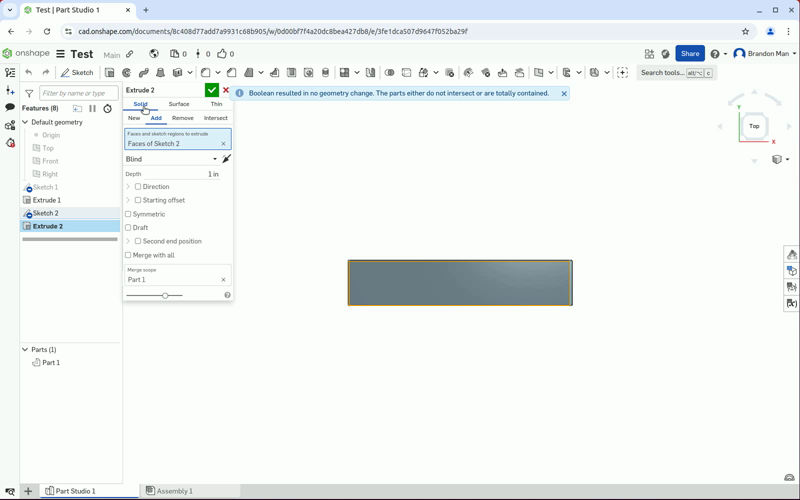
mouse_move(137, 120)
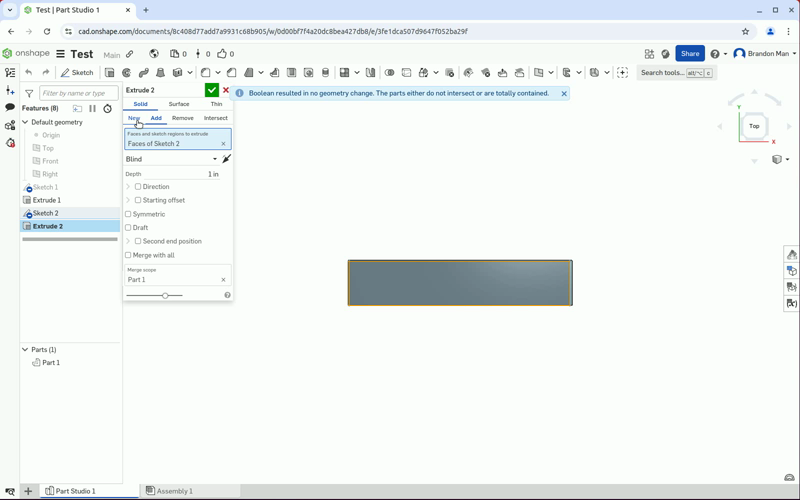
click(137, 120)
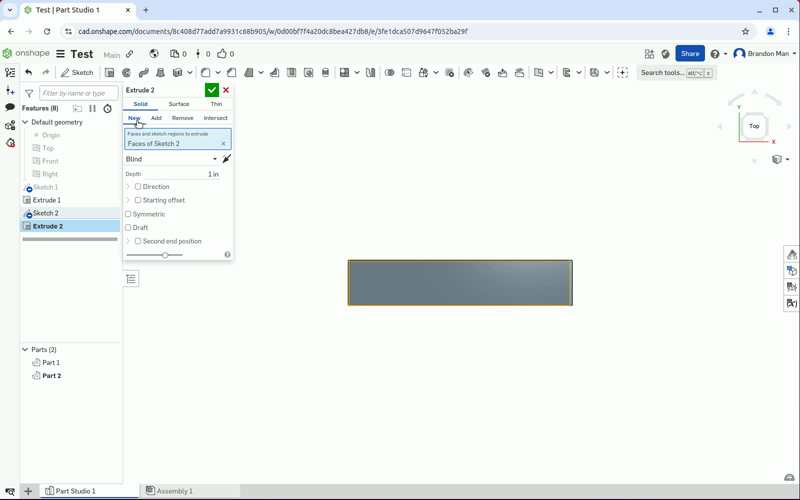
key(tab, 4)
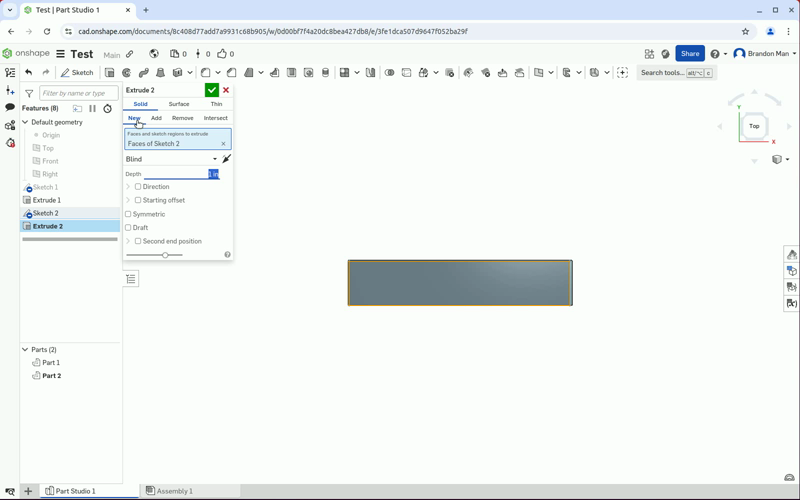
text(-0.241)
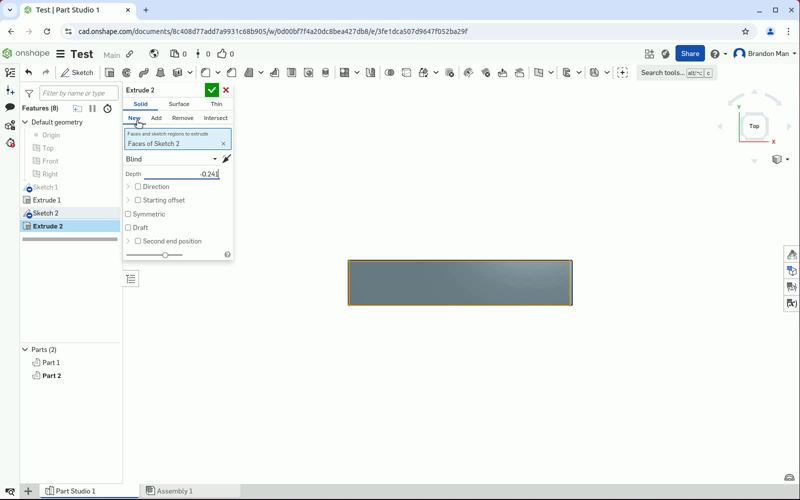
key(enter)
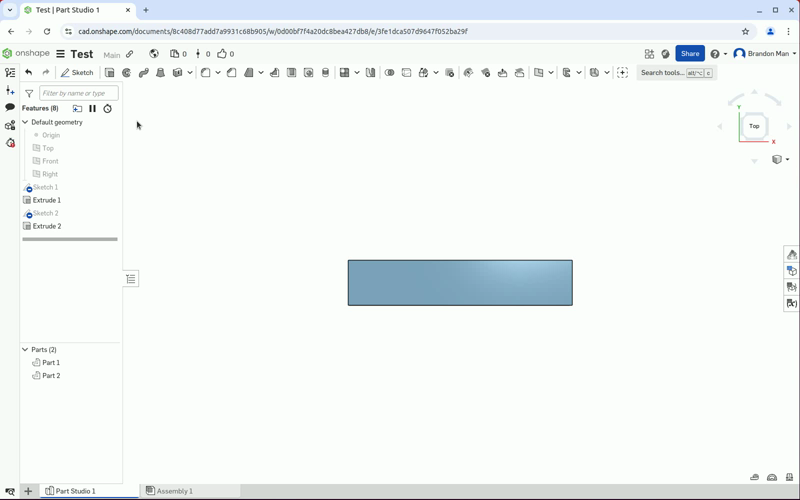
key(shift+h)
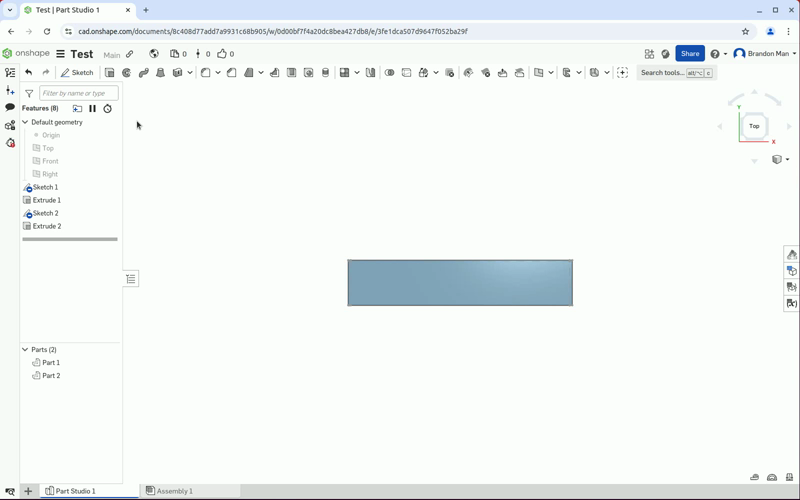
key(shift+h)
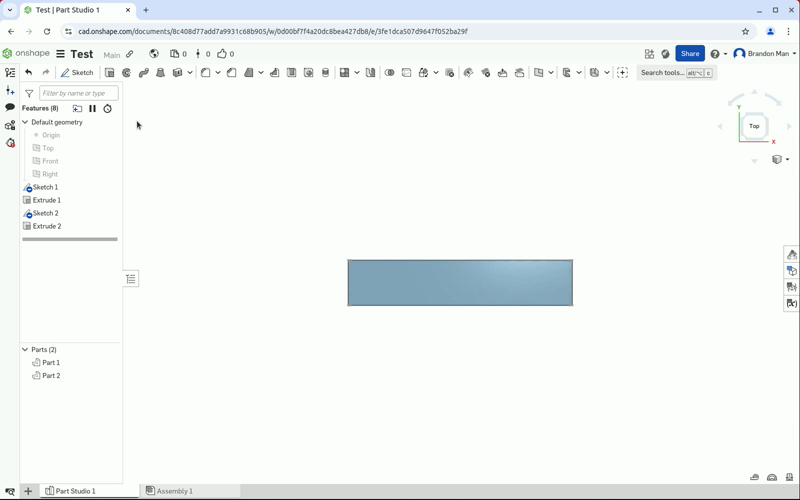
key(shift+7)
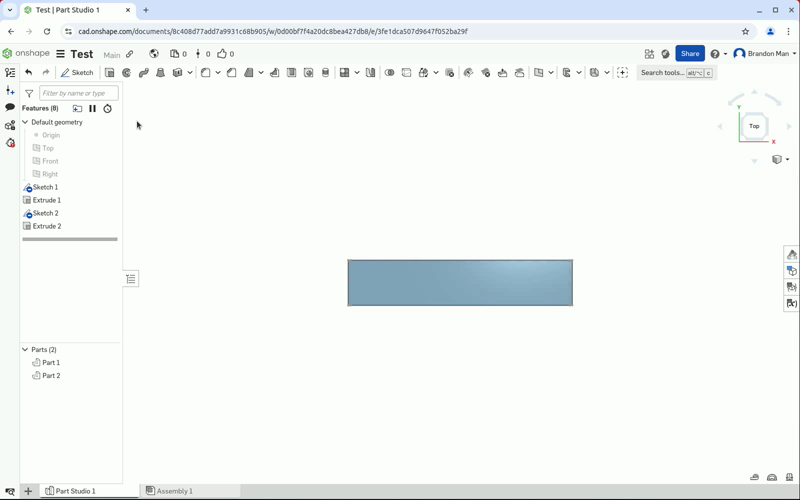
key(up, 3)
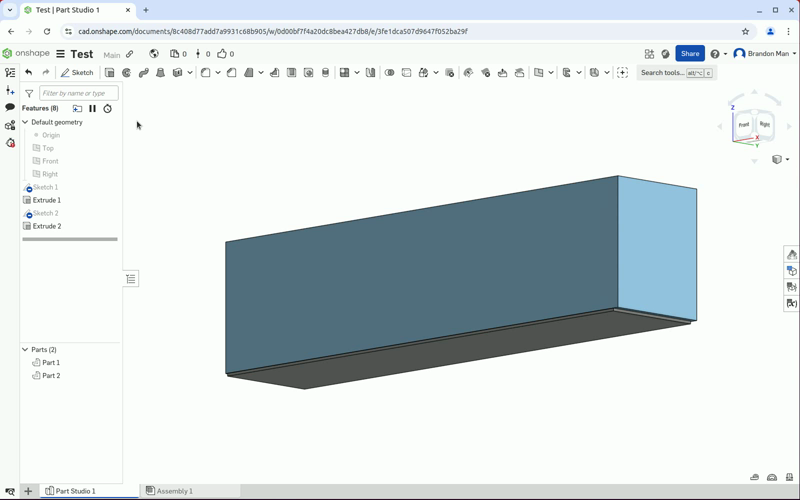
key(left, 3)
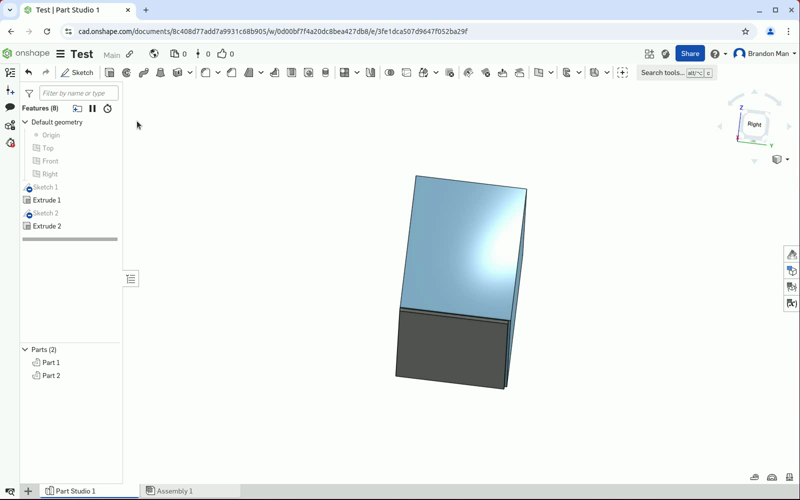
key(right, 3)
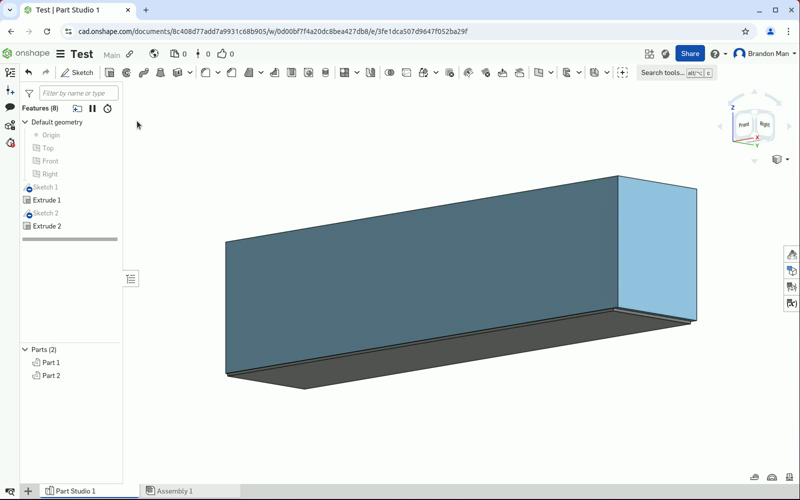
key(down, 3)
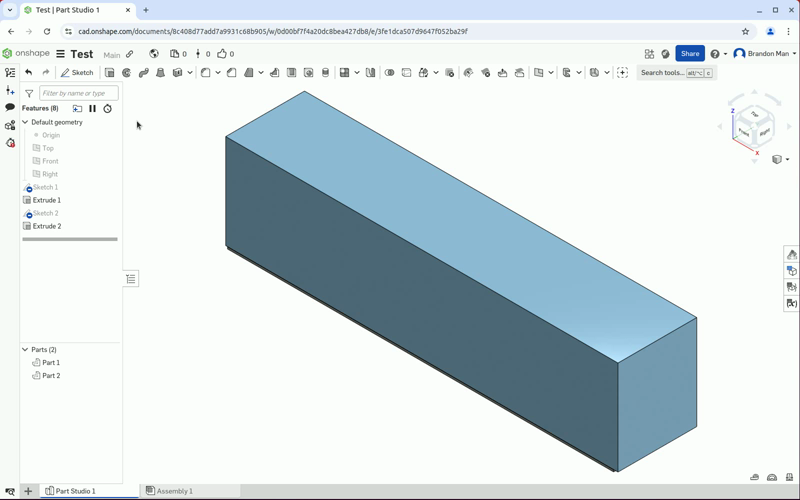
mouse_move(73, 189)
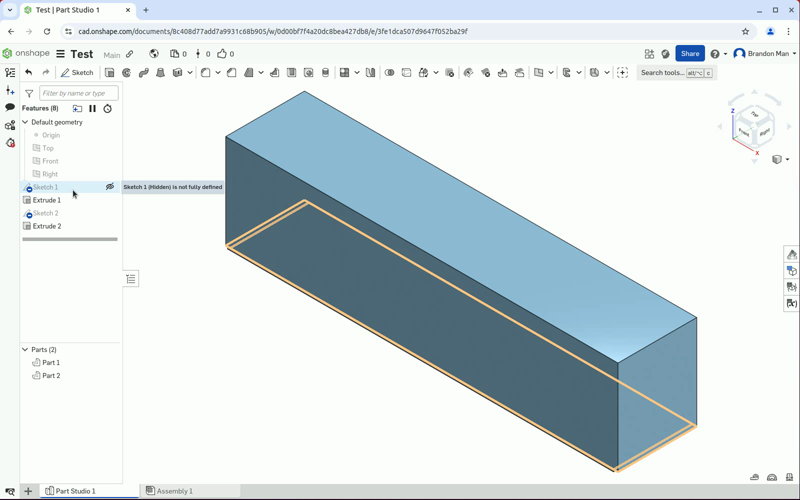
click(73, 189)